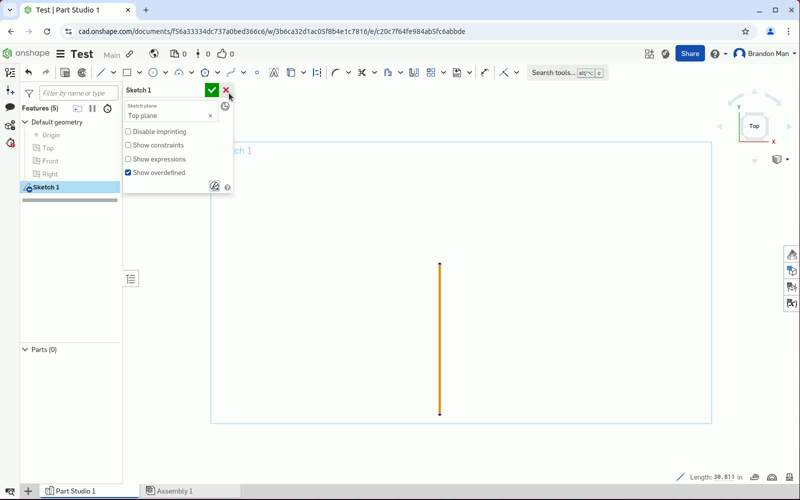
key(shift+h)
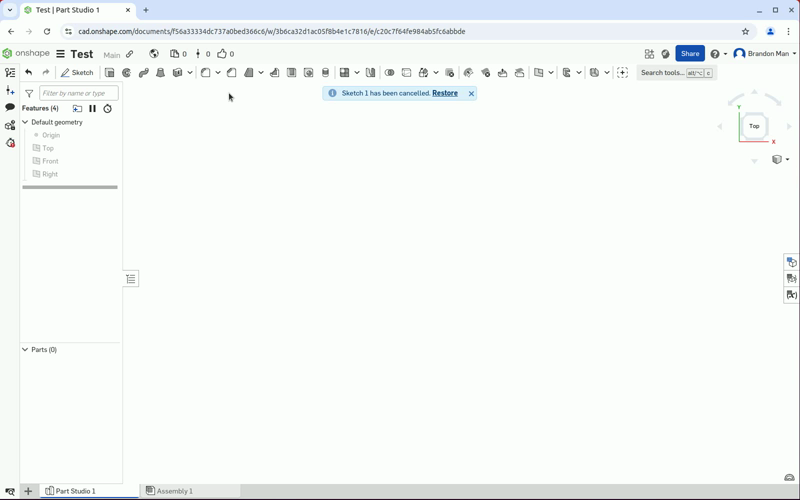
mouse_move(73, 352)
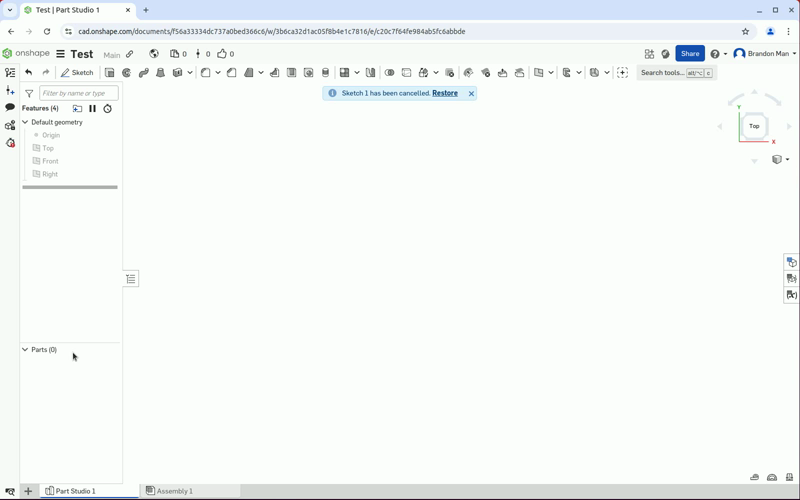
key(y)
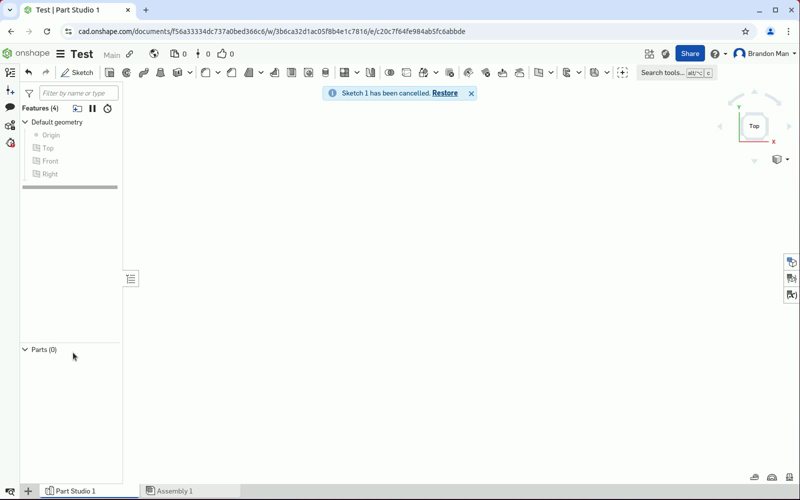
key(shift+p)
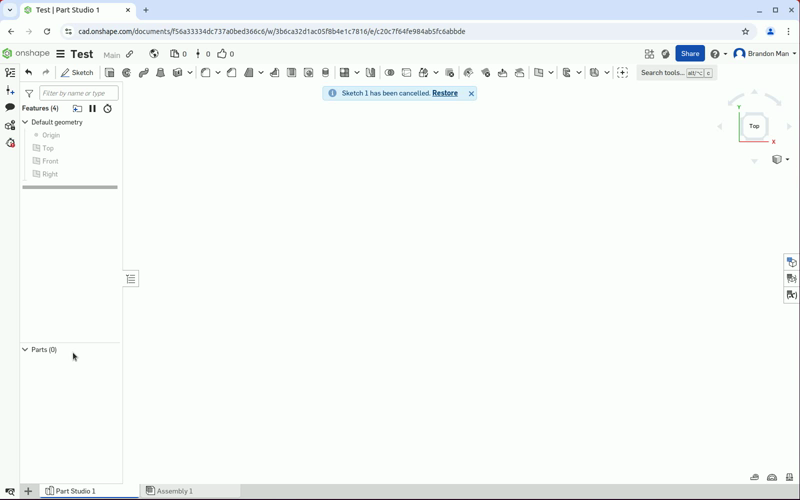
key(space)
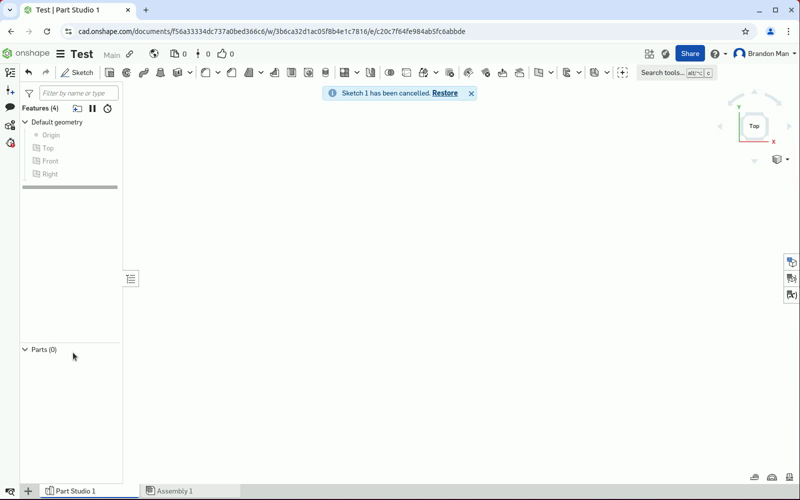
key_down(shift)
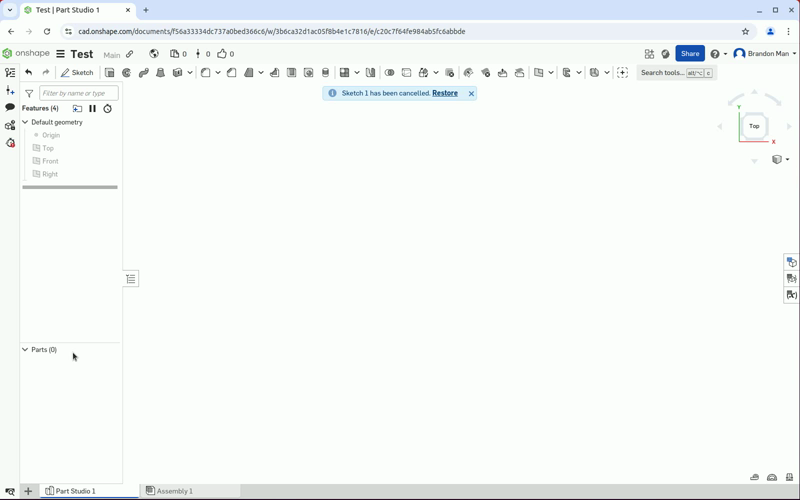
key(up)
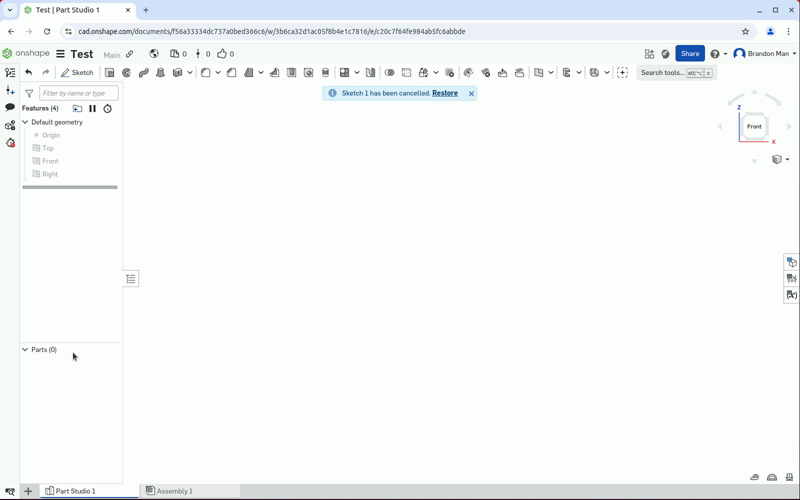
key_up(shift)
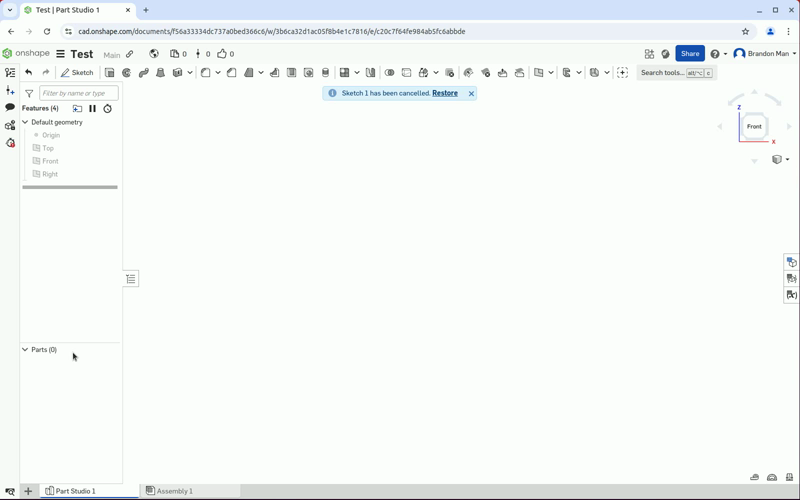
mouse_move(73, 352)
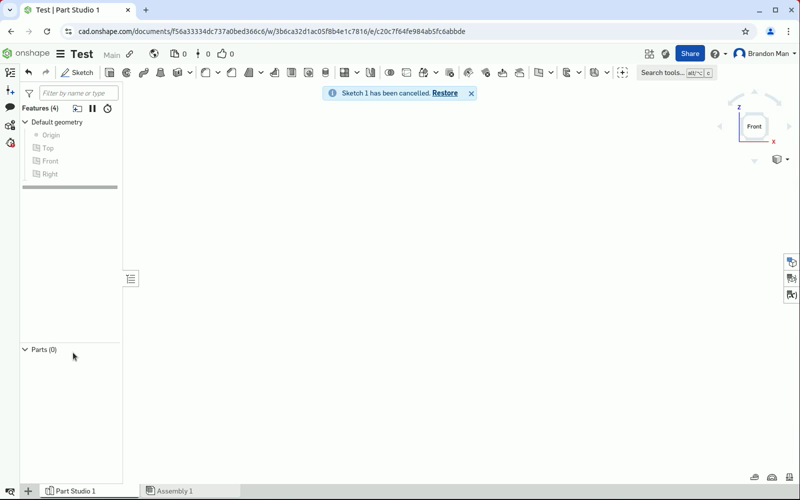
key(shift+y)
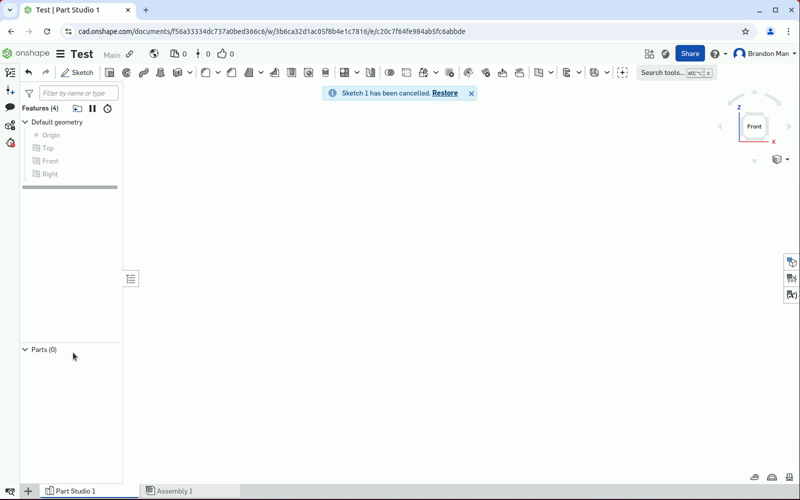
key(shift+s)
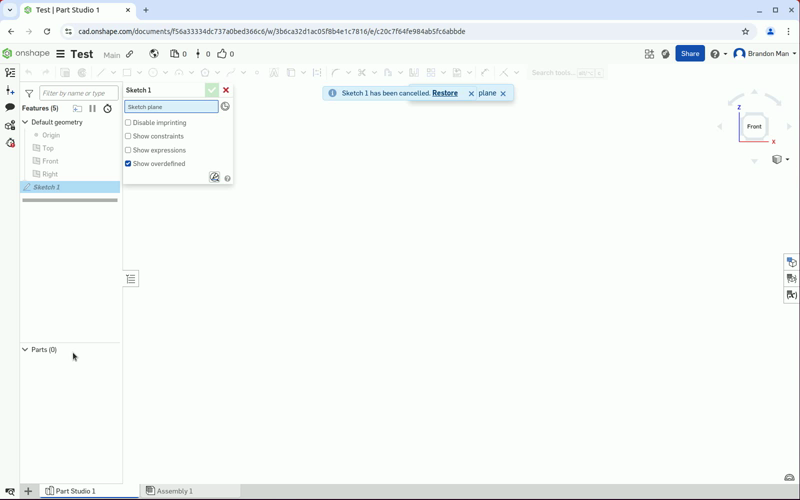
mouse_move(73, 163)
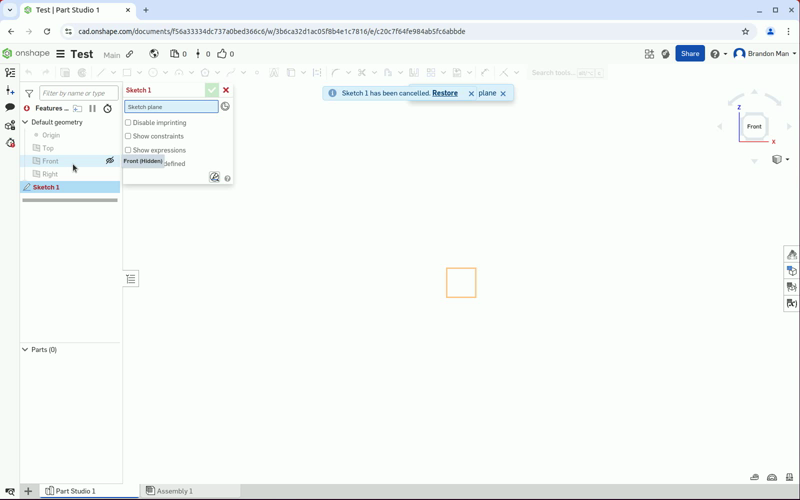
click(73, 163)
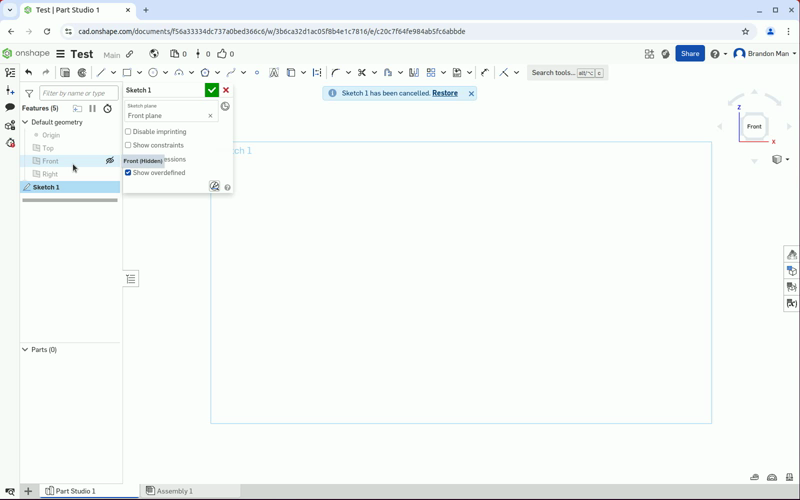
mouse_move(73, 352)
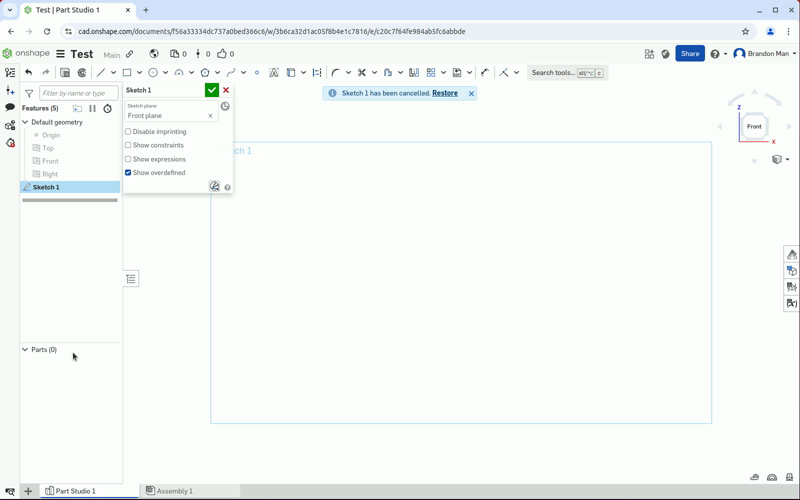
key(y)
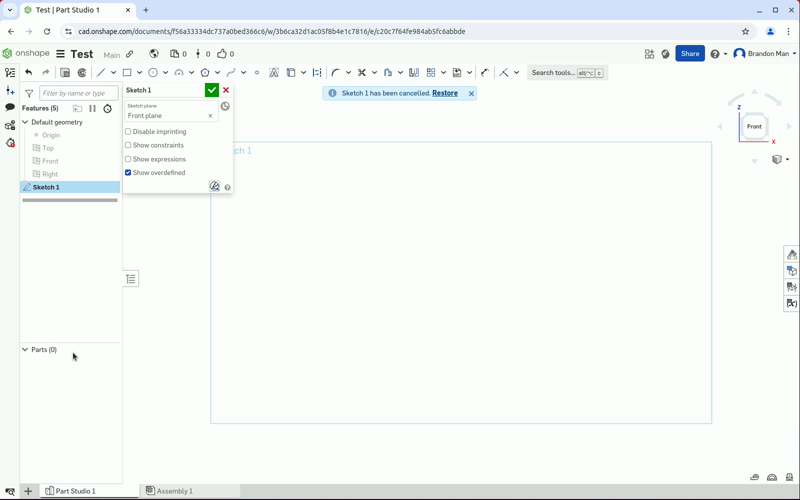
key(l)
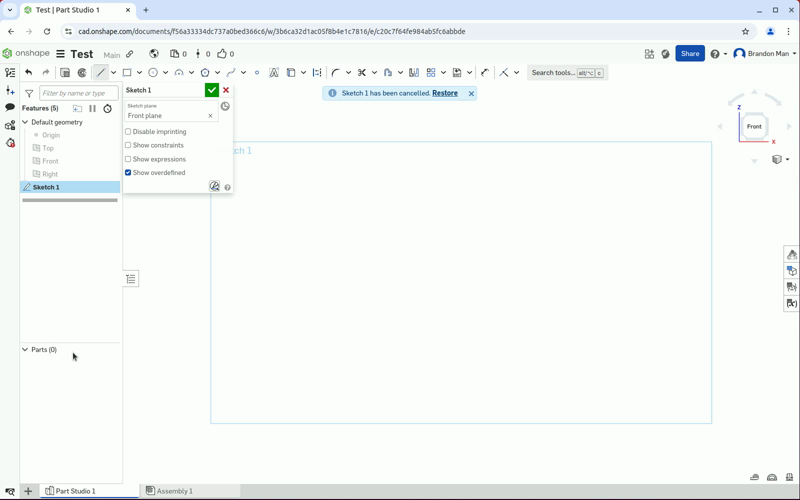
key_down(shift)
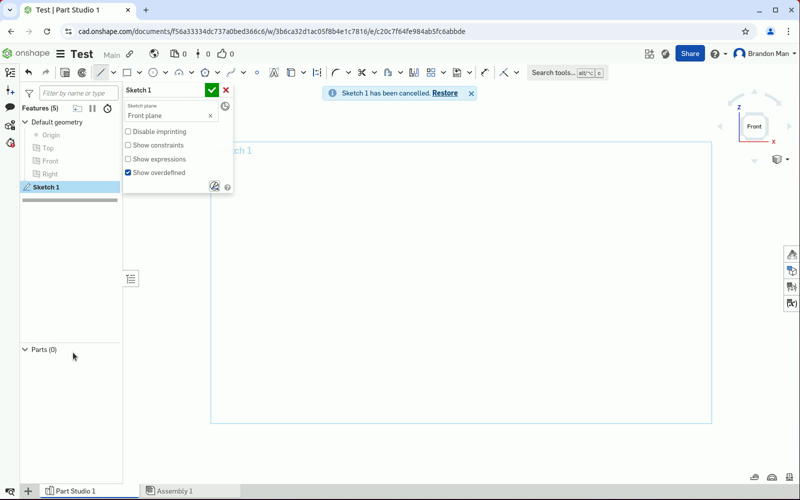
mouse_move(441, 374)
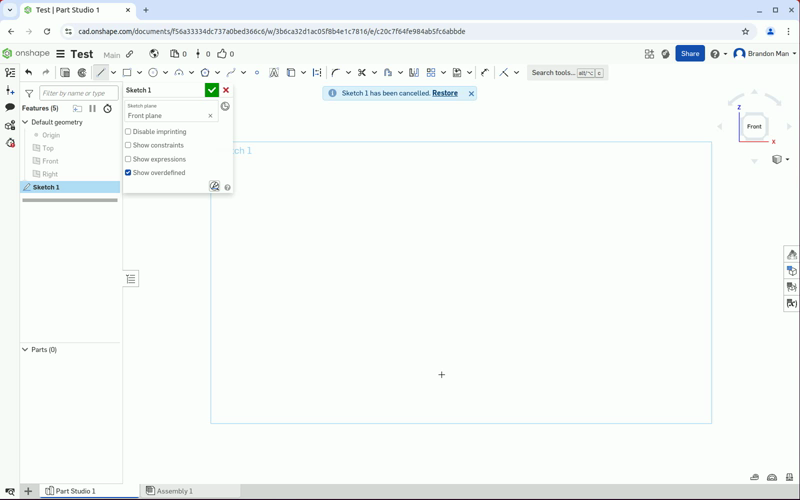
click(441, 374)
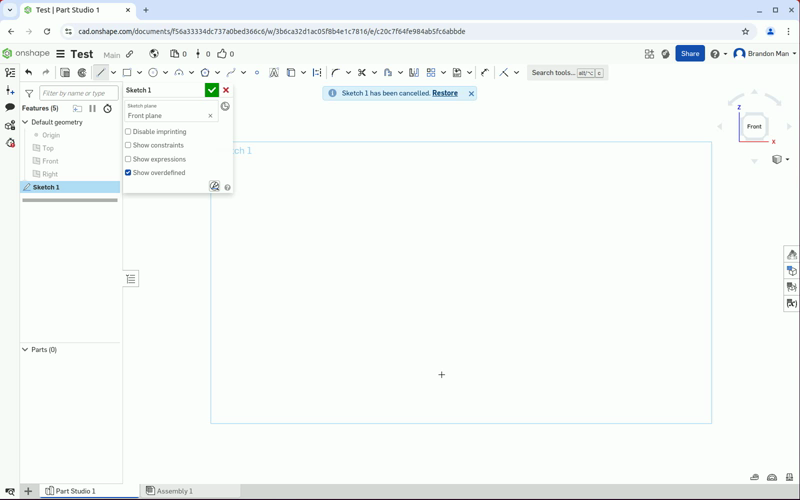
key_up(shift)
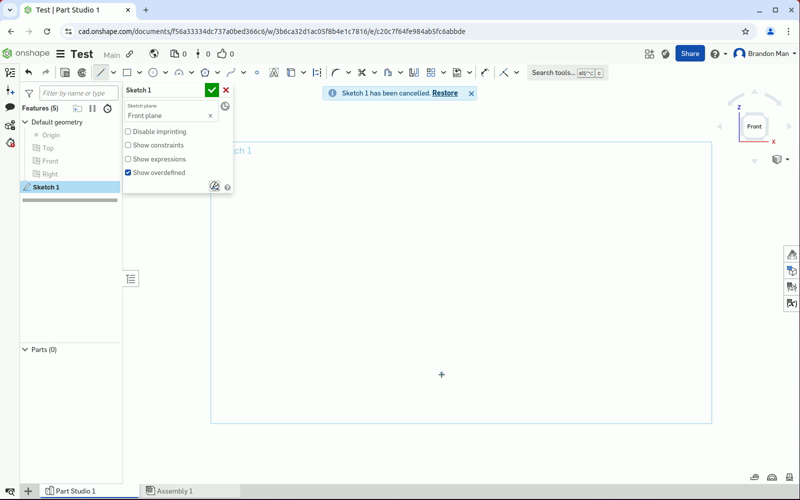
key_down(shift)
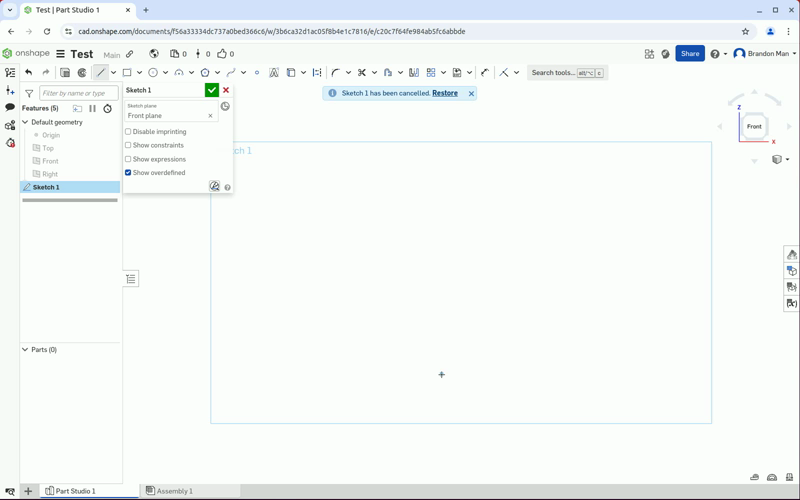
mouse_move(471, 374)
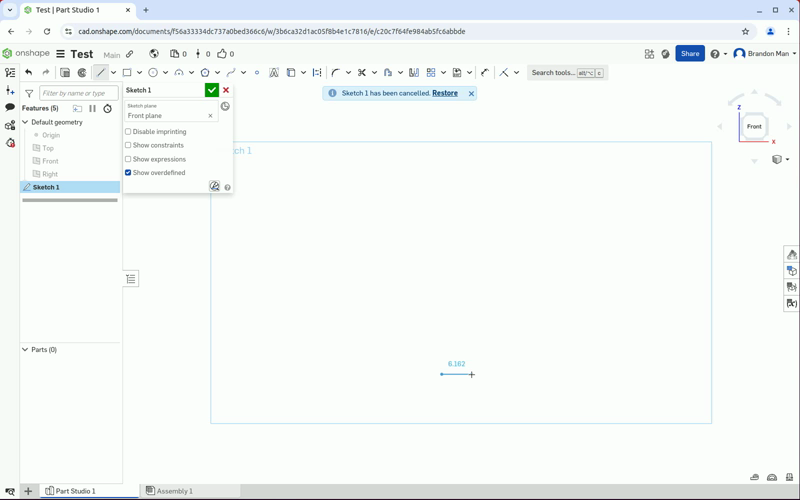
mouse_move(493, 374)
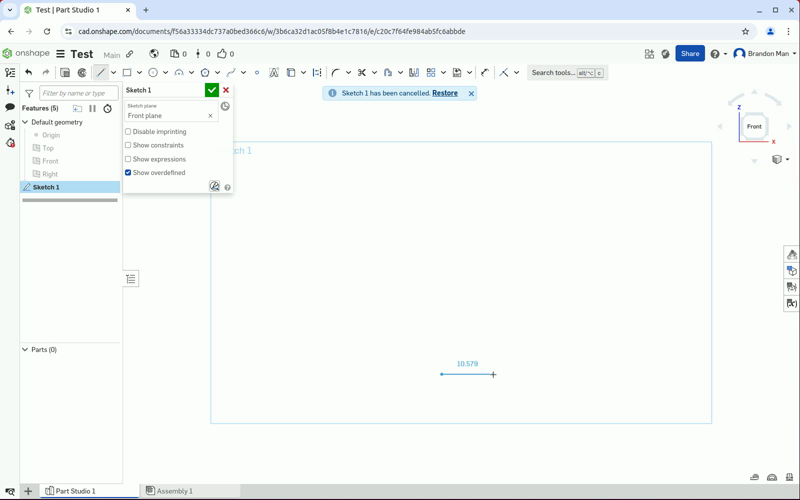
click(493, 374)
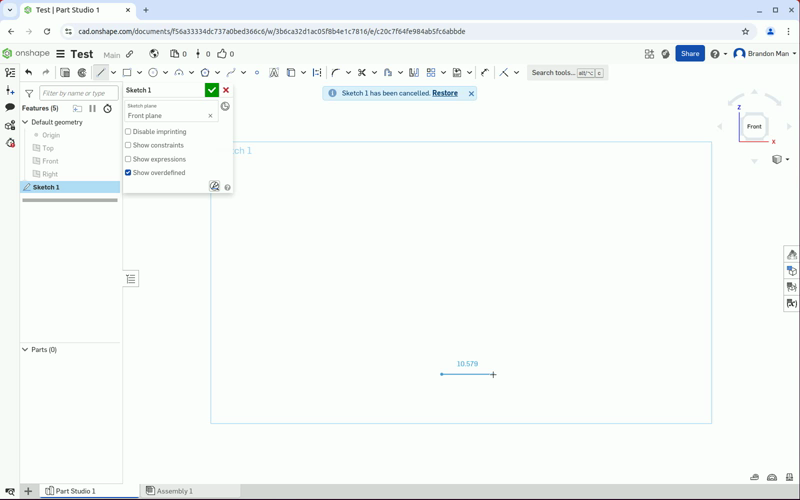
key_up(shift)
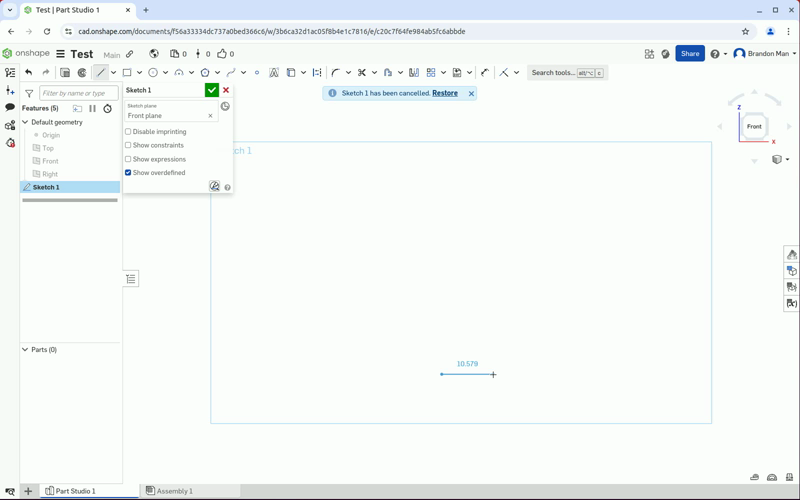
key_down(shift)
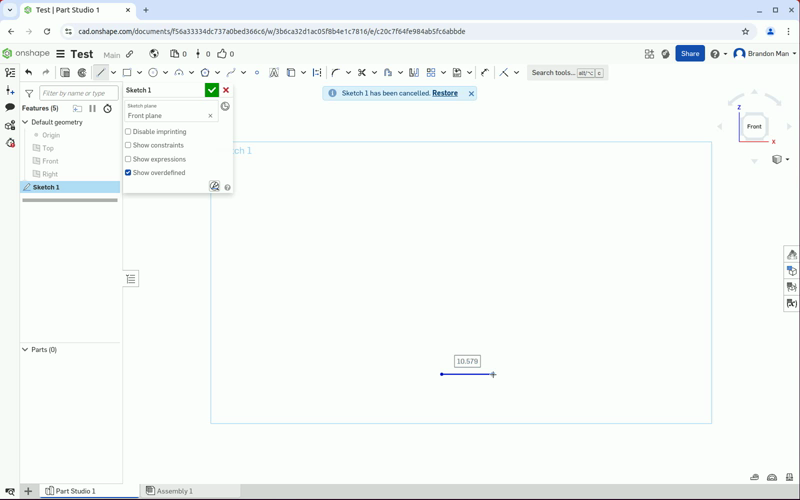
mouse_move(493, 200)
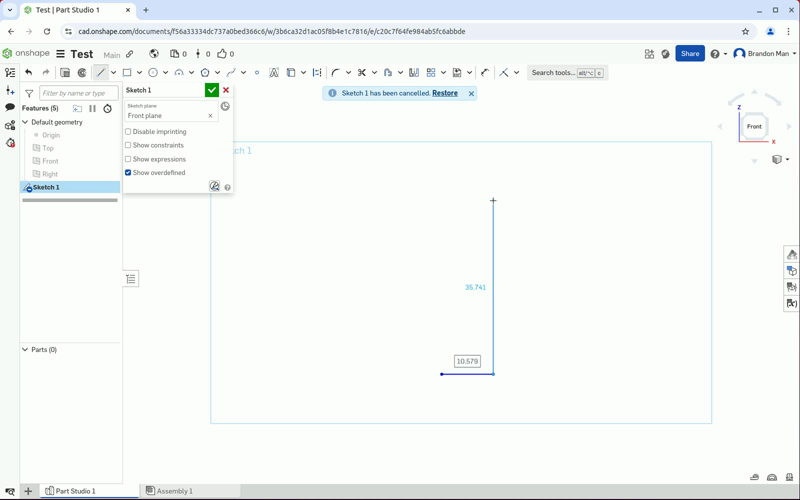
click(493, 200)
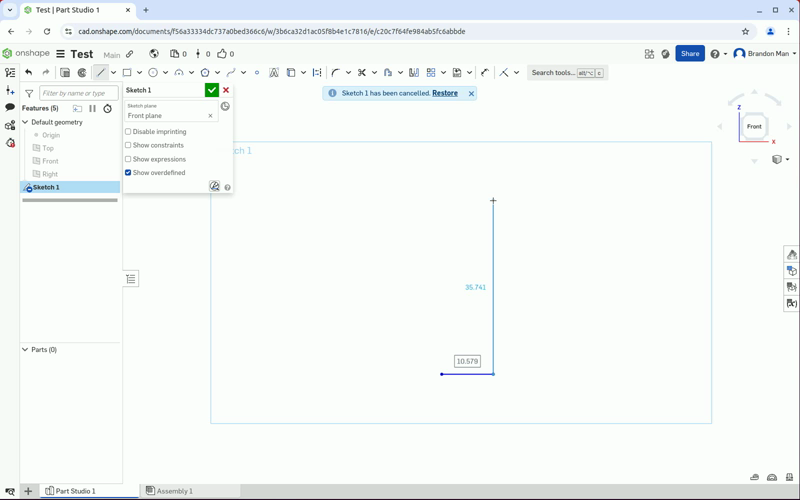
key_up(shift)
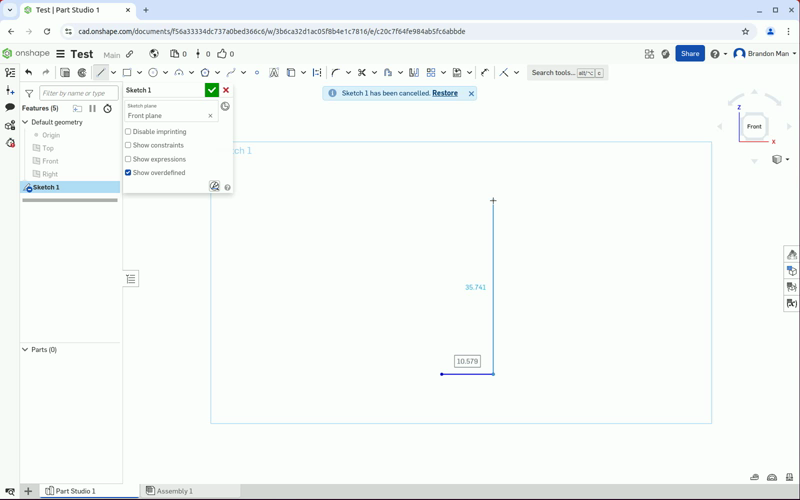
key_down(shift)
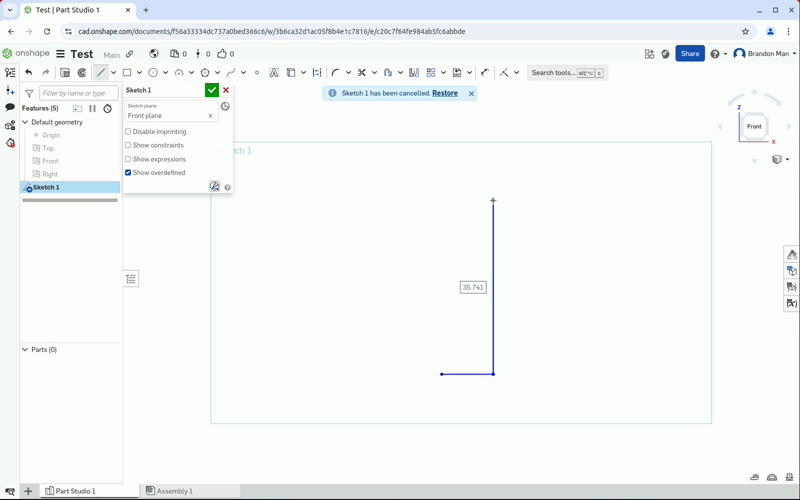
mouse_move(523, 200)
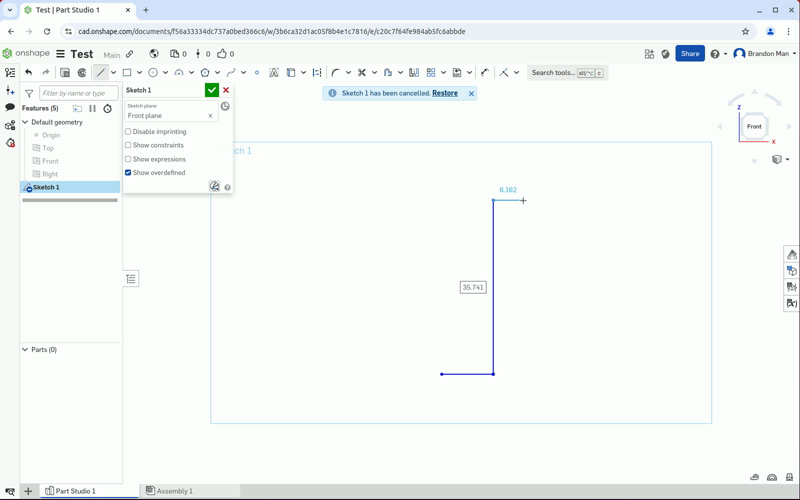
mouse_move(441, 200)
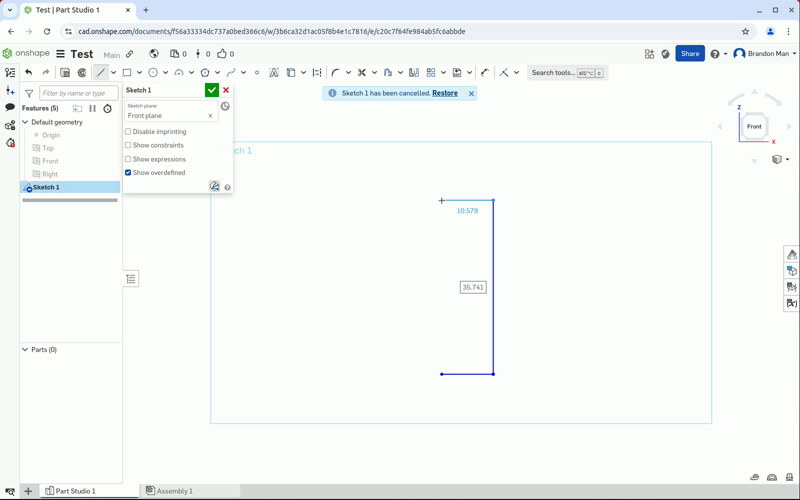
click(441, 200)
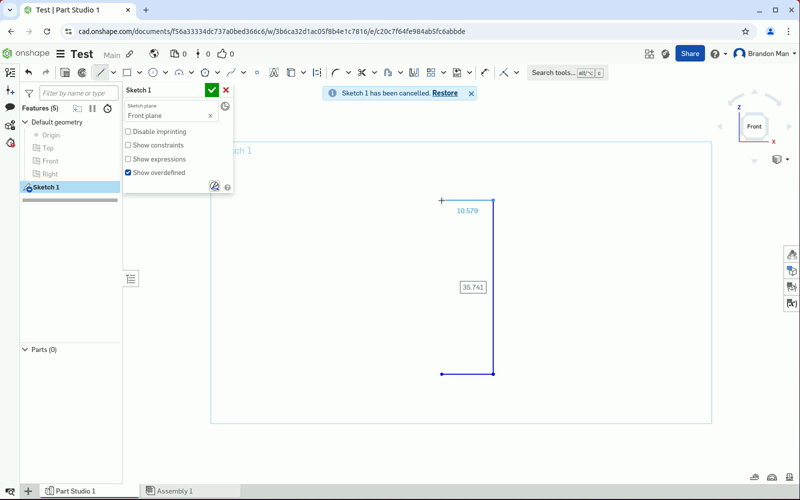
key_up(shift)
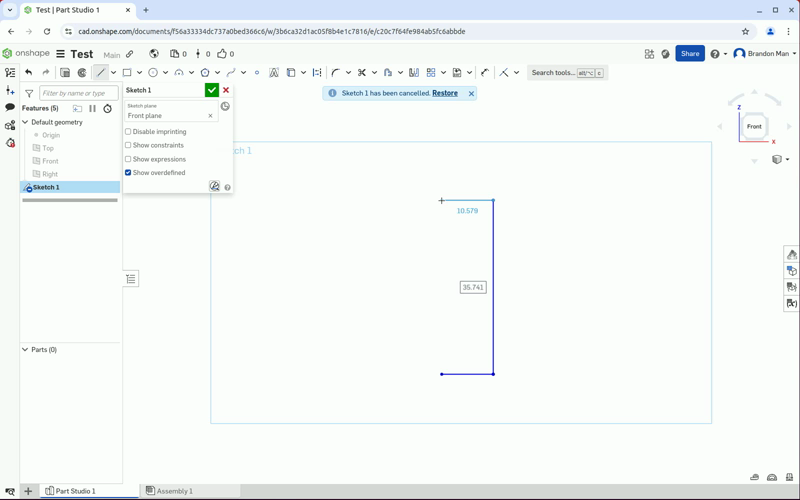
key_down(shift)
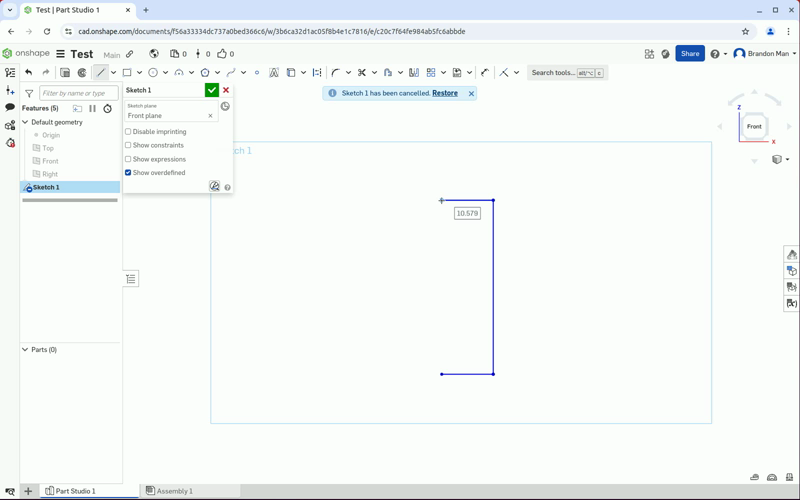
mouse_move(441, 374)
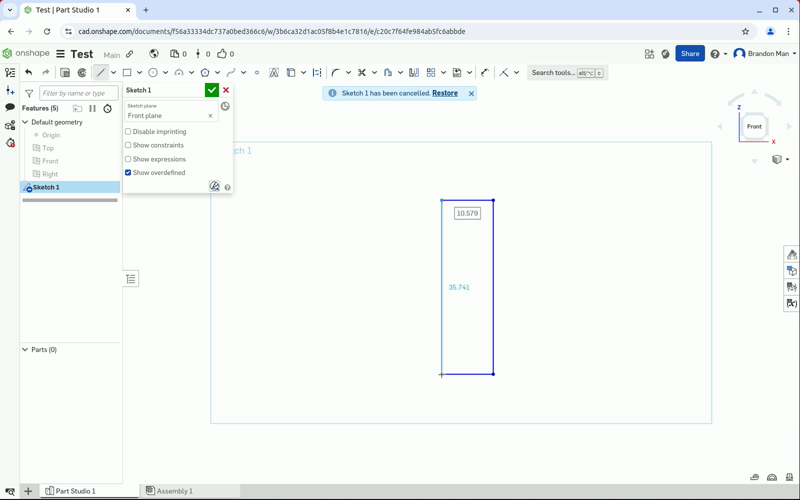
key_up(shift)
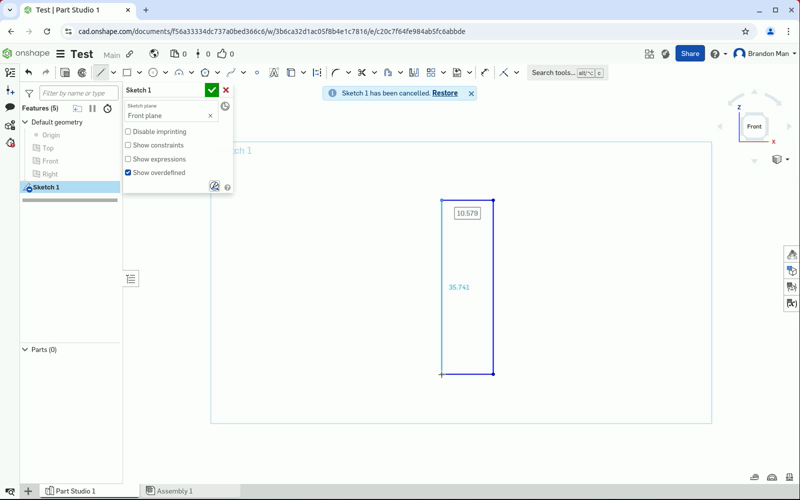
click(441, 374)
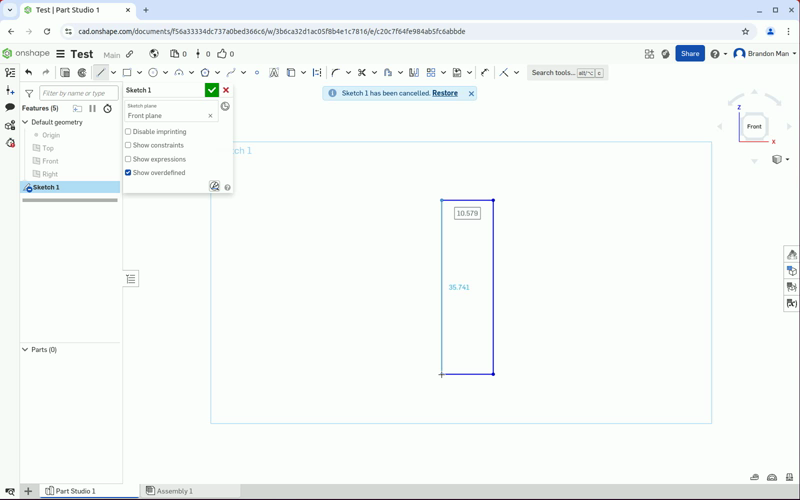
key(esc)
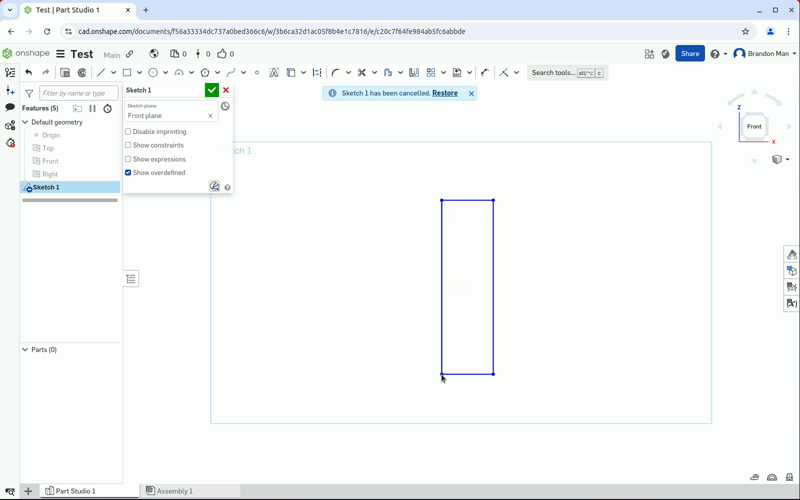
mouse_move(481, 230)
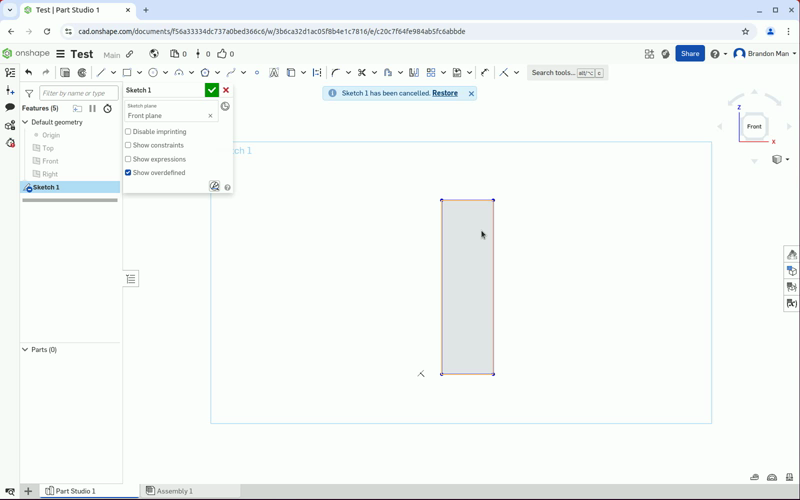
click(481, 230)
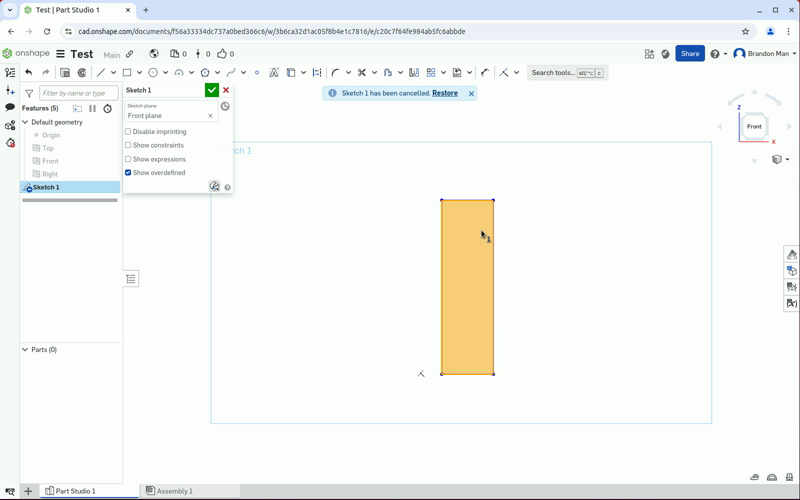
mouse_move(73, 352)
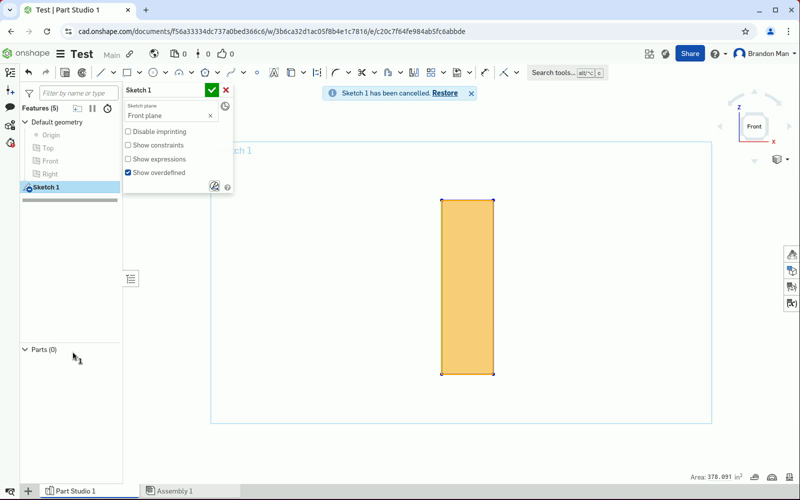
key(shift+y)
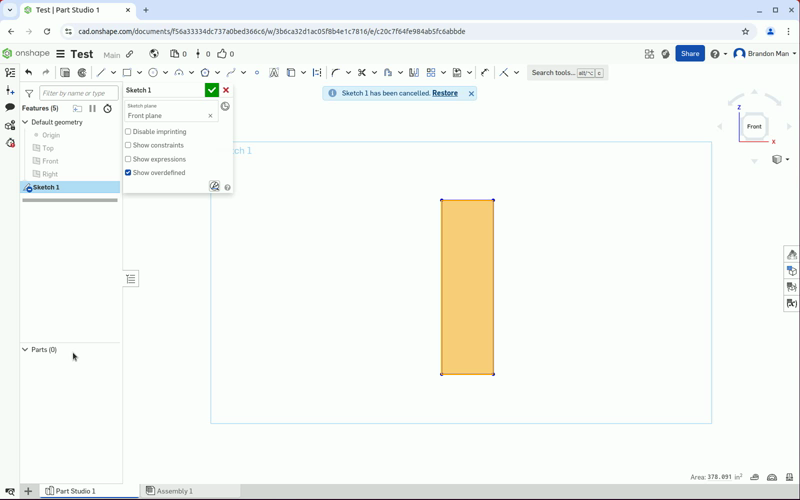
key(shift+e)
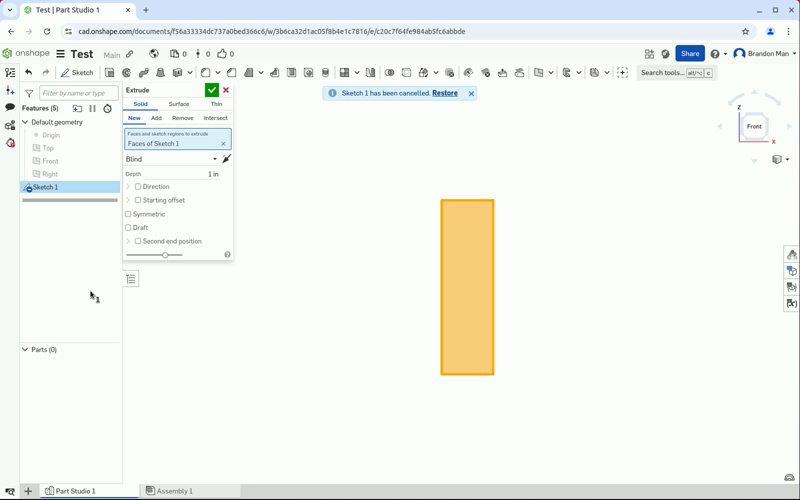
mouse_move(143, 106)
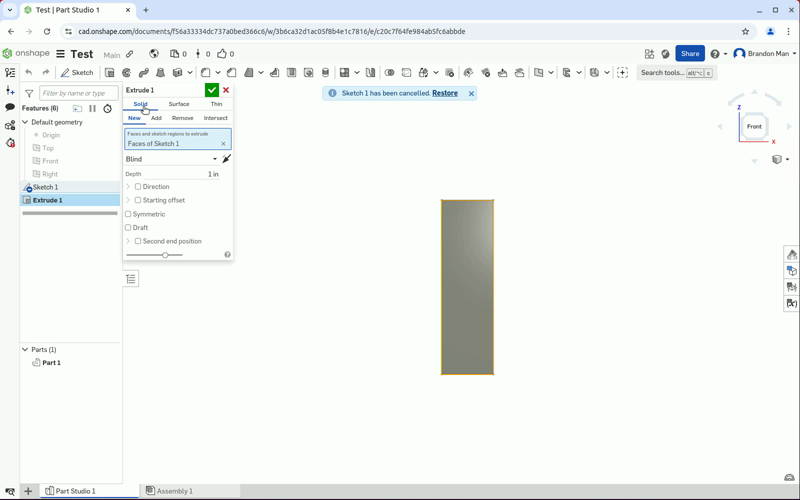
click(143, 106)
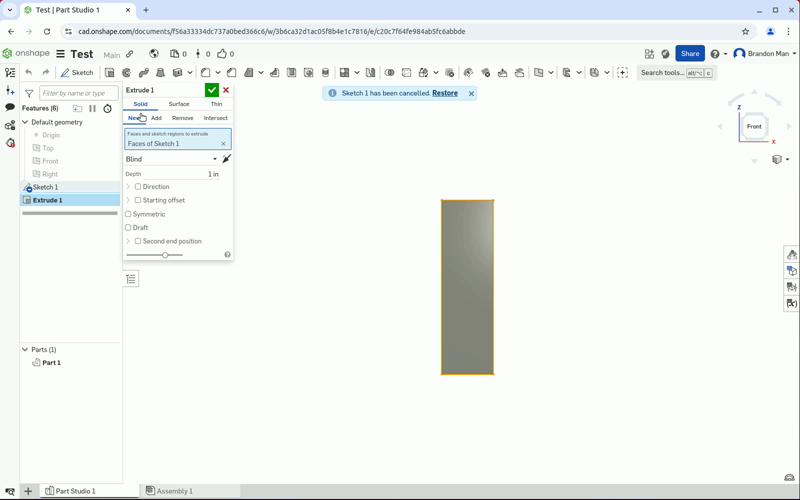
mouse_move(137, 120)
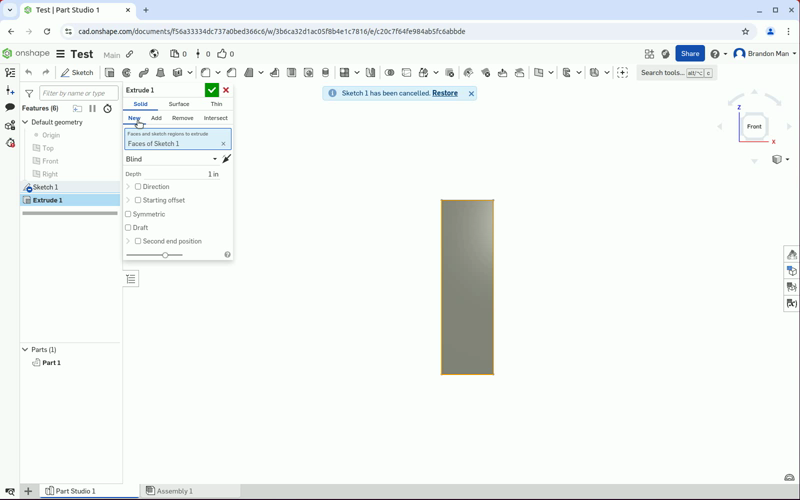
click(137, 120)
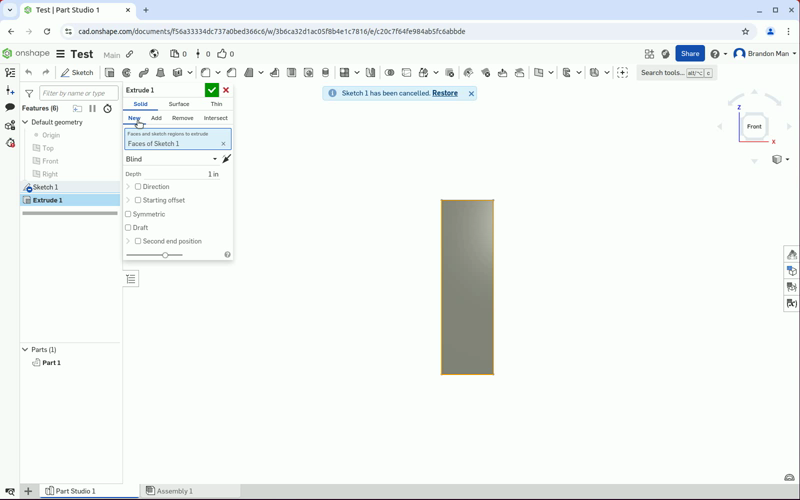
key(tab, 4)
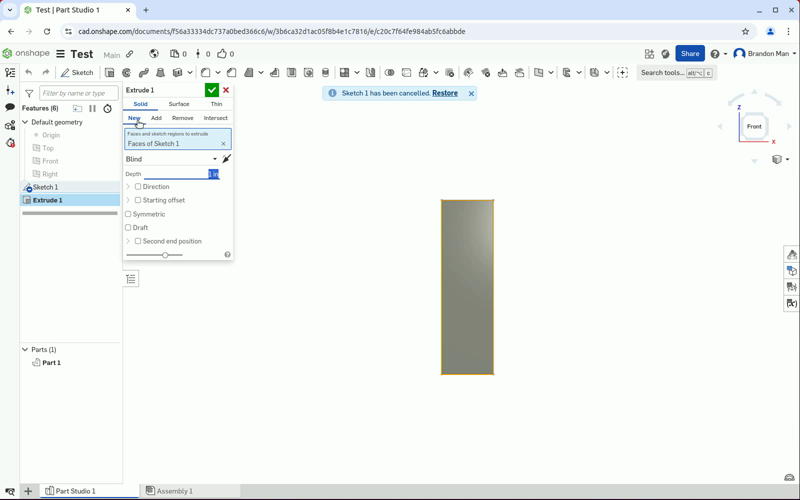
text(8.184)
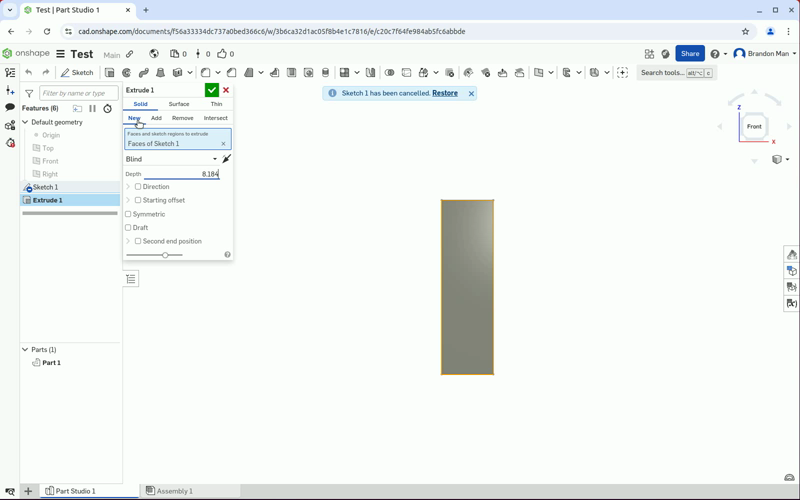
key(enter)
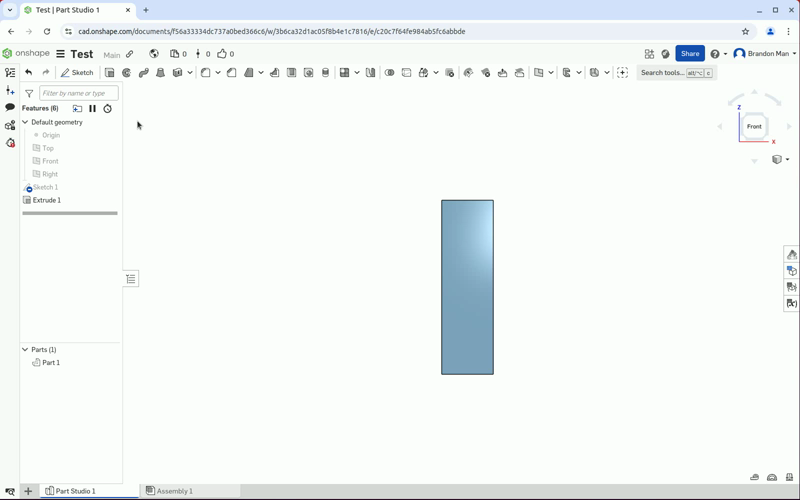
key(shift+h)
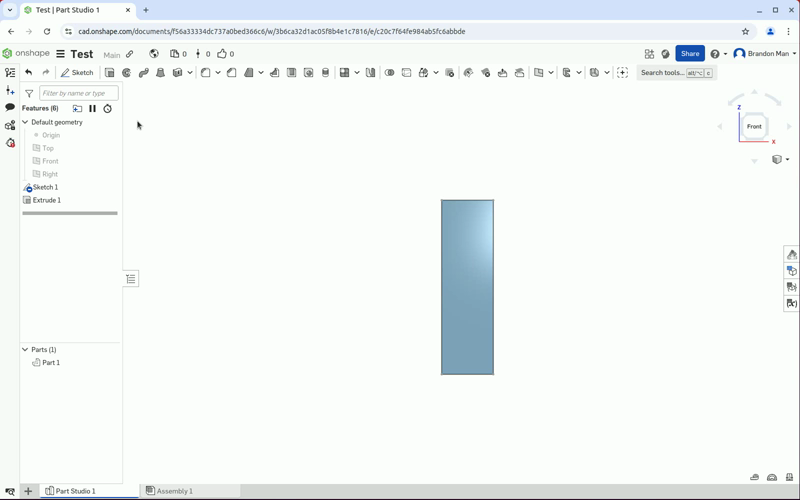
key(shift+h)
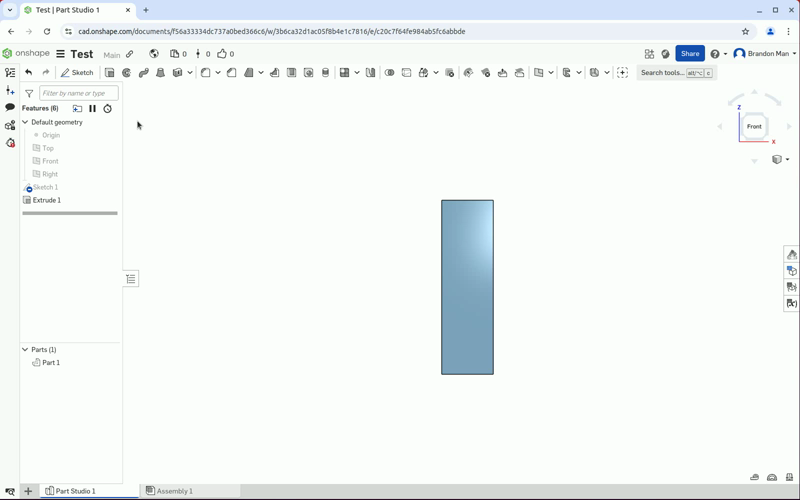
mouse_move(73, 189)
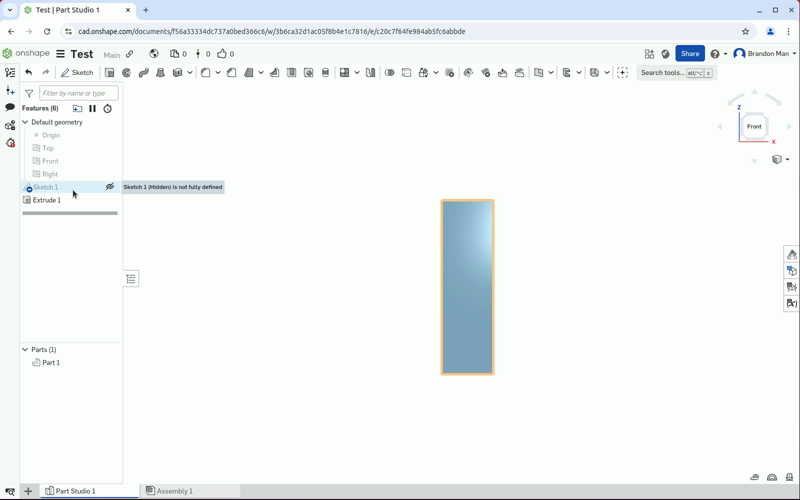
click(73, 189)
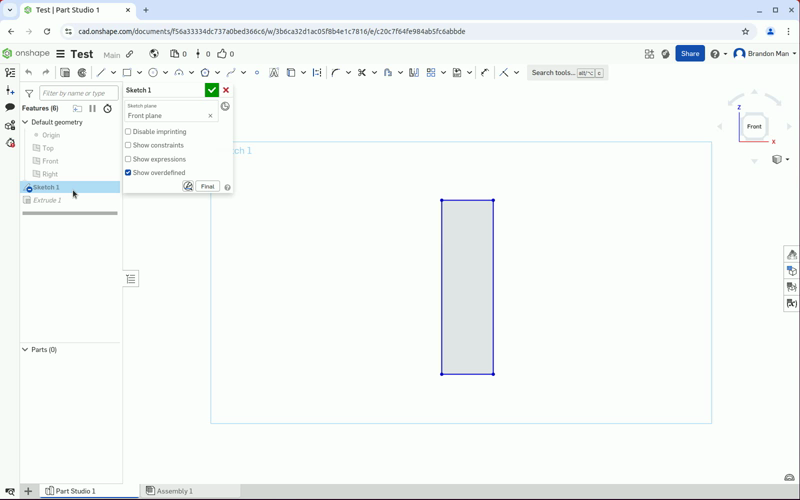
mouse_move(229, 92)
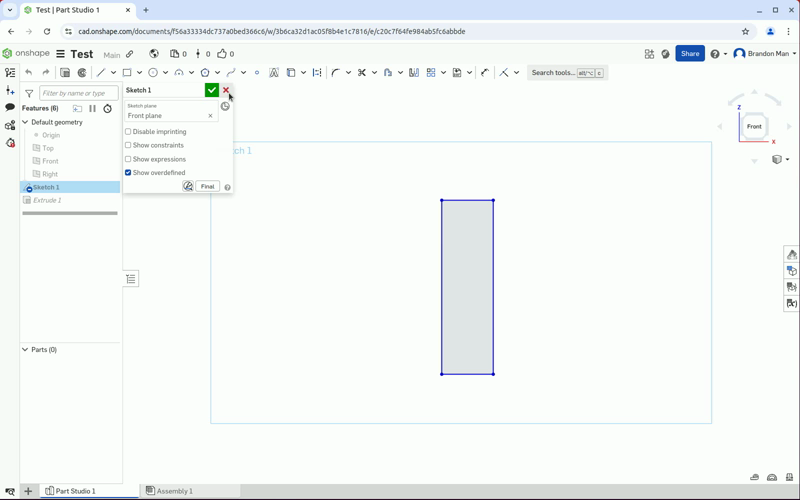
click(229, 92)
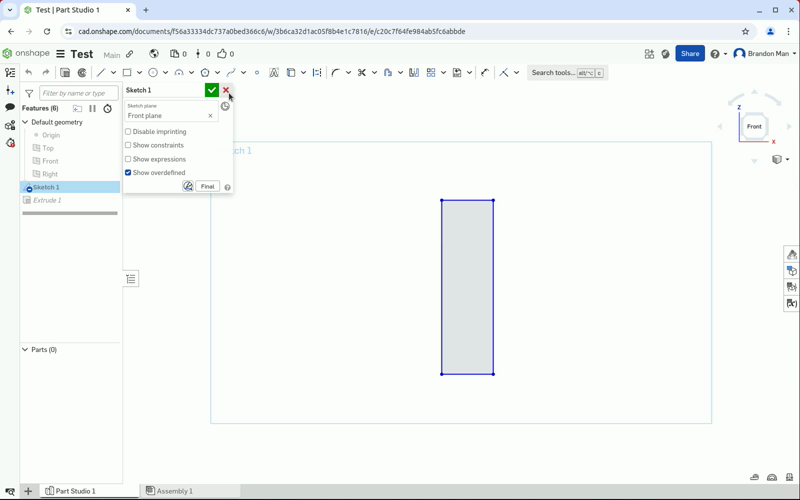
key(shift+s)
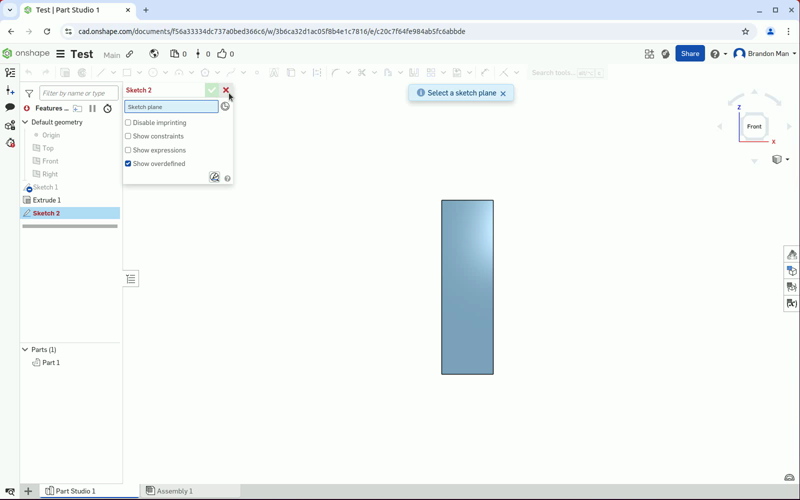
mouse_move(73, 163)
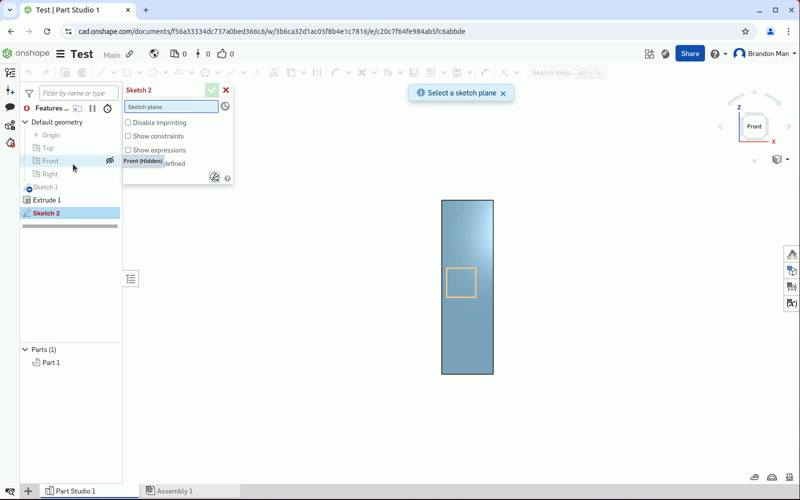
click(73, 163)
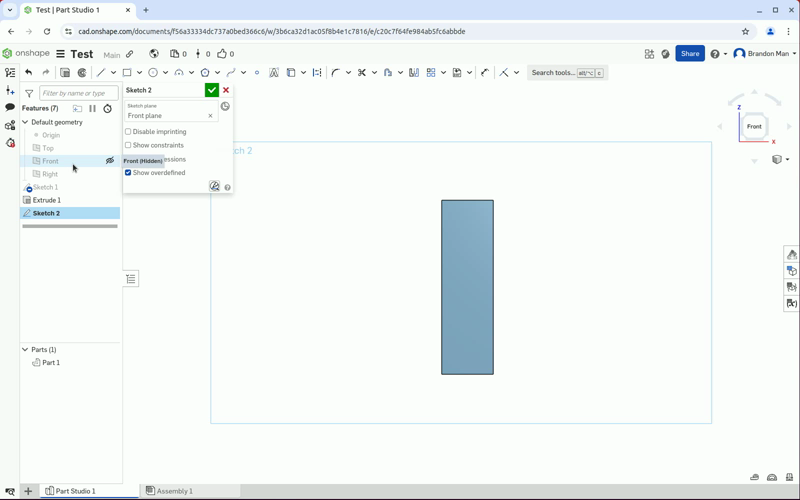
mouse_move(73, 352)
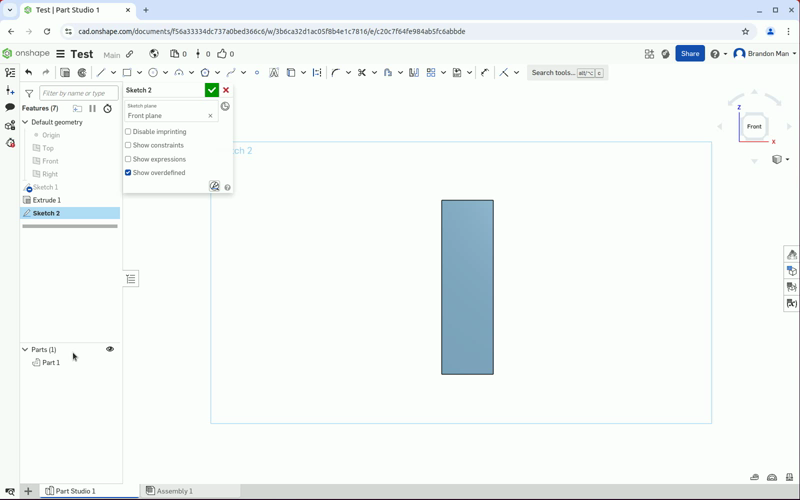
key(y)
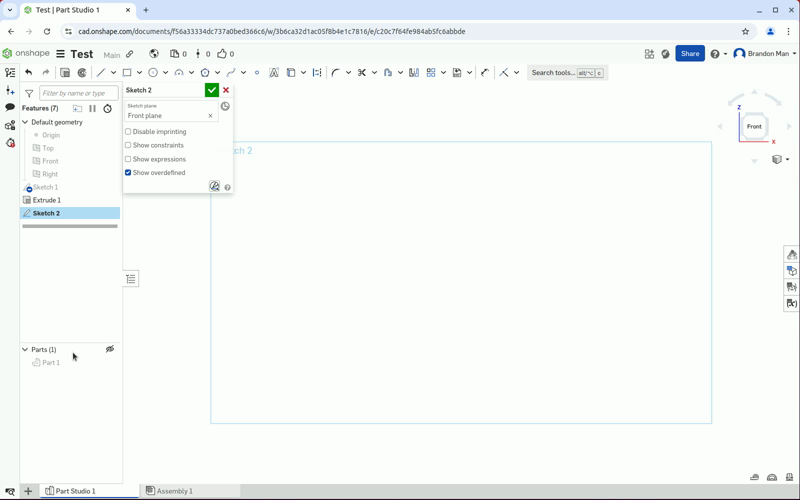
key(c)
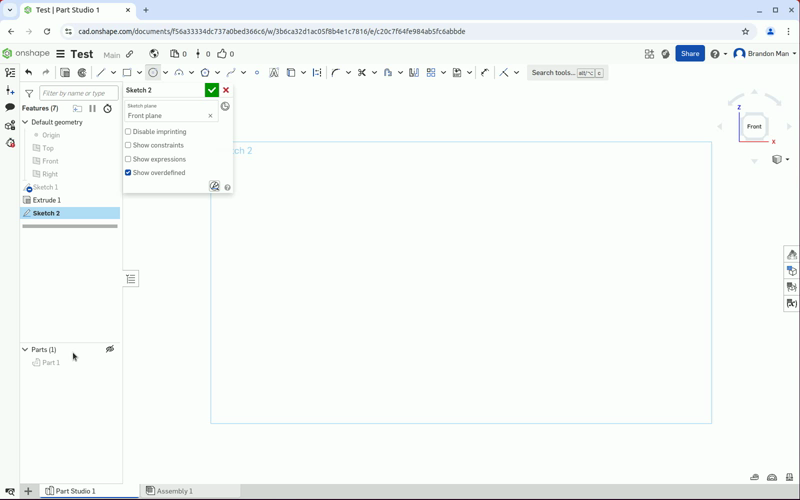
key_down(shift)
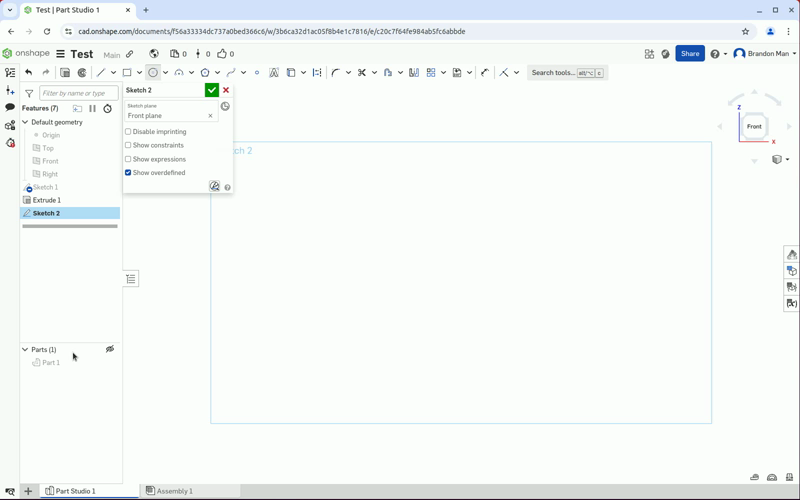
mouse_move(404, 282)
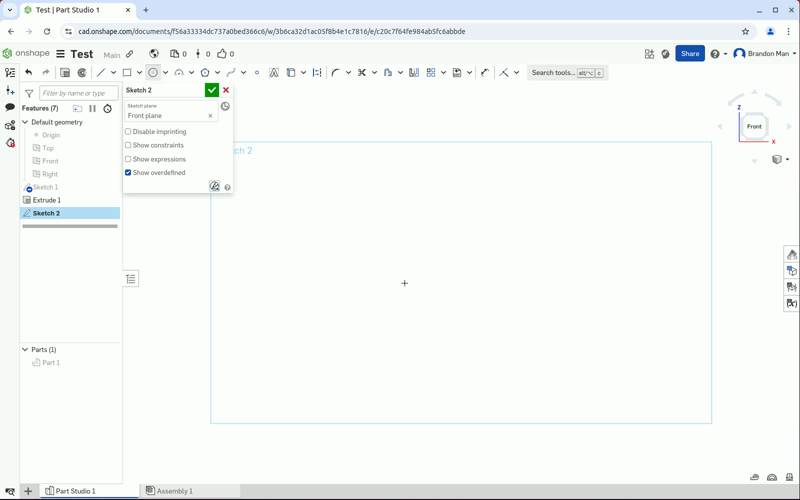
click(404, 282)
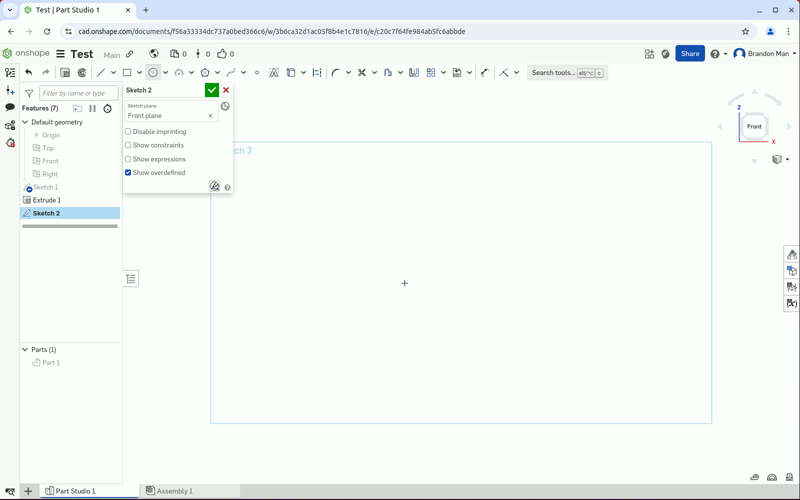
key_up(shift)
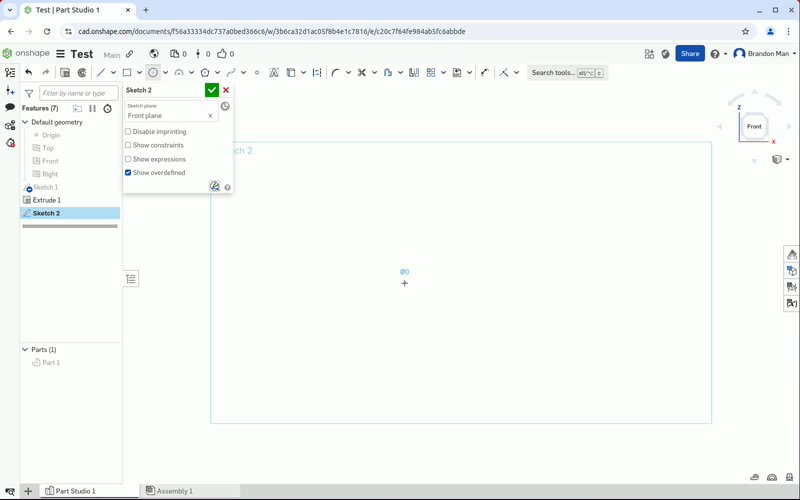
mouse_move(431, 282)
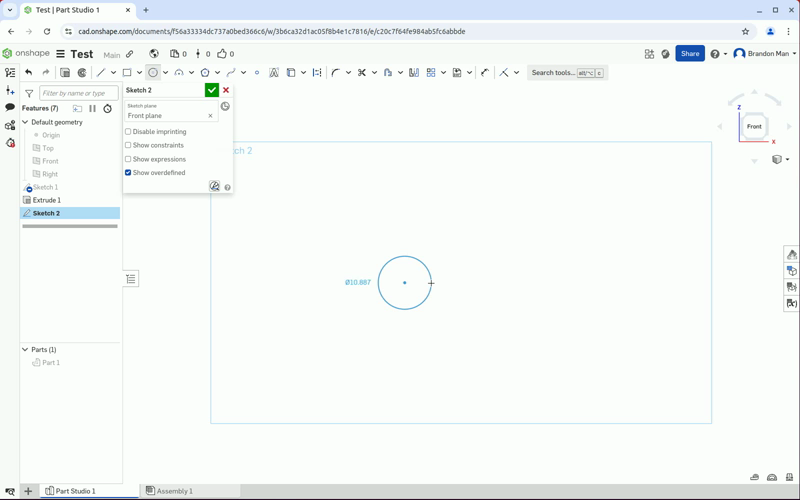
click(431, 282)
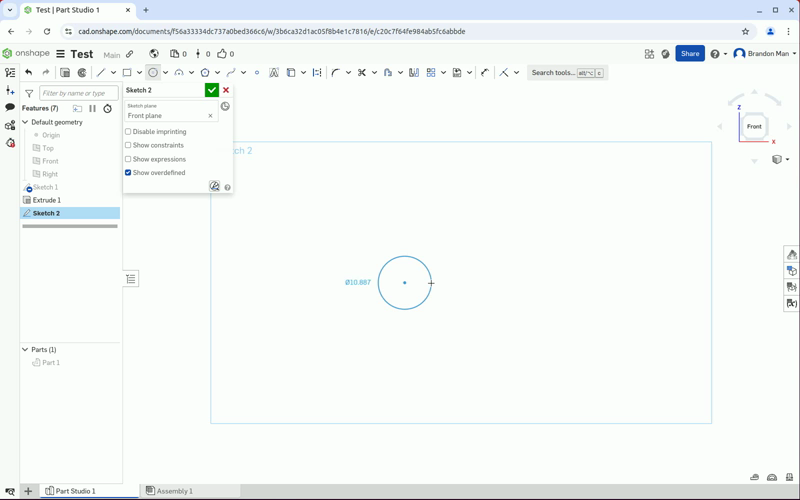
key(esc)
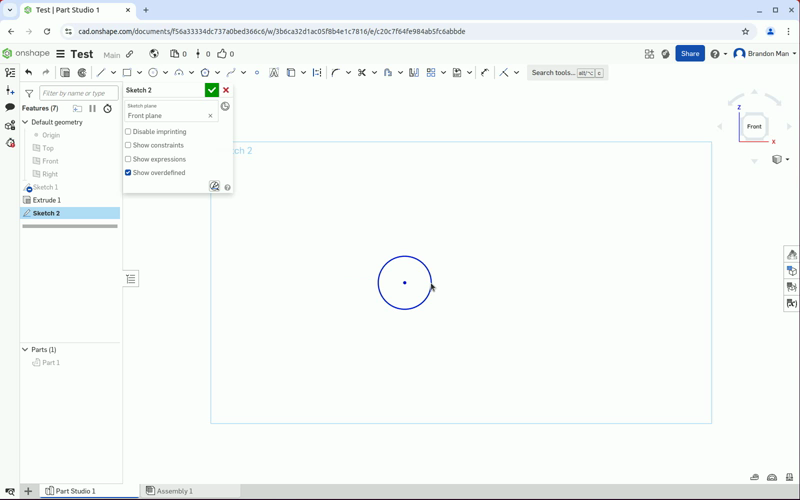
mouse_move(416, 280)
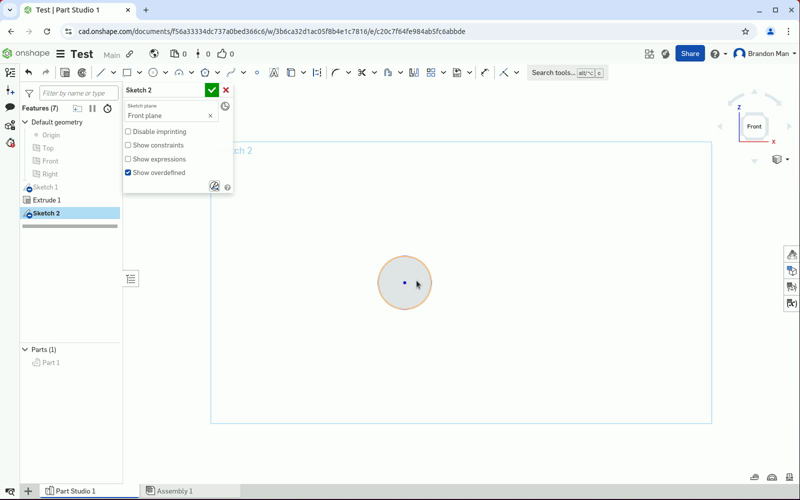
click(416, 280)
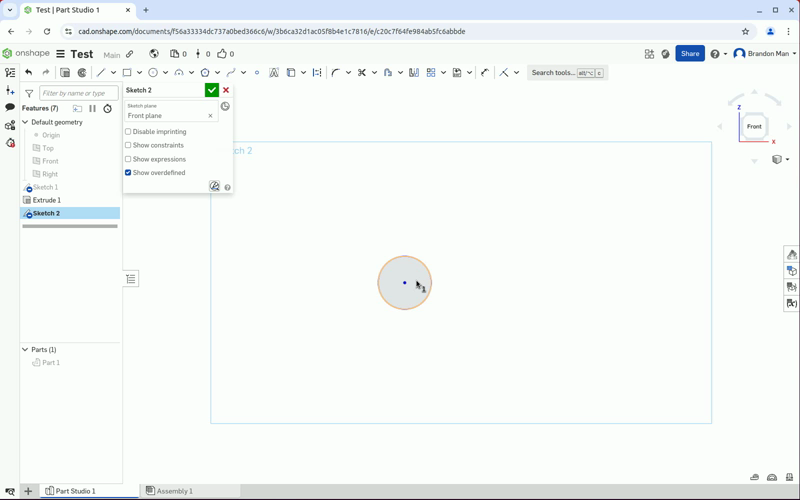
mouse_move(73, 352)
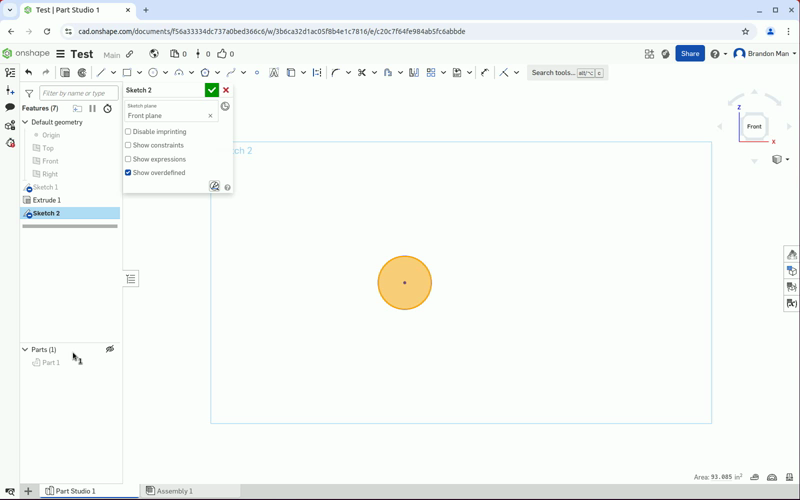
key(shift+y)
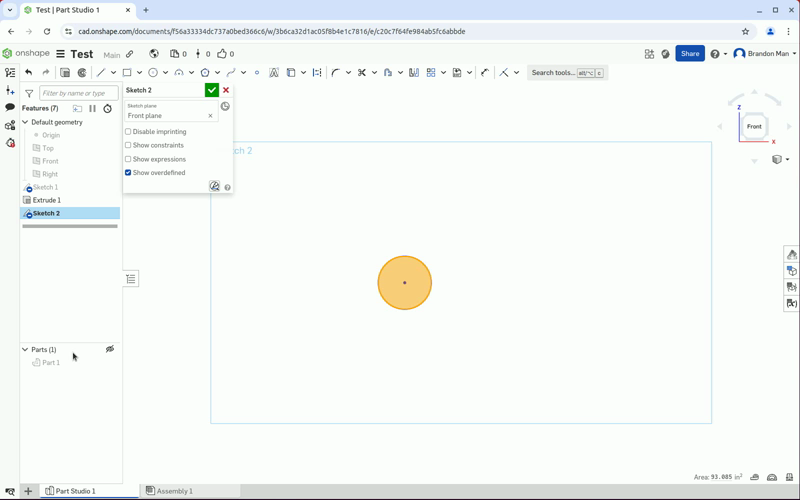
key(shift+e)
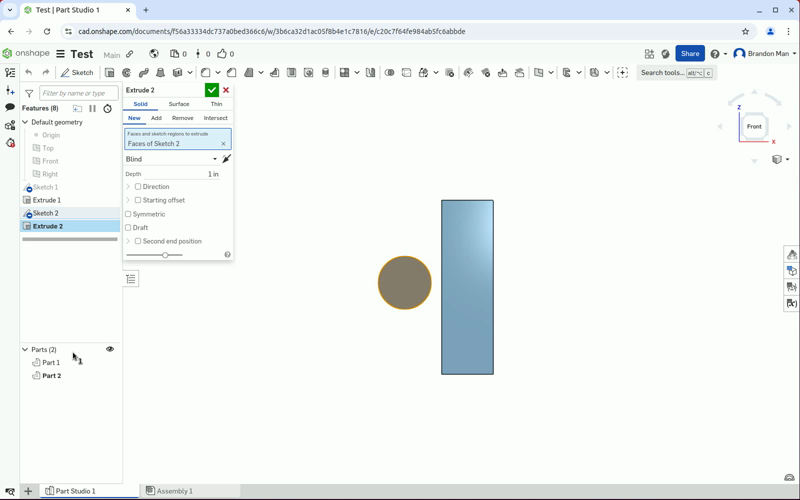
mouse_move(143, 106)
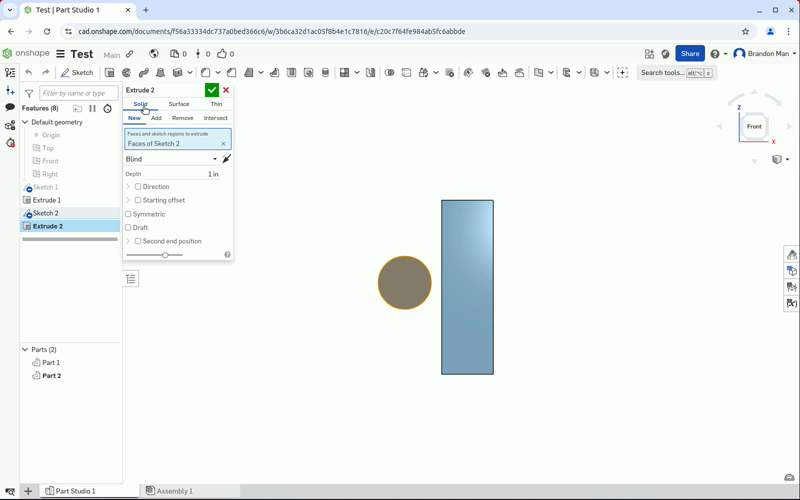
click(143, 106)
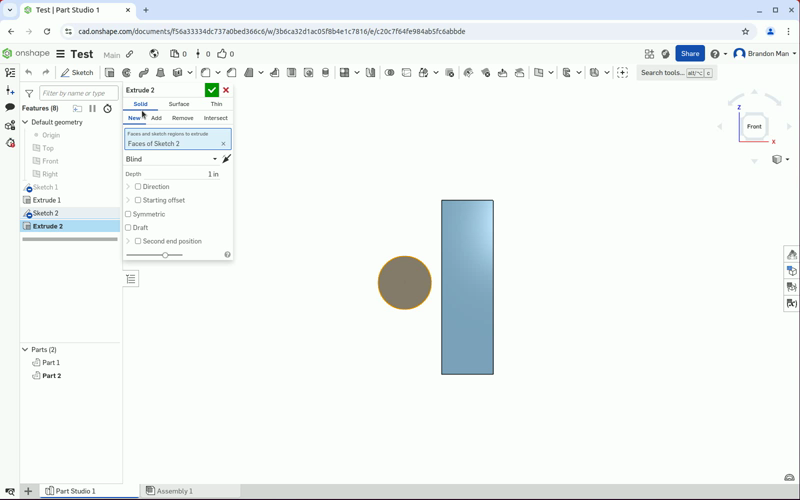
mouse_move(137, 120)
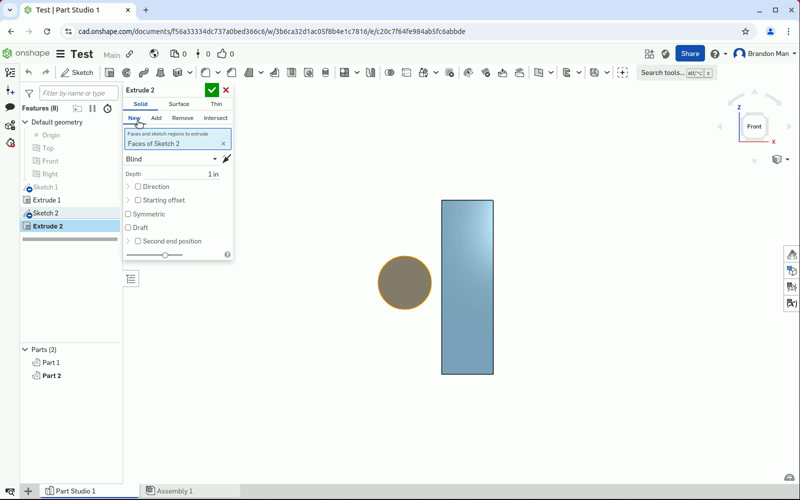
click(137, 120)
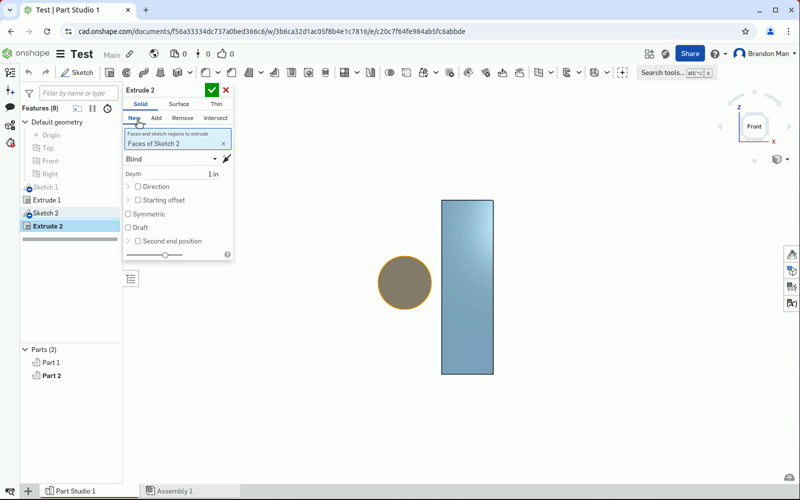
key(tab, 4)
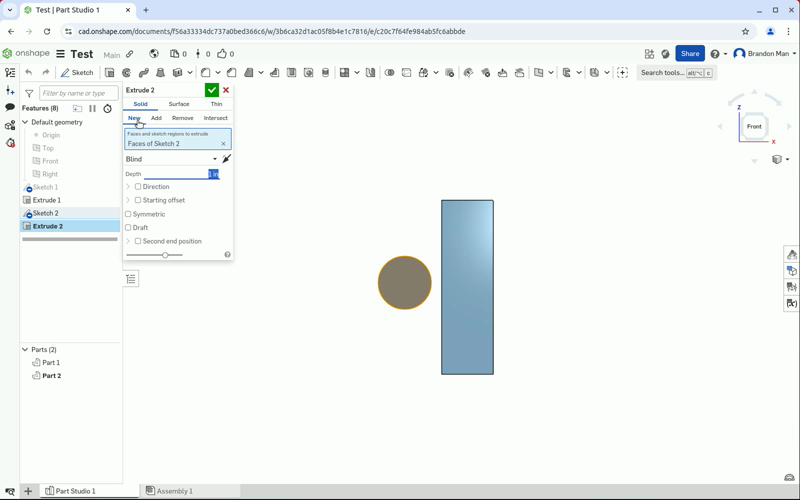
text(8.184)
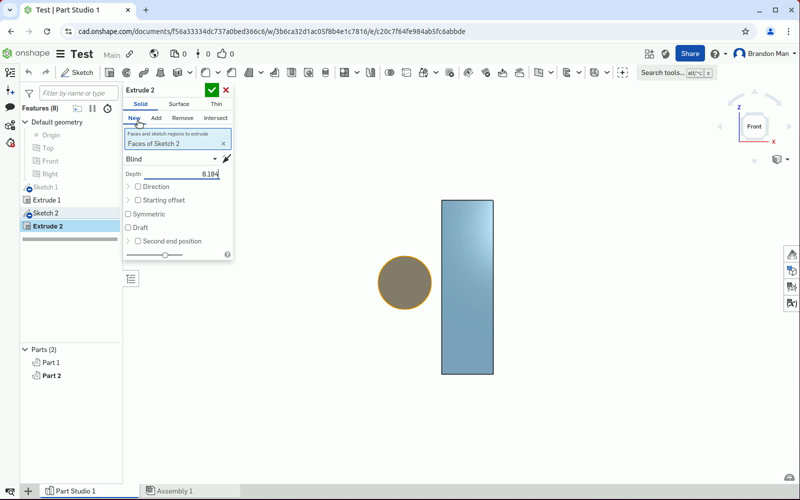
key(enter)
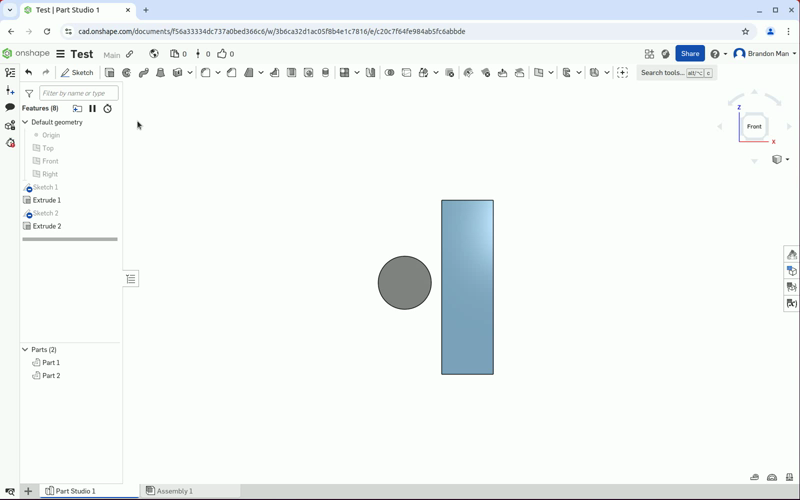
key(shift+h)
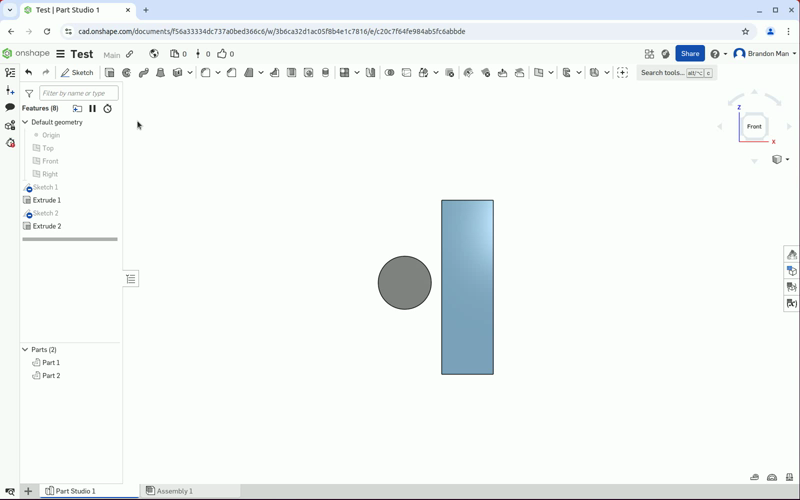
key(shift+h)
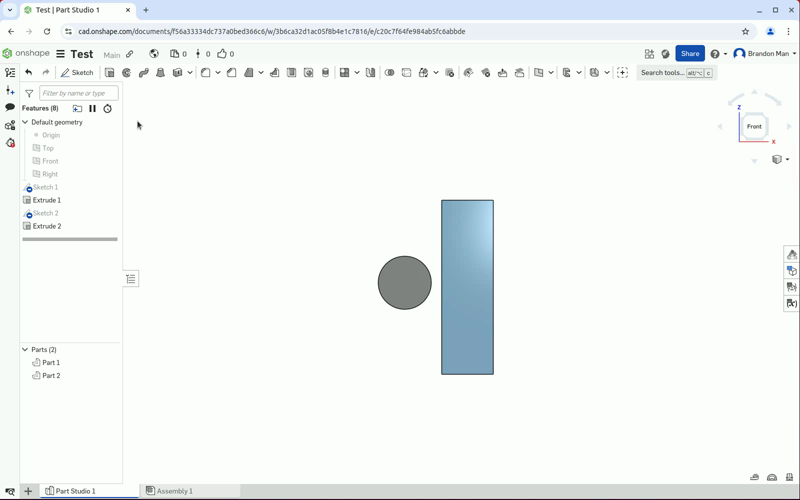
mouse_move(73, 189)
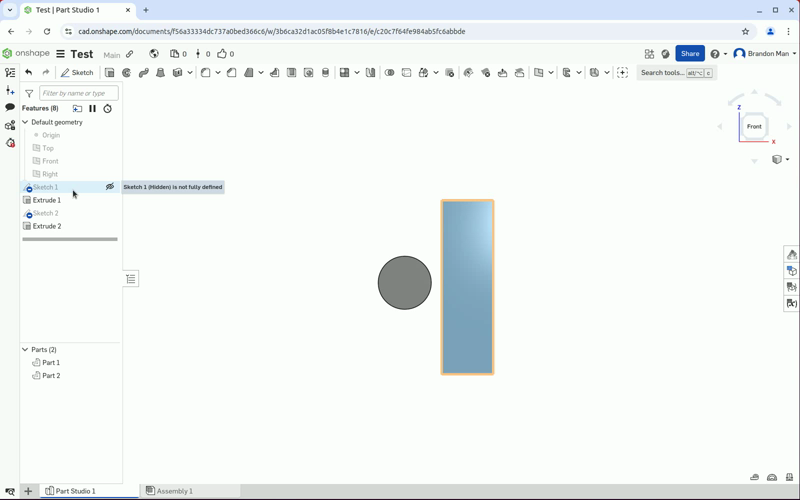
click(73, 189)
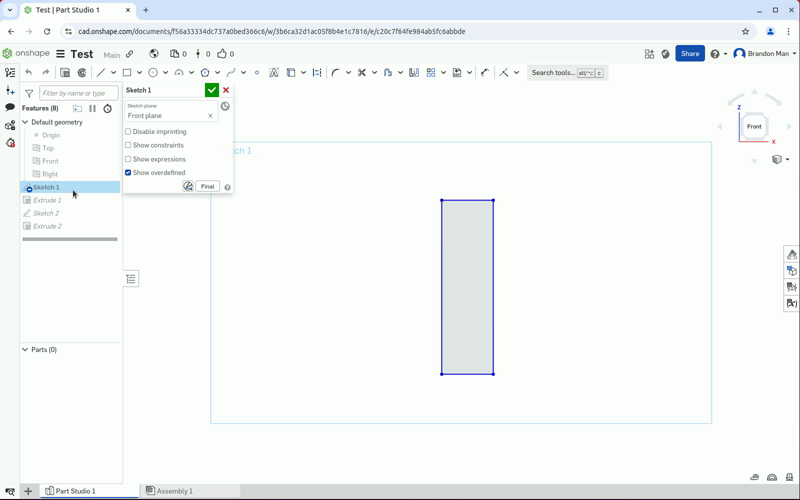
mouse_move(229, 92)
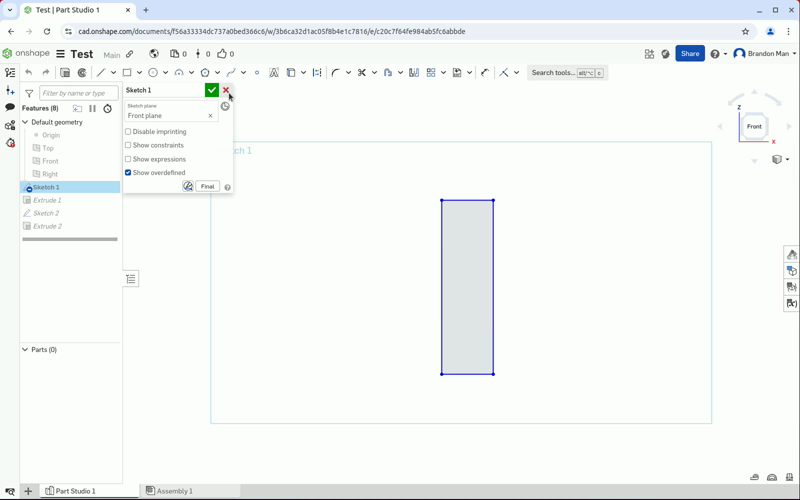
click(229, 92)
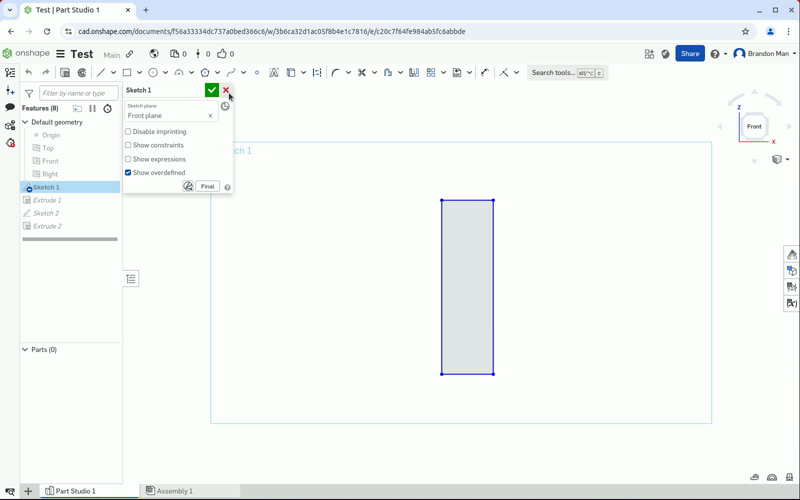
key(shift+s)
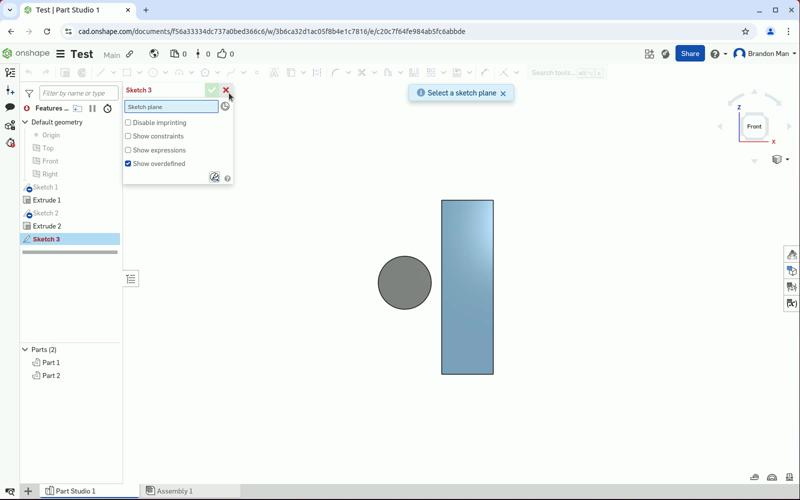
mouse_move(73, 163)
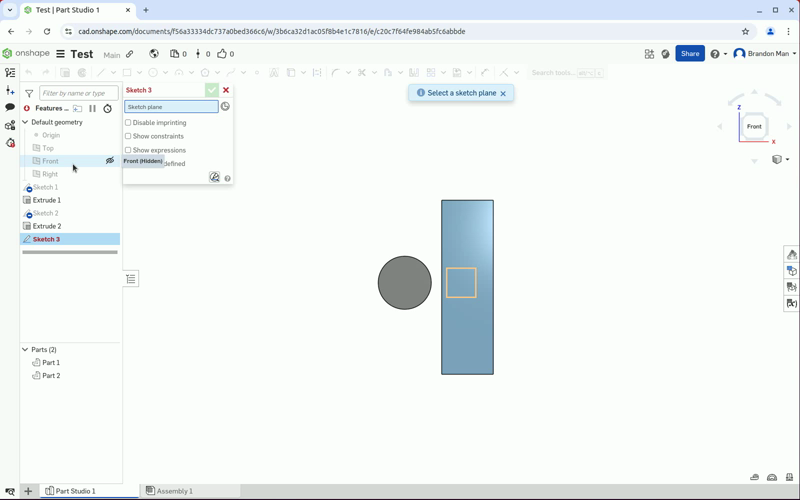
click(73, 163)
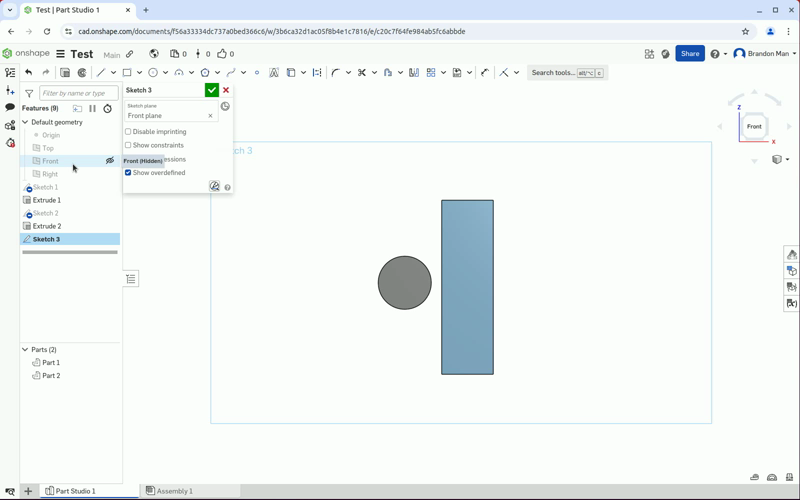
mouse_move(73, 352)
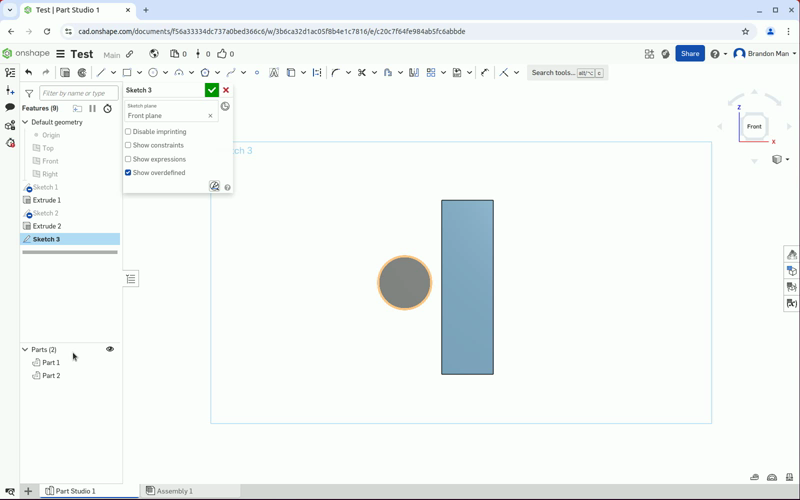
key(y)
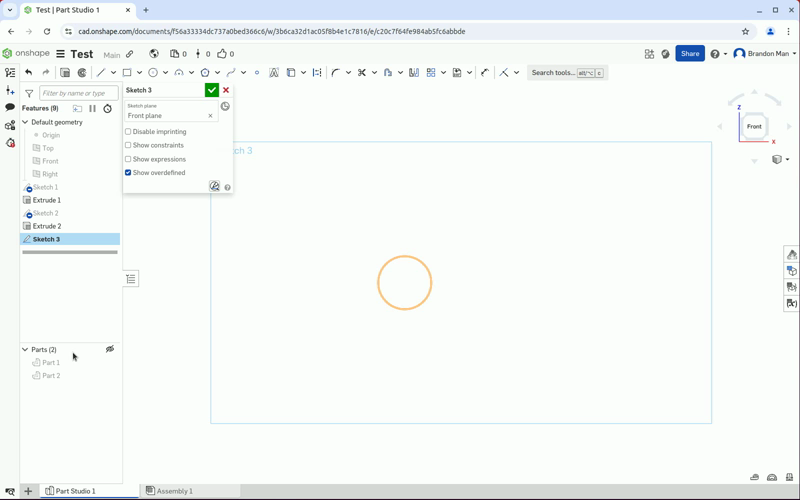
key(c)
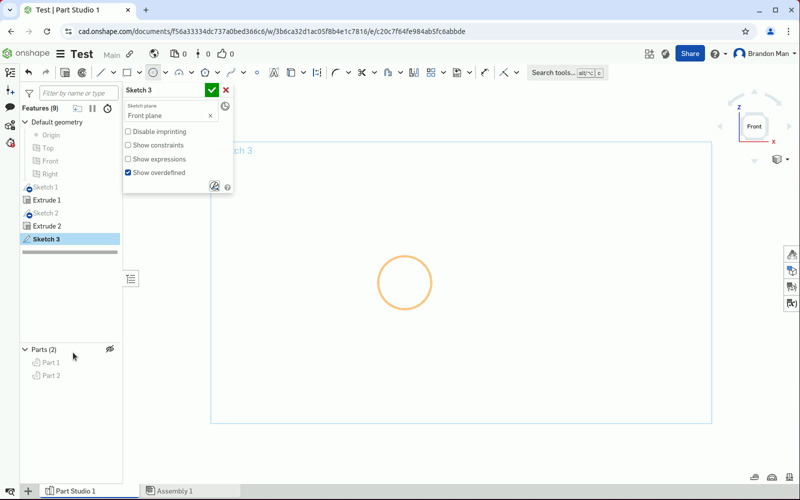
key_down(shift)
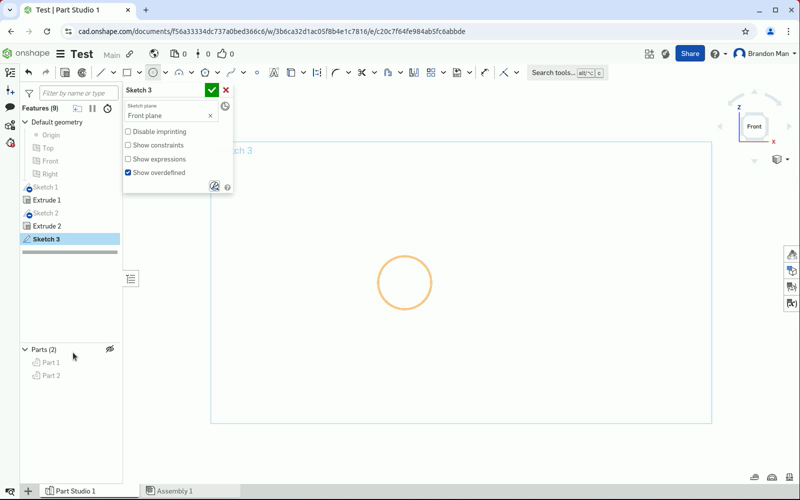
mouse_move(527, 282)
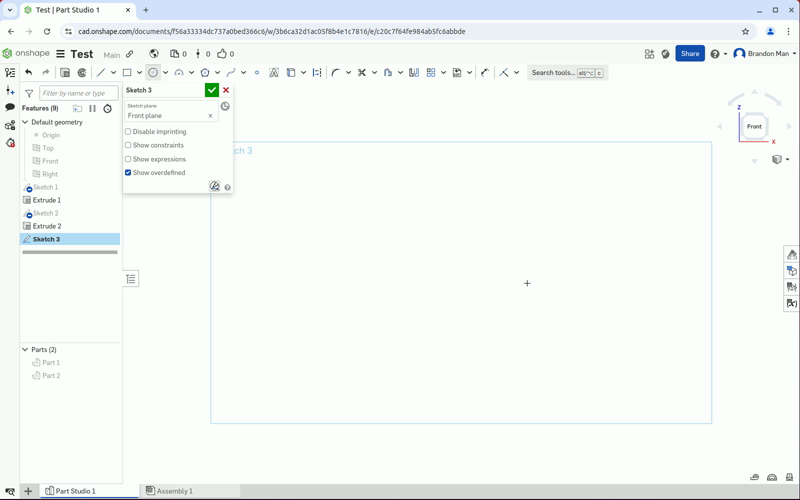
click(527, 282)
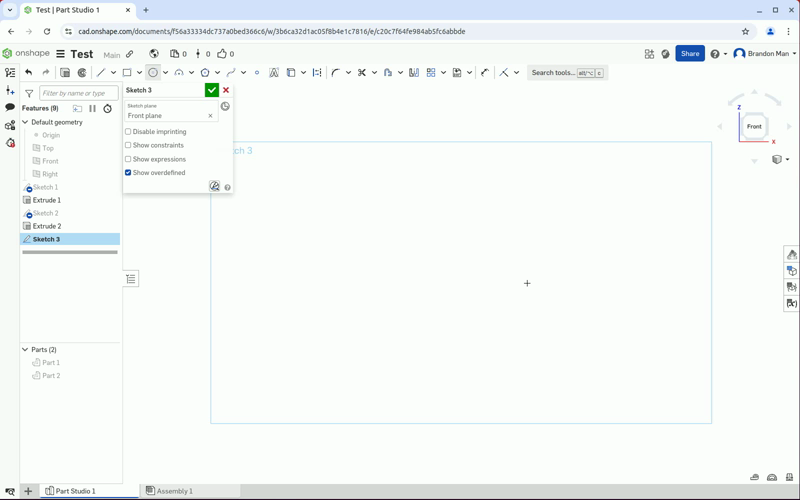
key_up(shift)
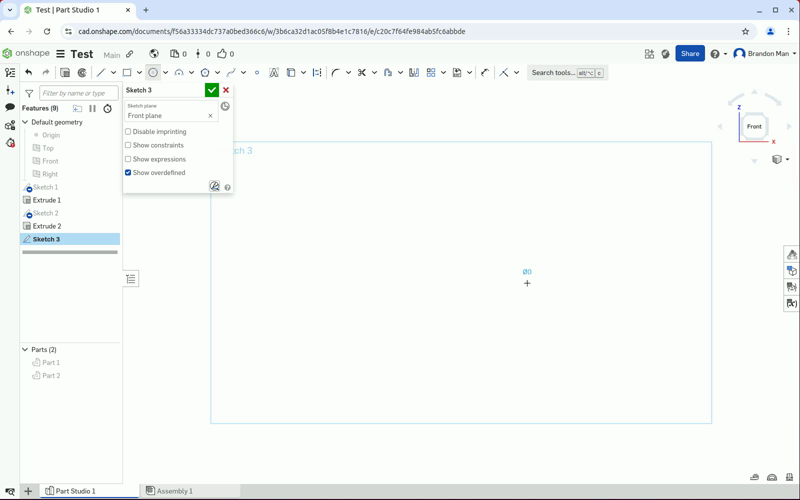
mouse_move(556, 282)
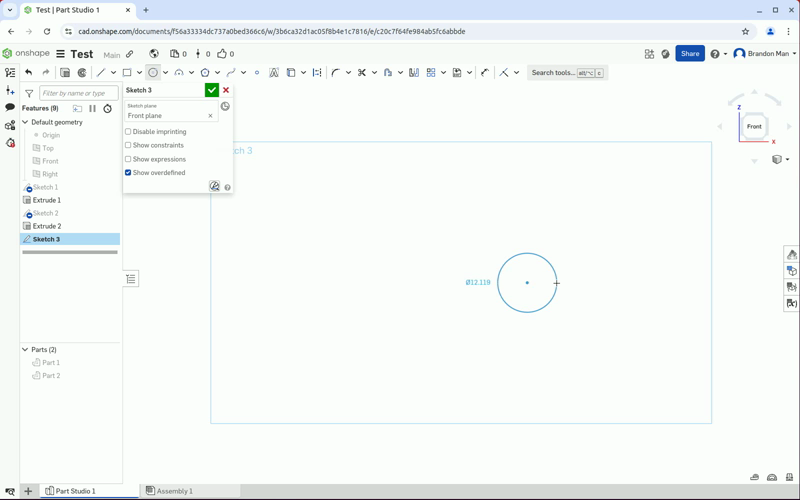
click(556, 282)
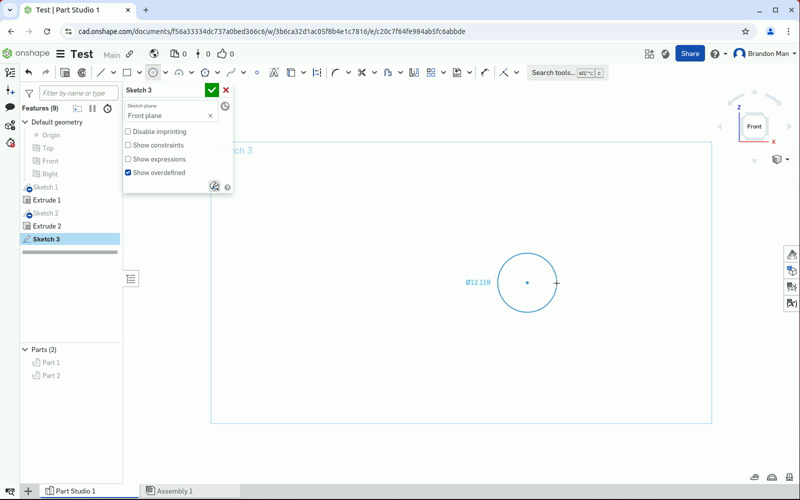
key(esc)
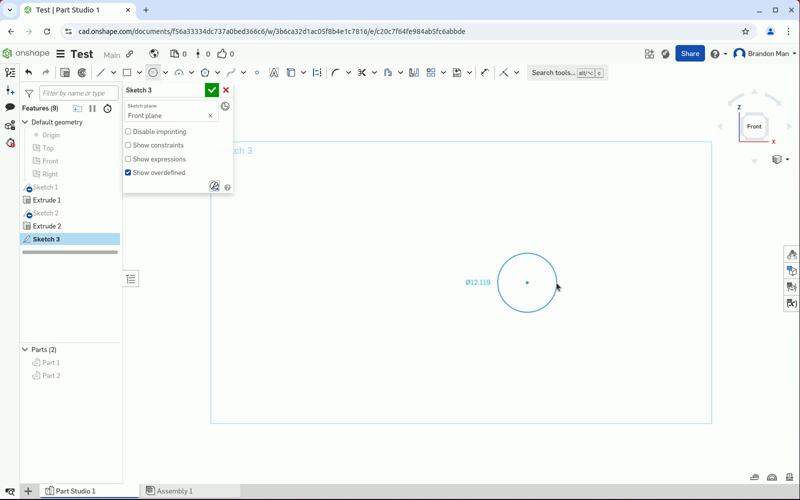
mouse_move(554, 284)
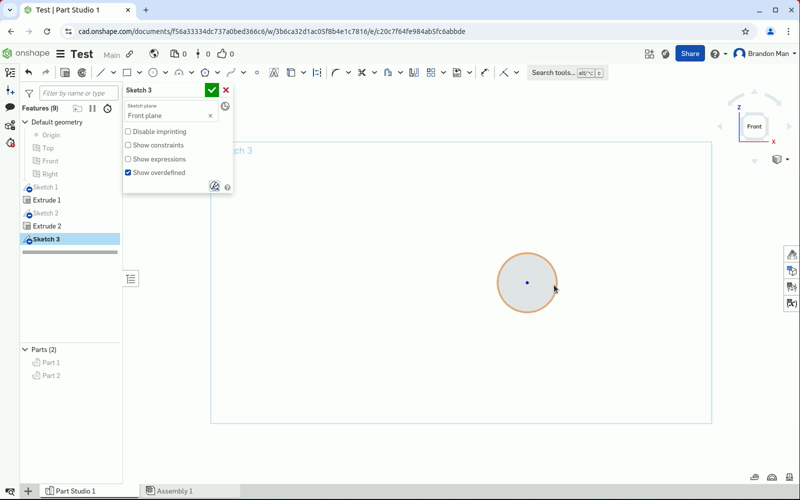
click(554, 284)
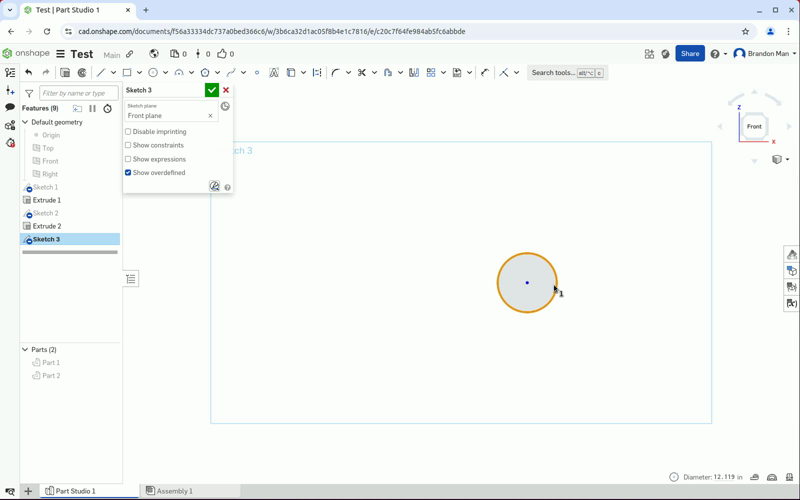
mouse_move(73, 352)
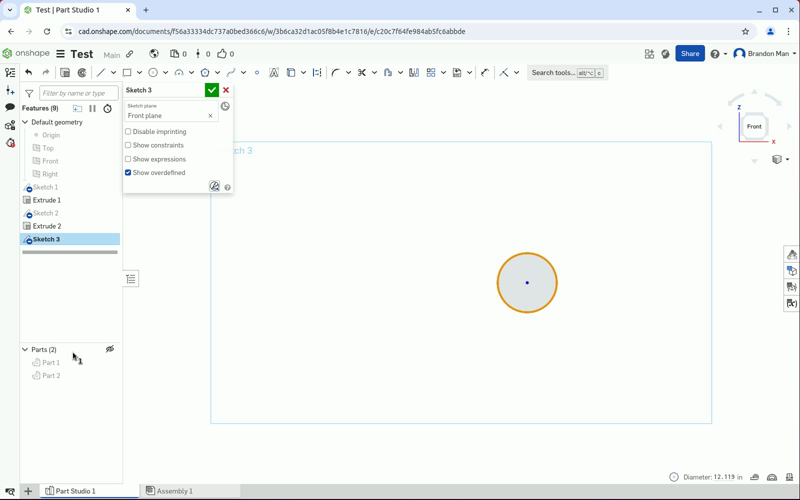
key(shift+y)
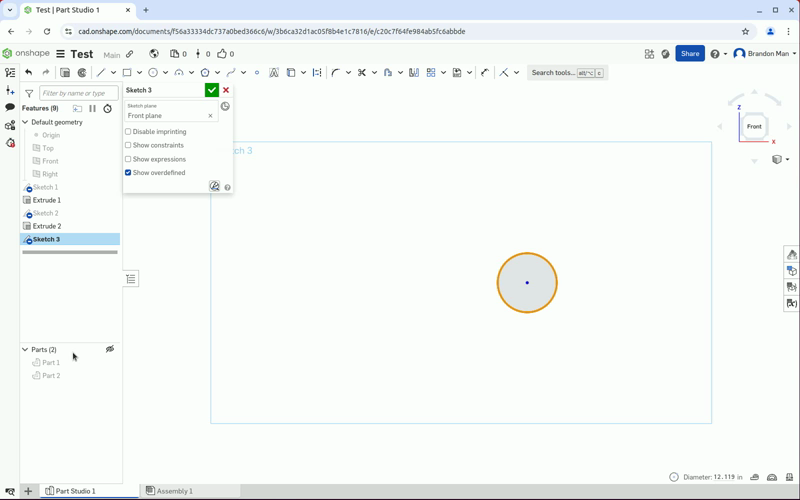
key(shift+e)
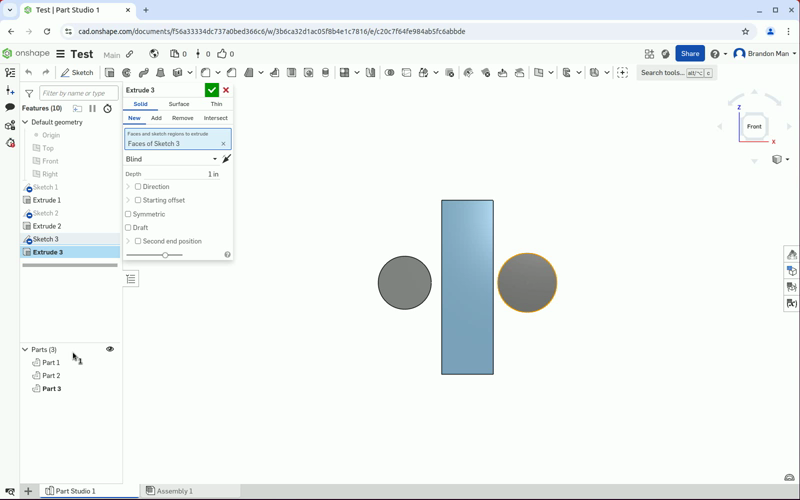
mouse_move(143, 106)
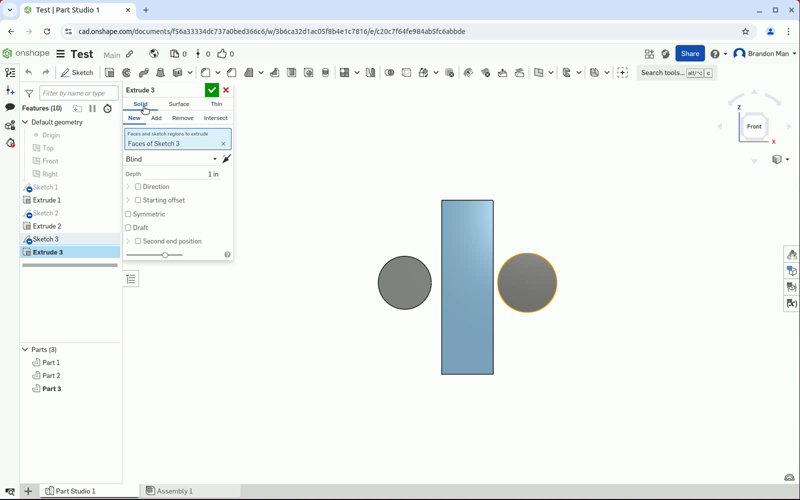
click(143, 106)
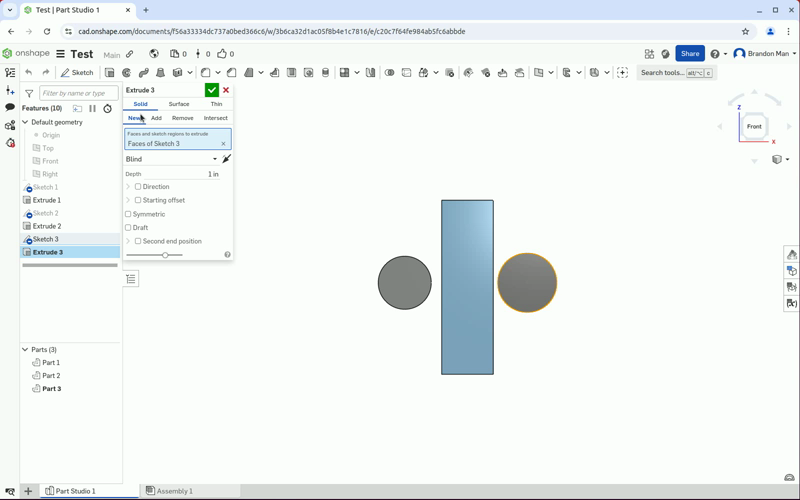
mouse_move(137, 120)
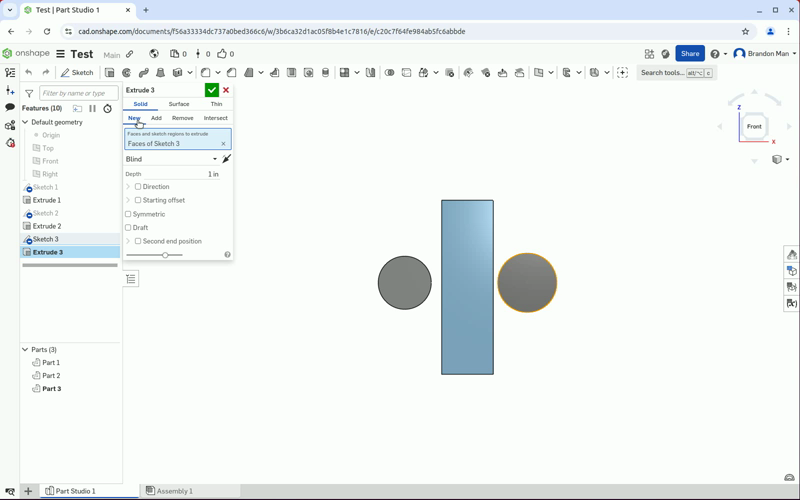
click(137, 120)
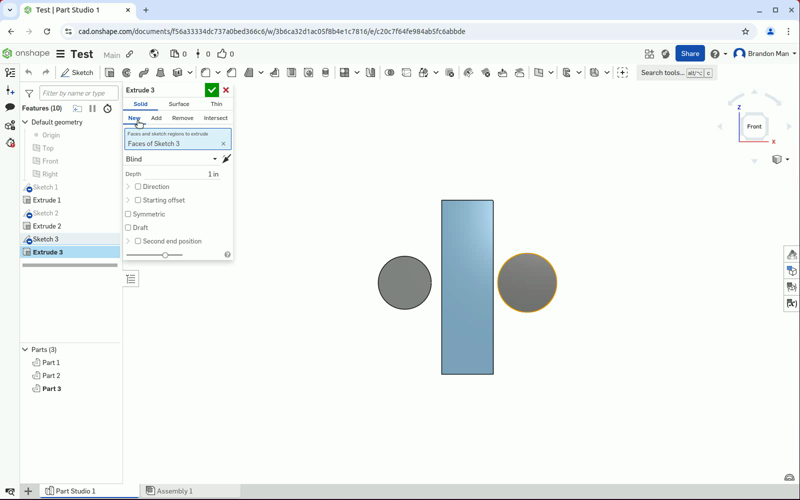
key(tab, 4)
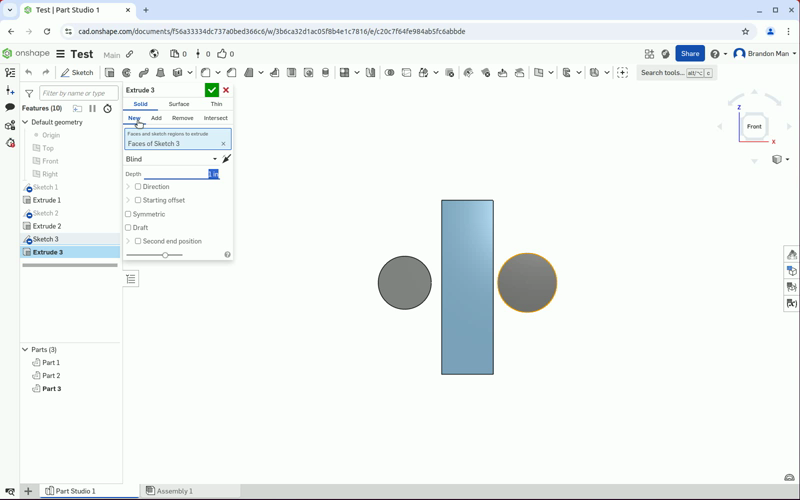
text(8.184)
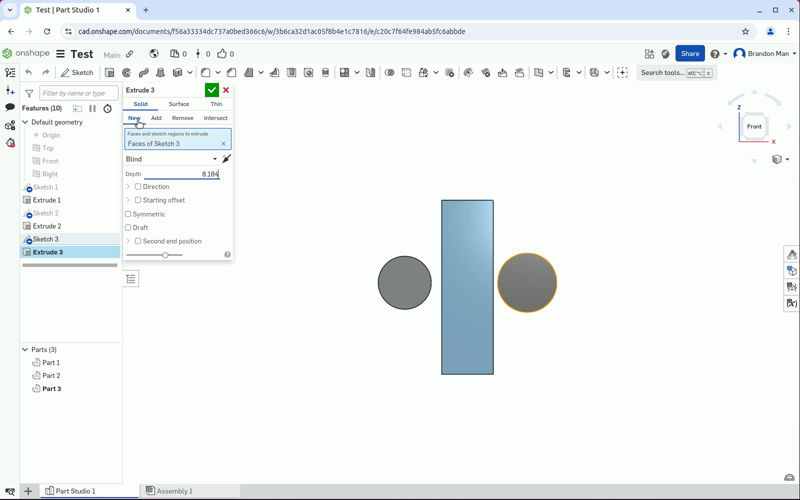
key(enter)
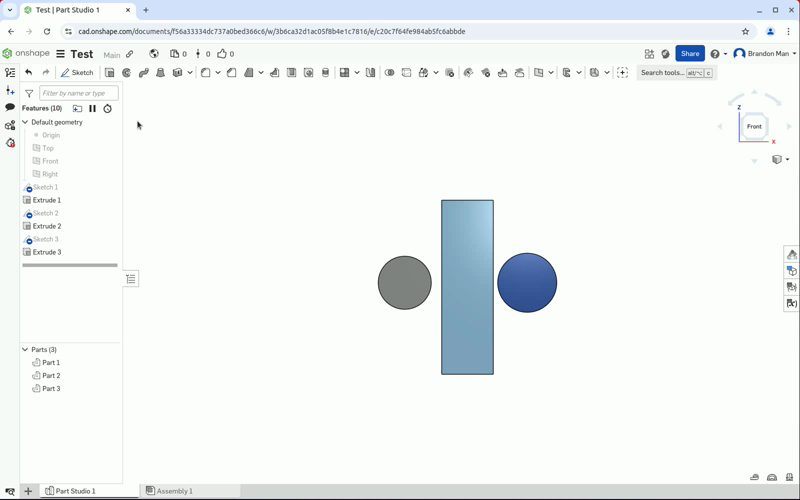
key(shift+h)
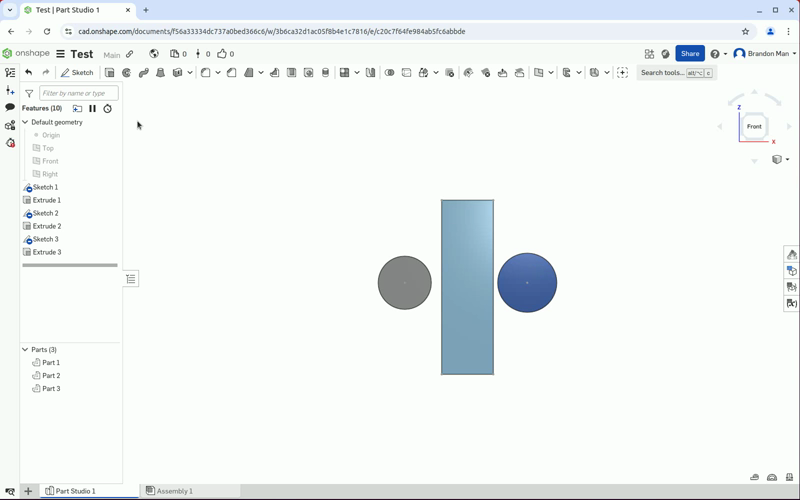
key(shift+h)
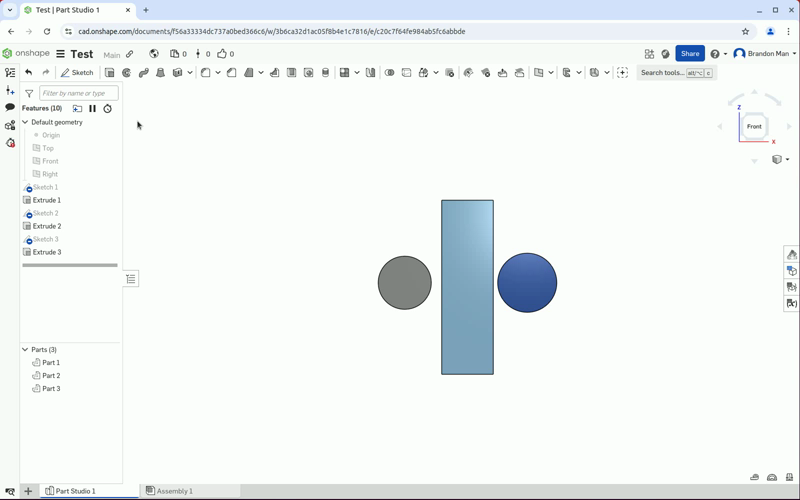
mouse_move(73, 189)
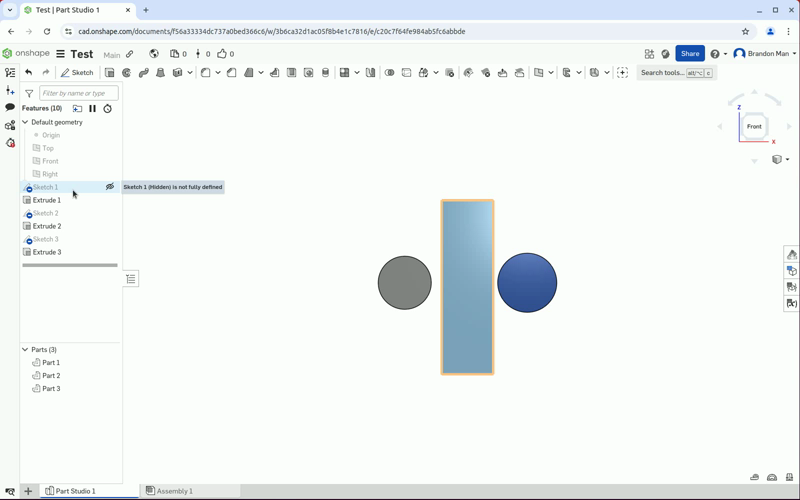
click(73, 189)
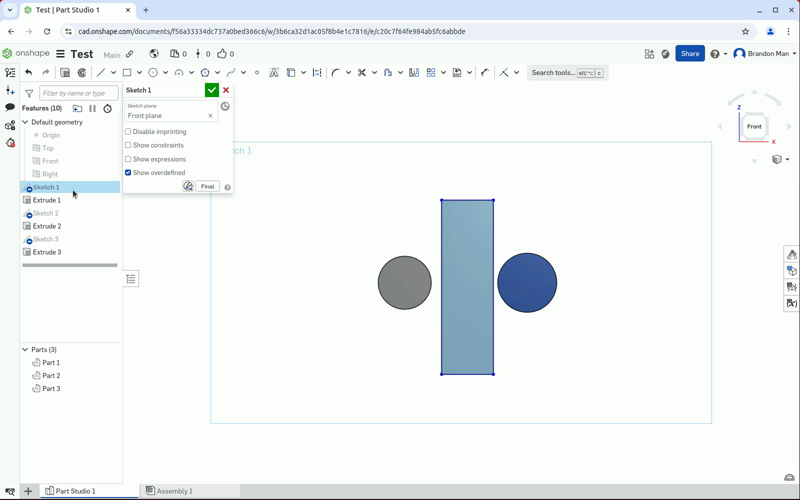
mouse_move(229, 92)
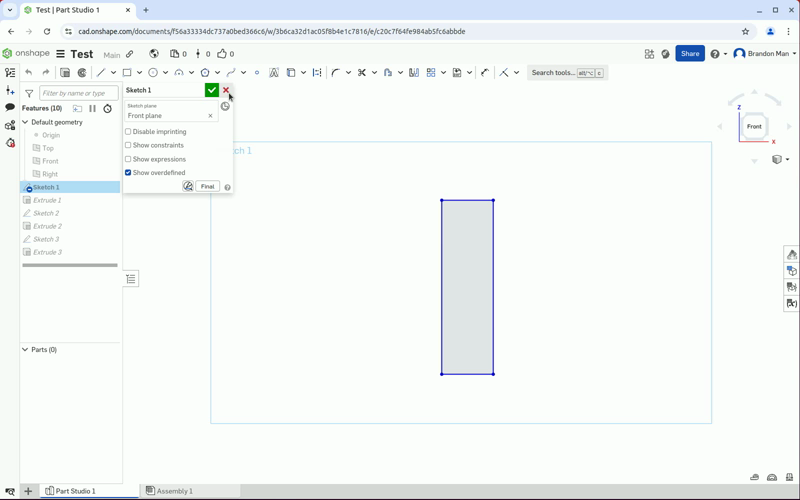
click(229, 92)
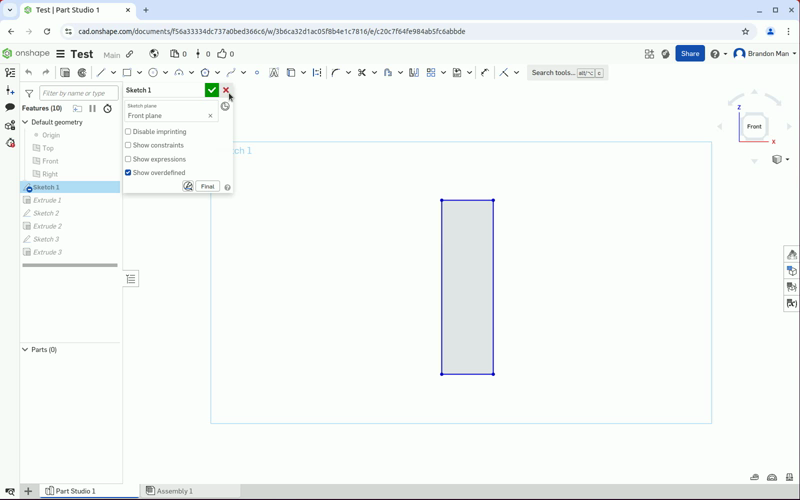
key(shift+s)
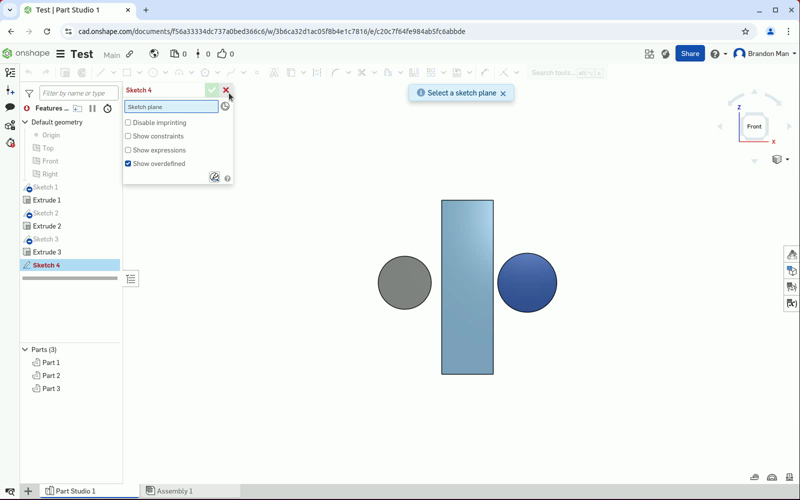
mouse_move(73, 163)
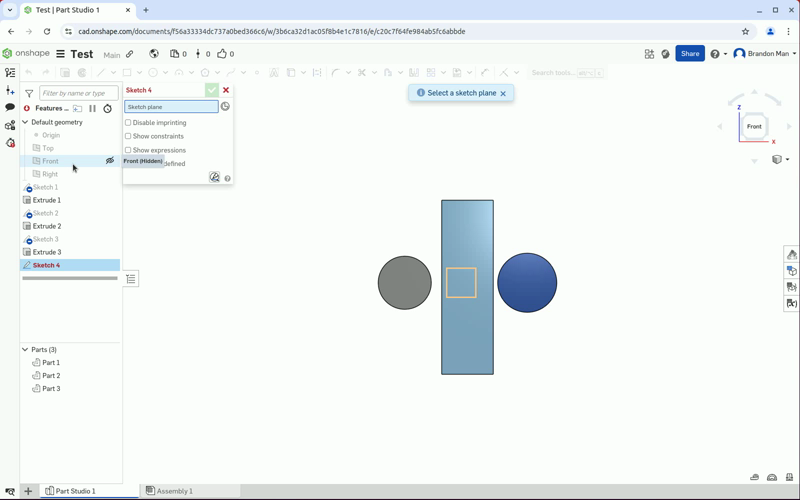
click(73, 163)
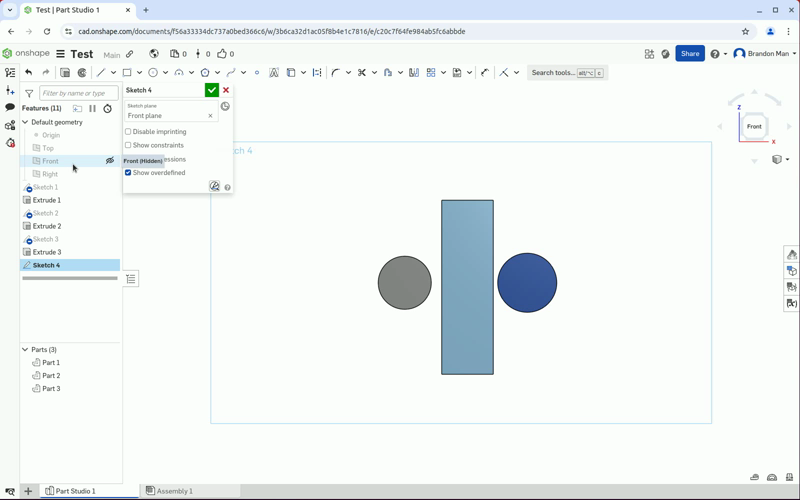
mouse_move(73, 352)
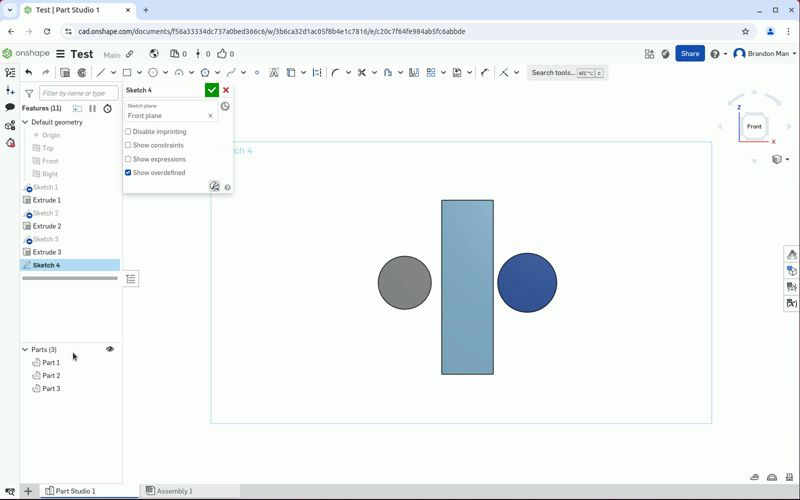
key(y)
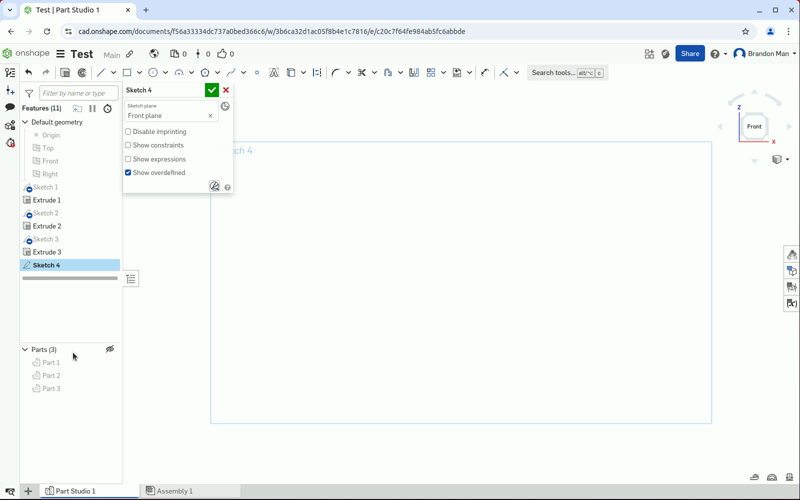
key(l)
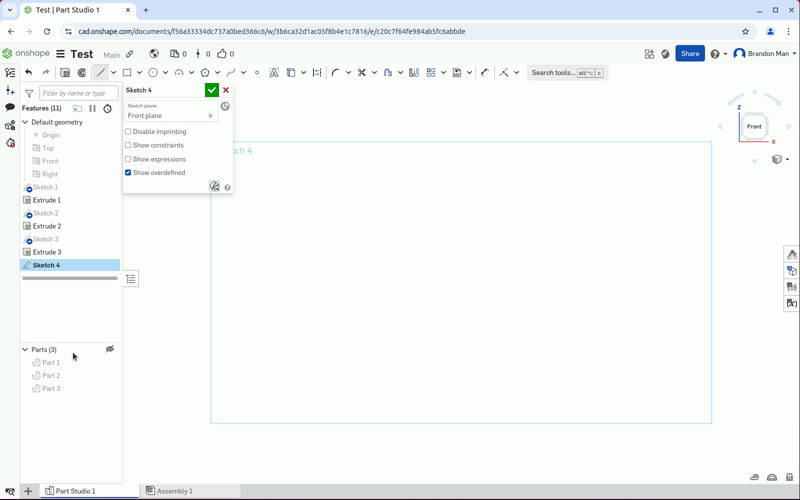
key_down(shift)
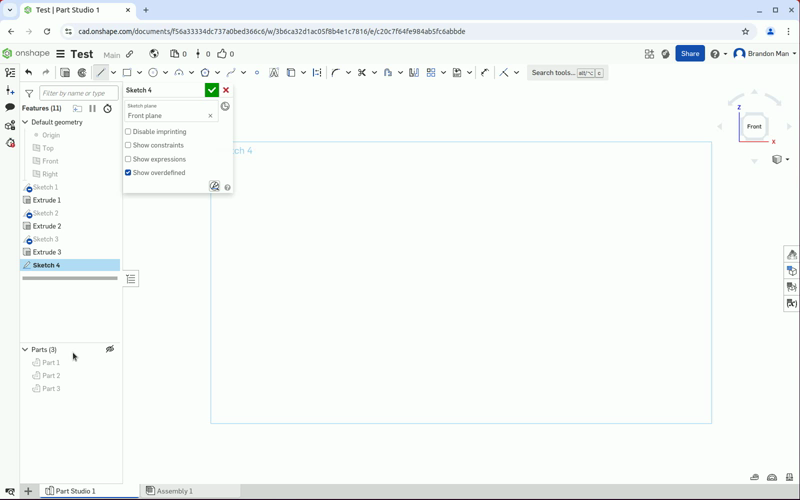
mouse_move(460, 395)
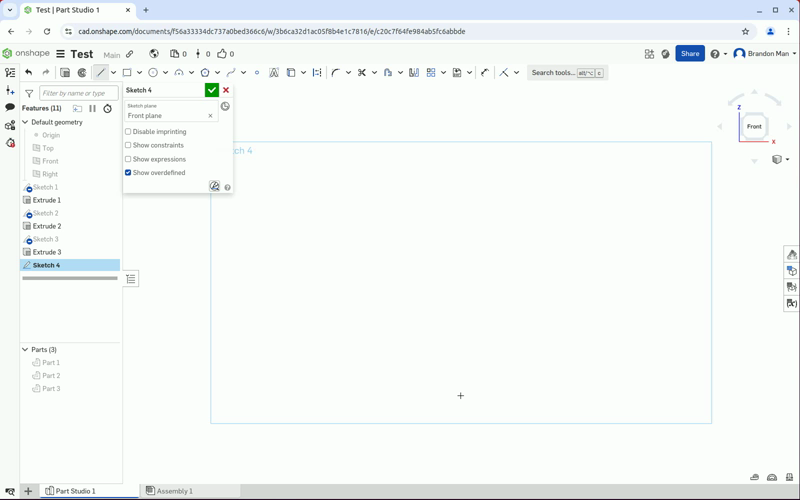
click(460, 395)
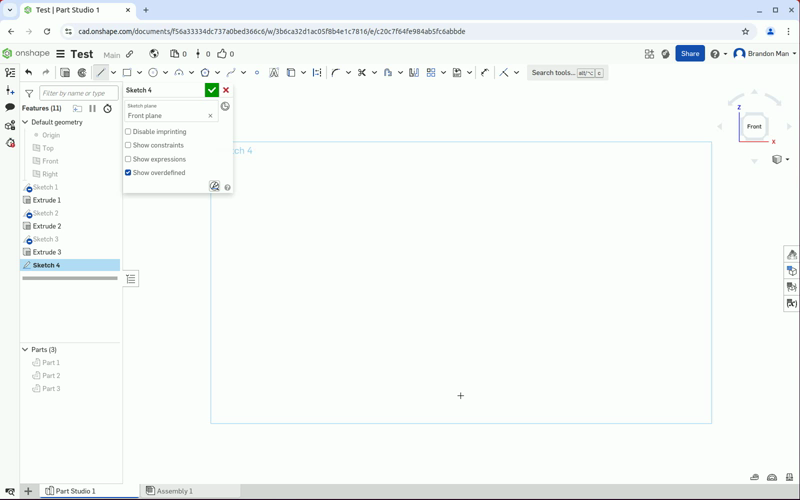
key_up(shift)
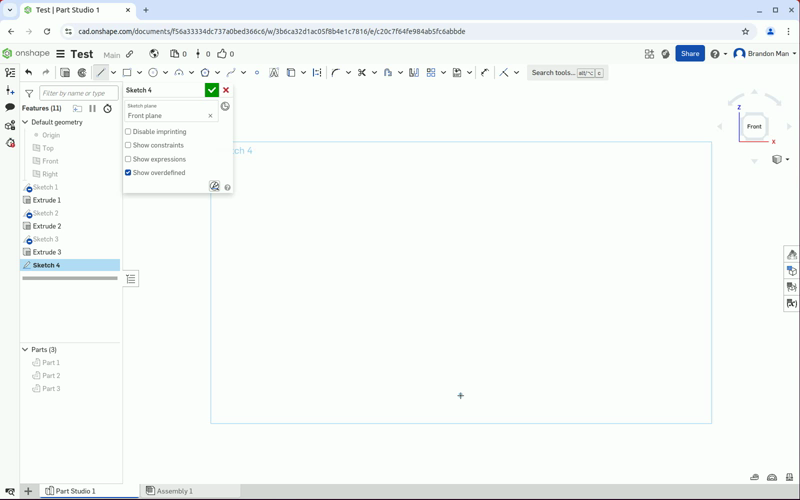
key_down(shift)
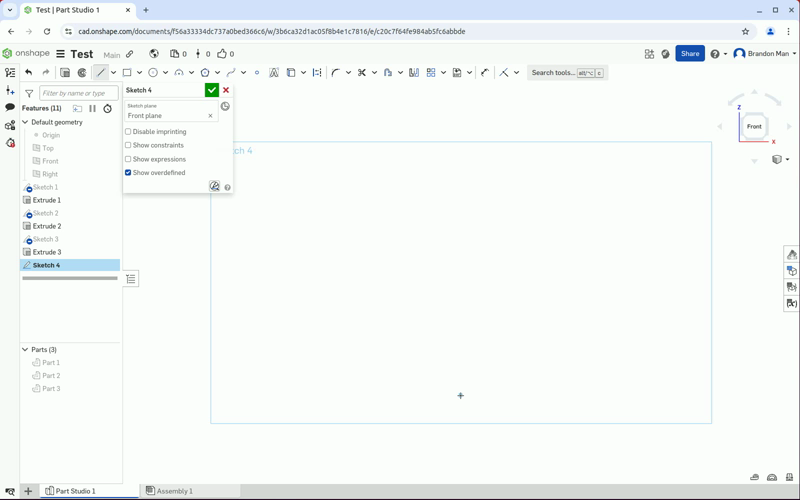
mouse_move(490, 395)
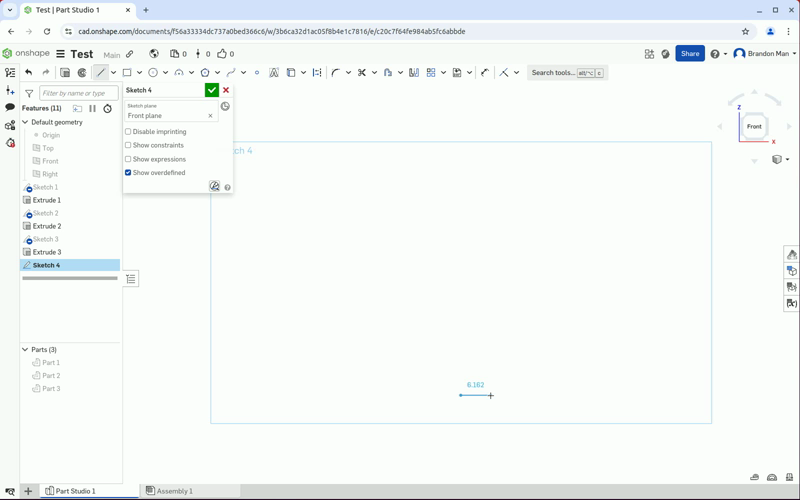
mouse_move(488, 395)
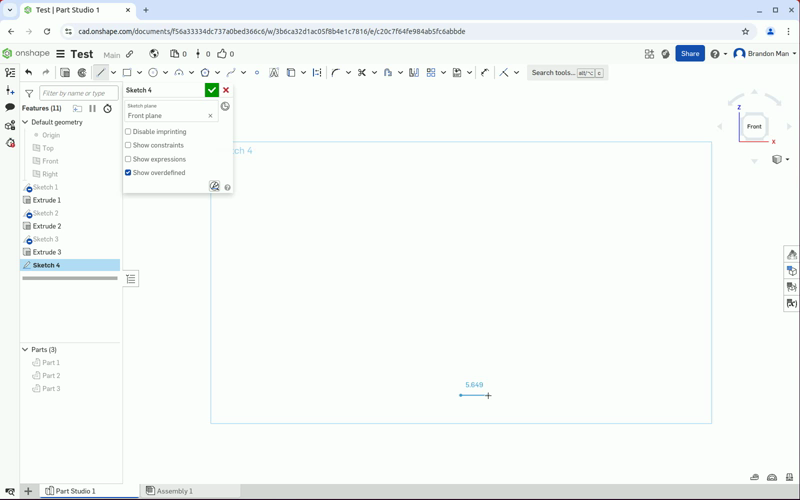
click(488, 395)
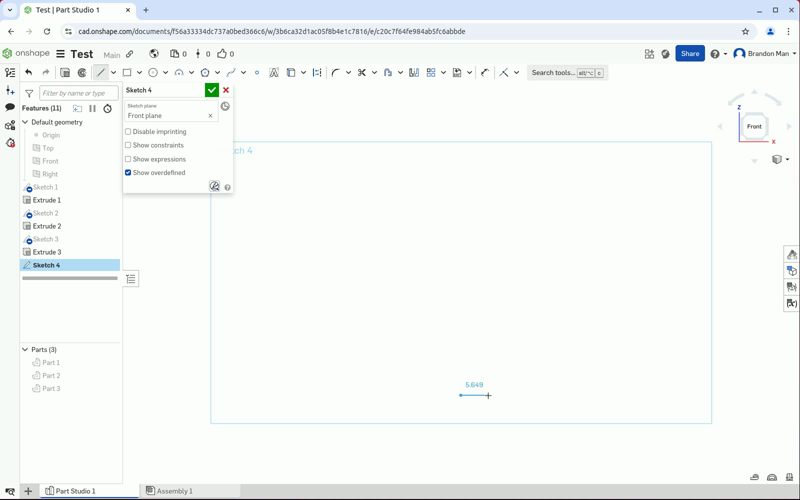
key_up(shift)
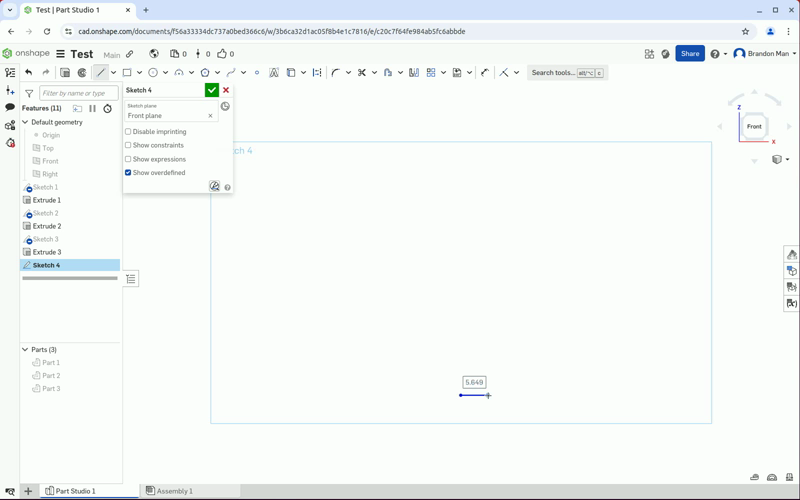
key_down(shift)
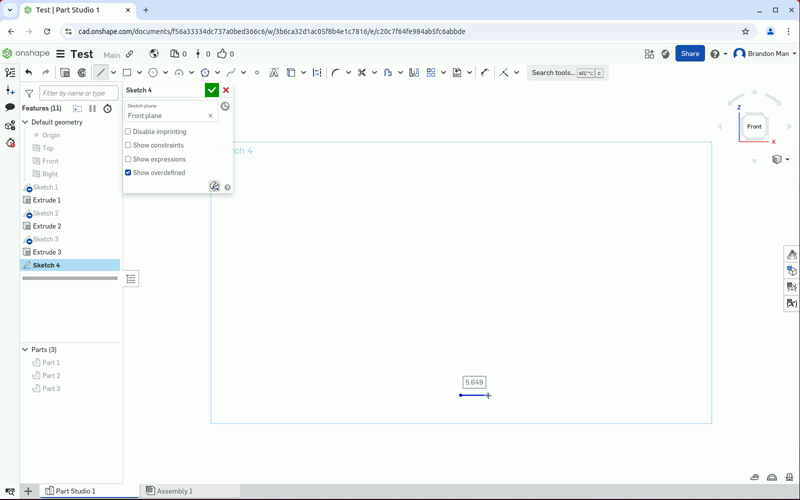
mouse_move(488, 286)
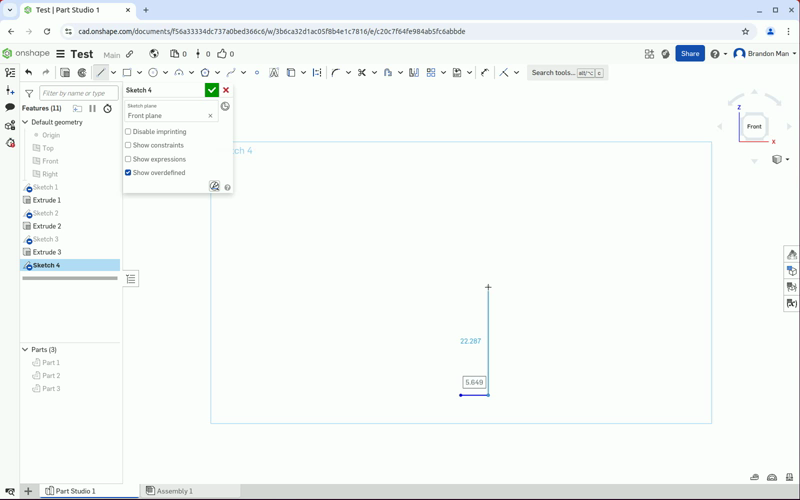
click(488, 286)
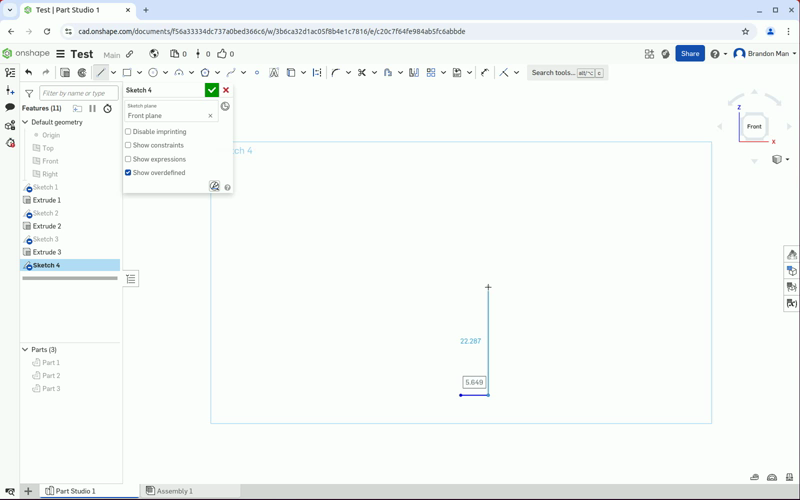
key_up(shift)
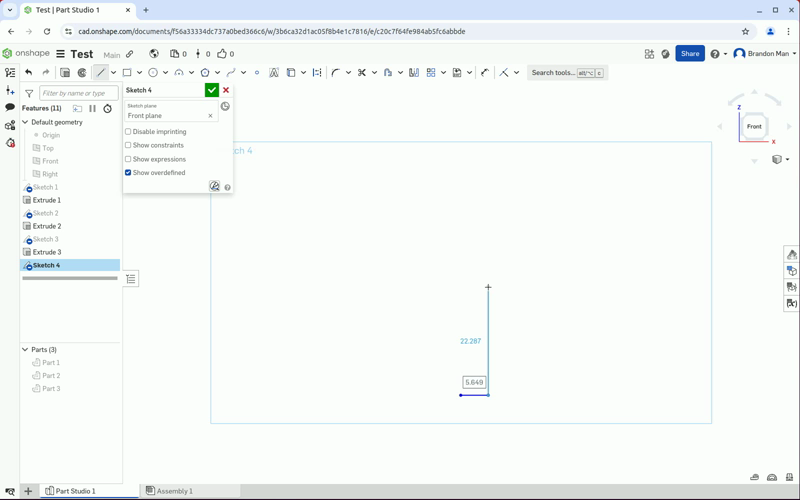
key_down(shift)
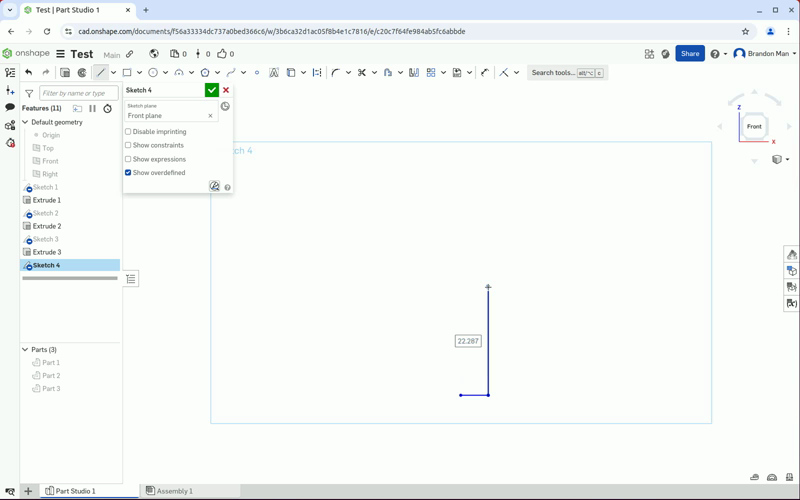
mouse_move(518, 286)
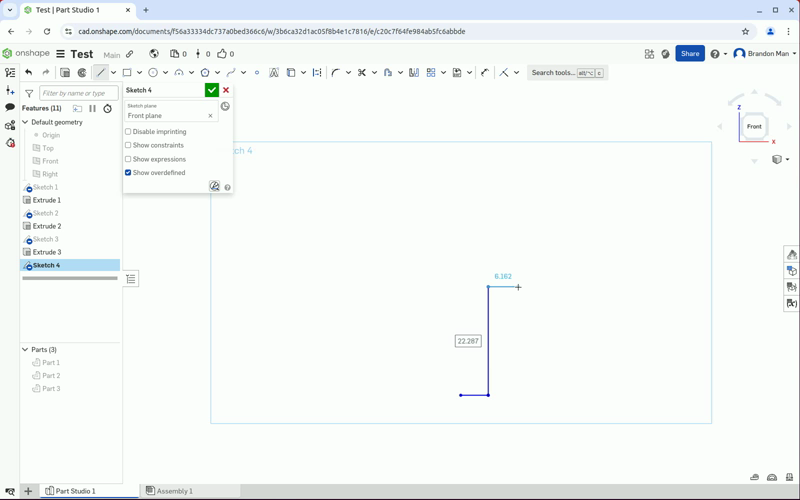
mouse_move(460, 286)
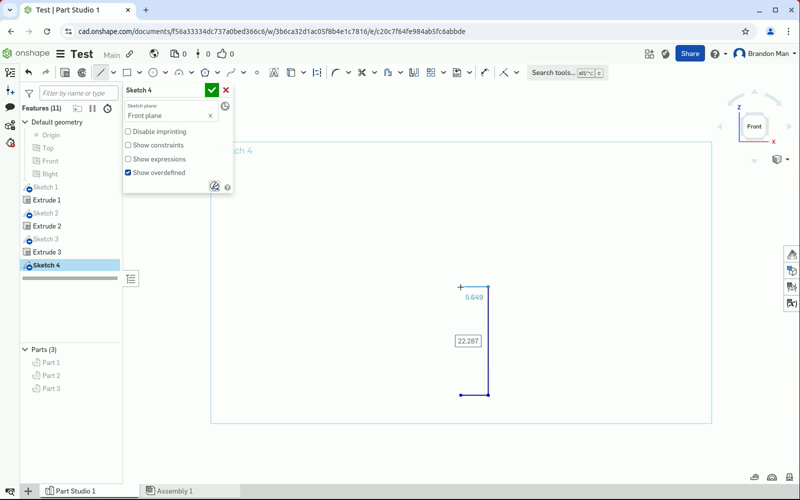
click(460, 286)
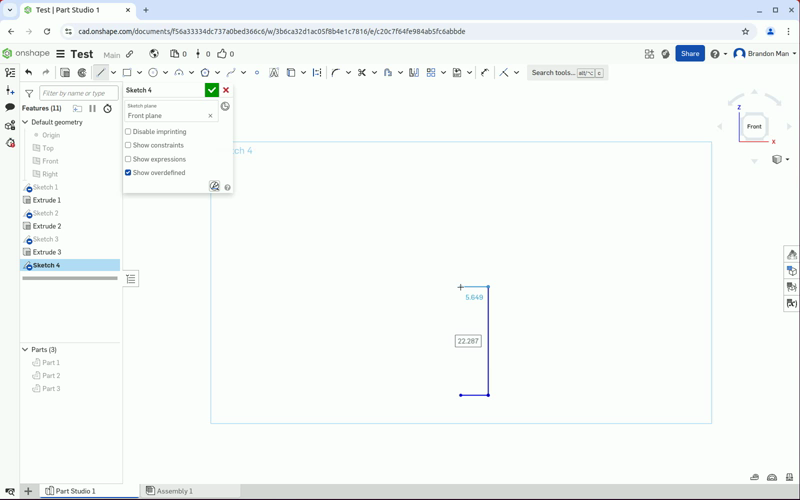
key_up(shift)
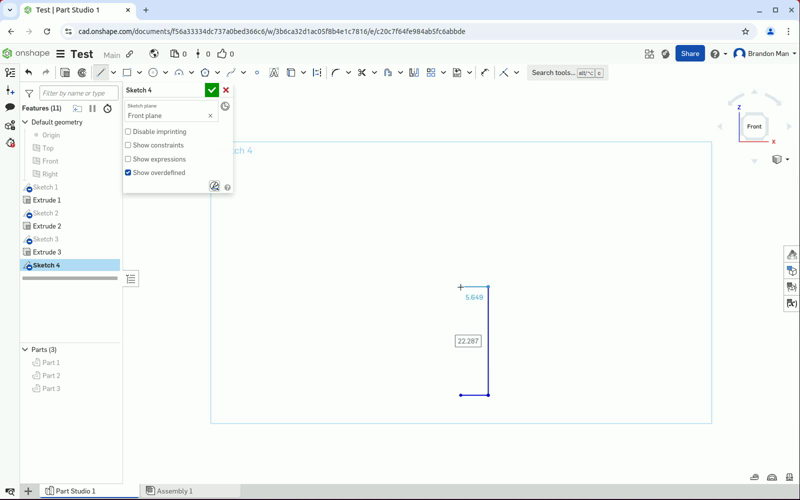
key_down(shift)
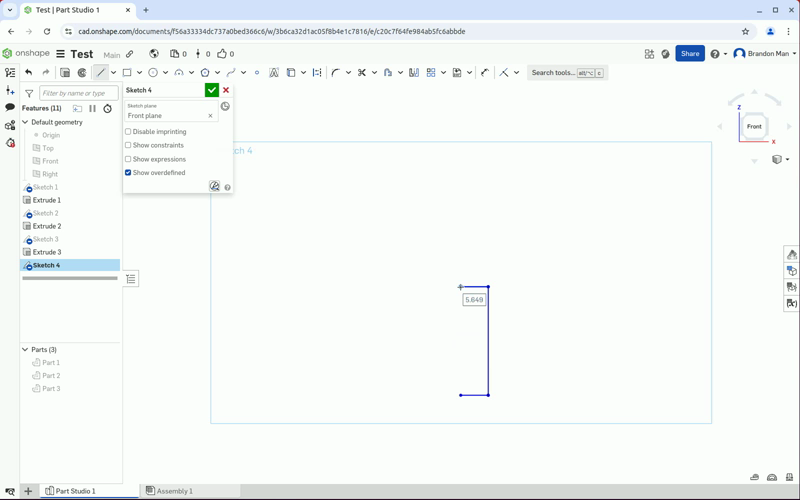
mouse_move(460, 372)
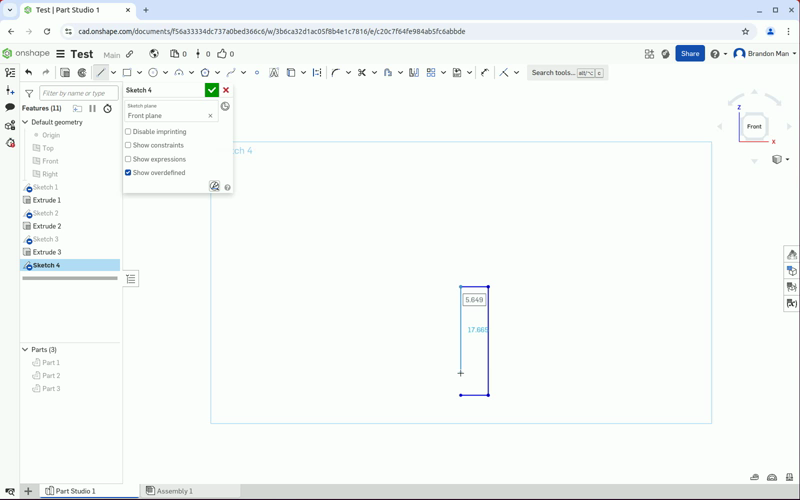
click(460, 372)
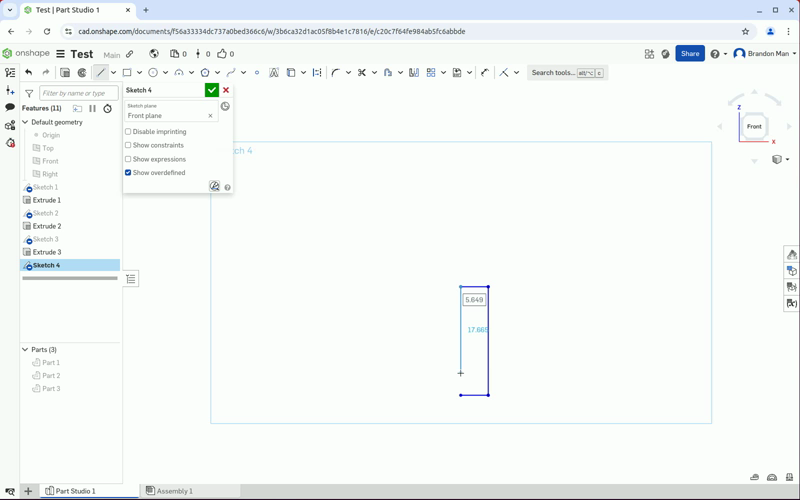
key_up(shift)
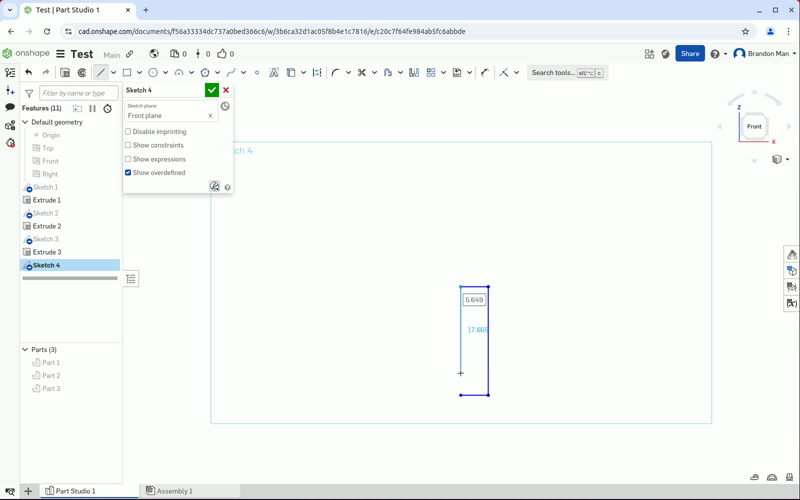
key_down(shift)
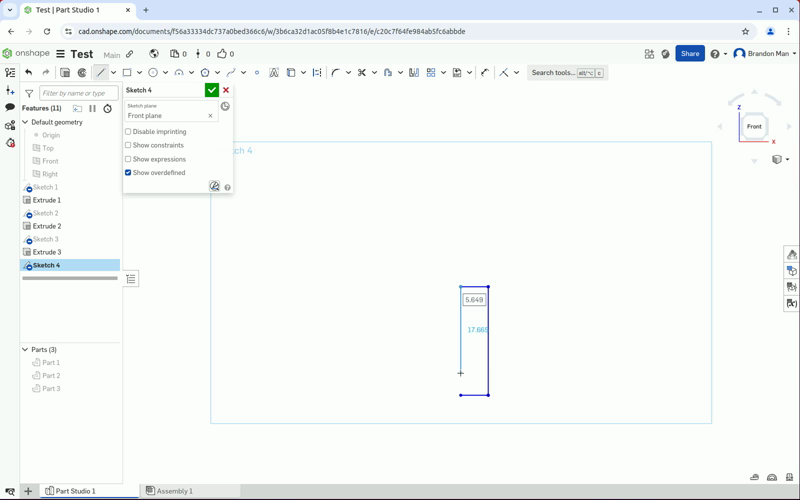
mouse_move(490, 372)
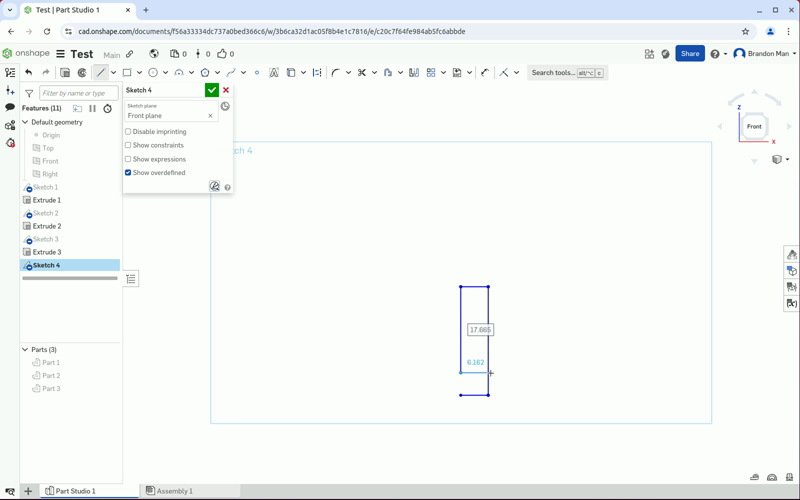
mouse_move(460, 373)
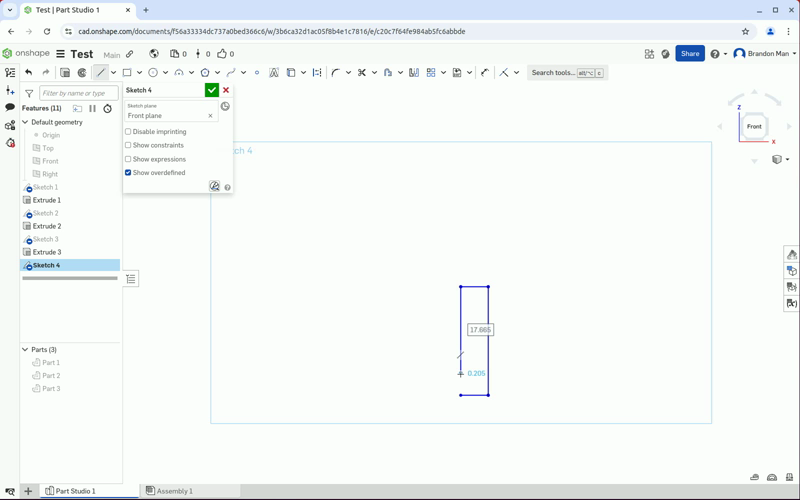
scroll(6)
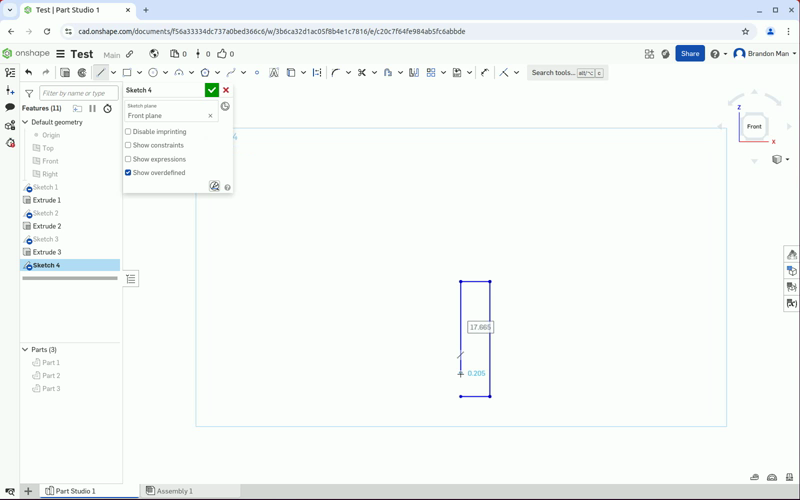
scroll(6)
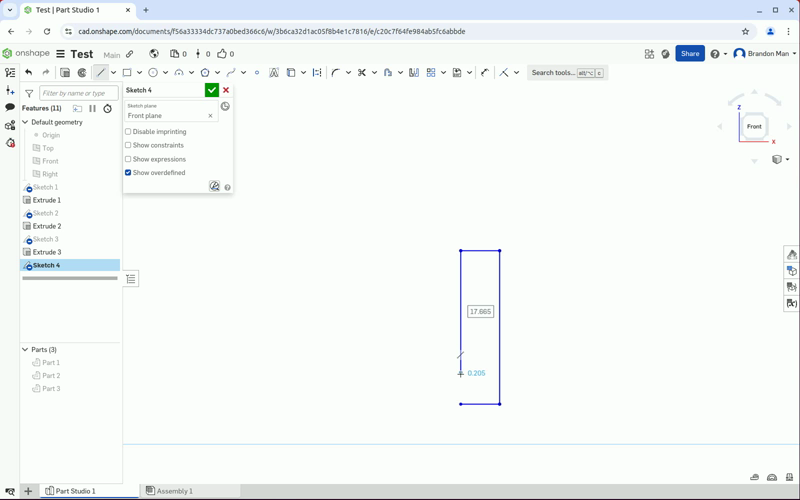
scroll(6)
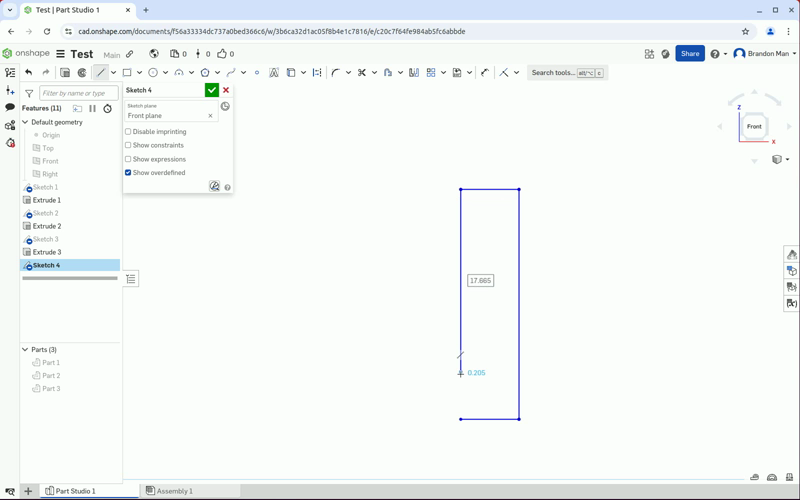
scroll(6)
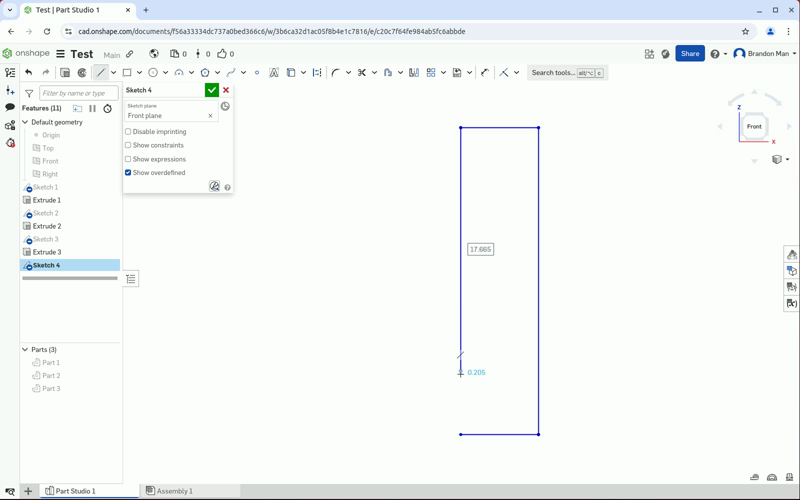
scroll(6)
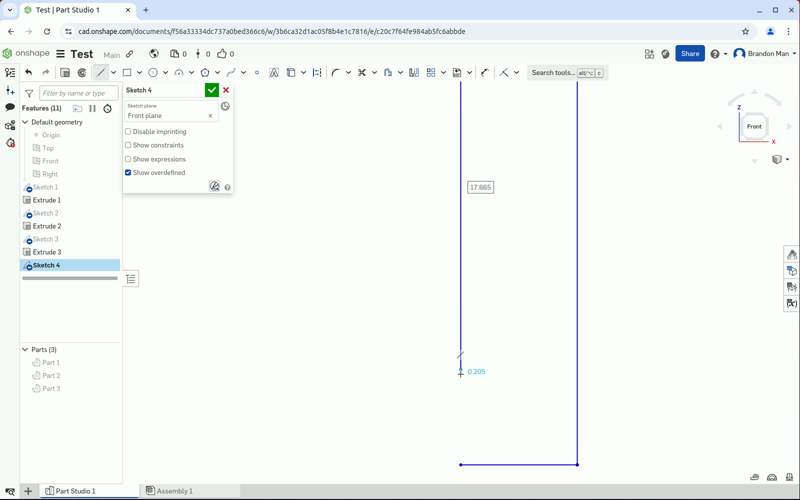
scroll(6)
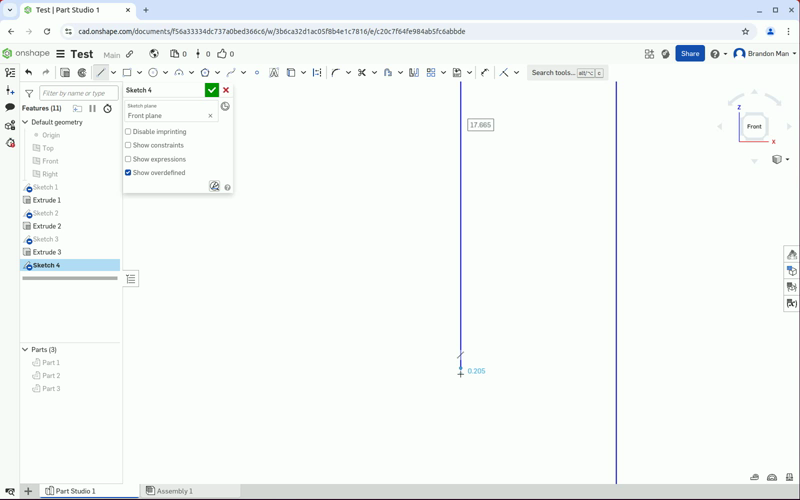
scroll(6)
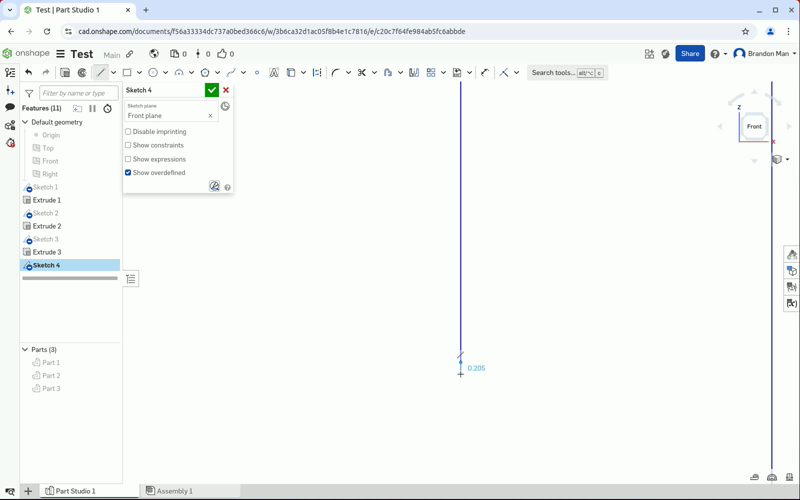
click(460, 373)
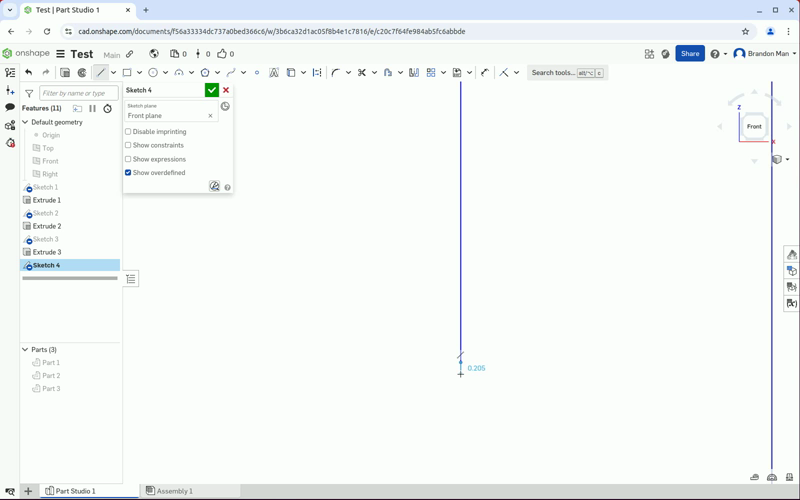
scroll(-6)
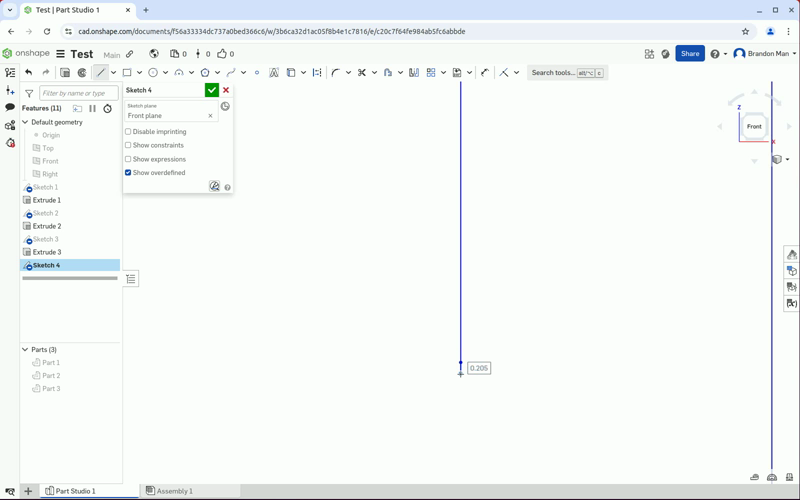
scroll(-6)
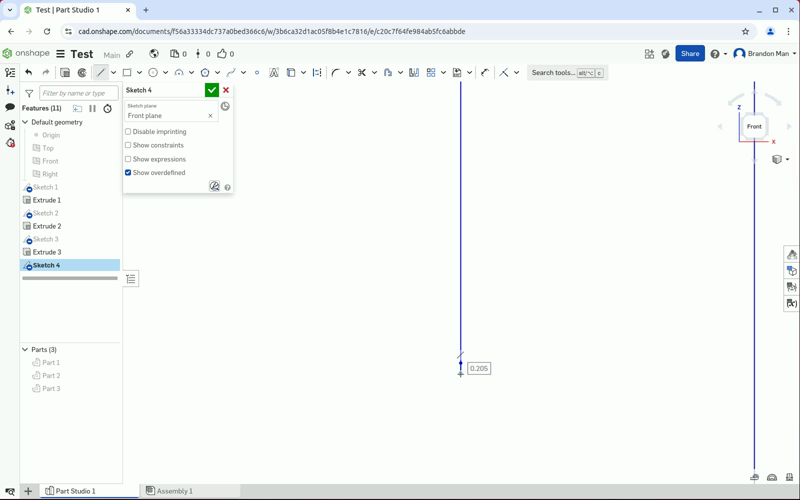
scroll(-6)
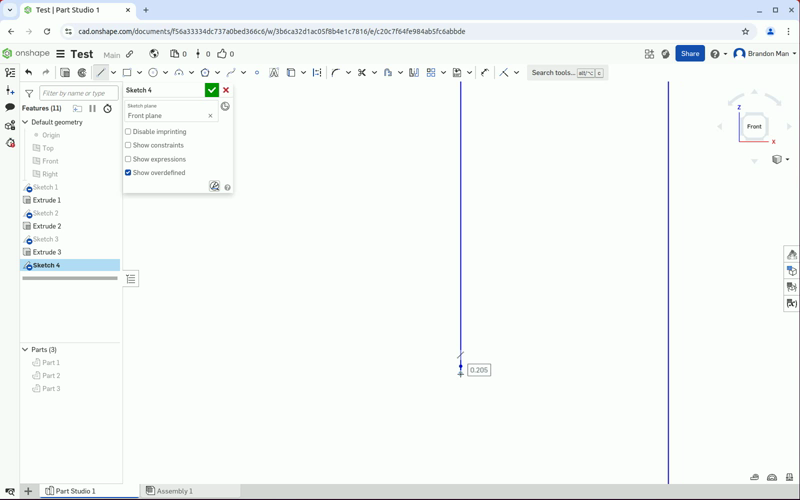
scroll(-6)
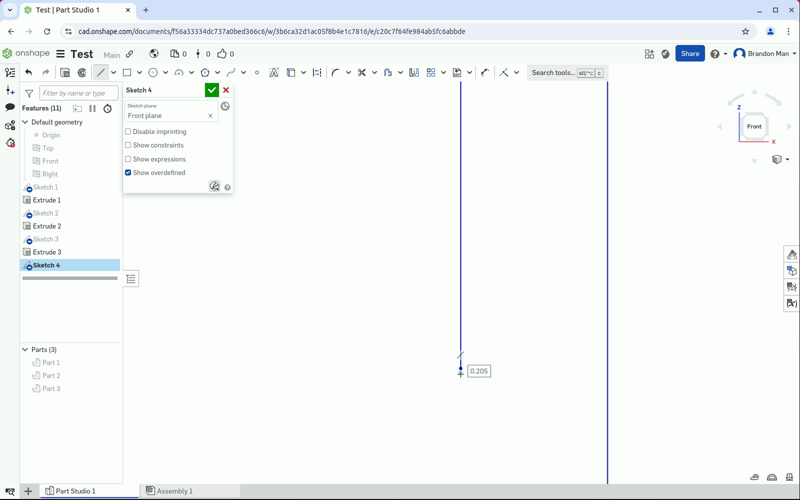
scroll(-6)
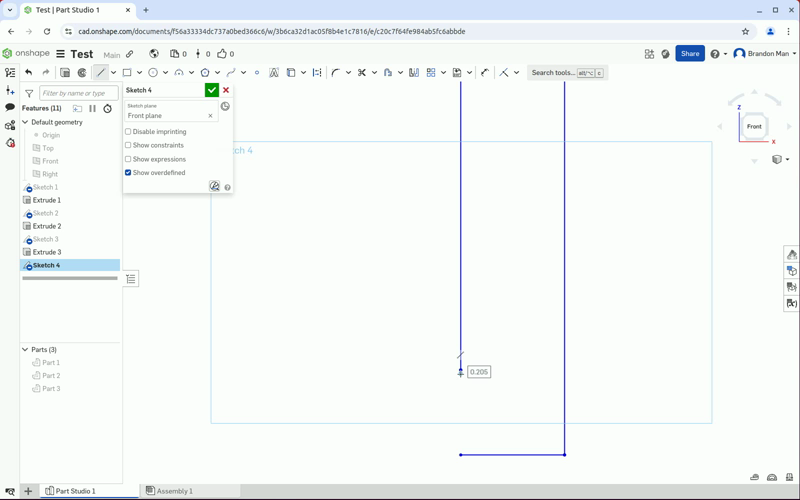
scroll(-6)
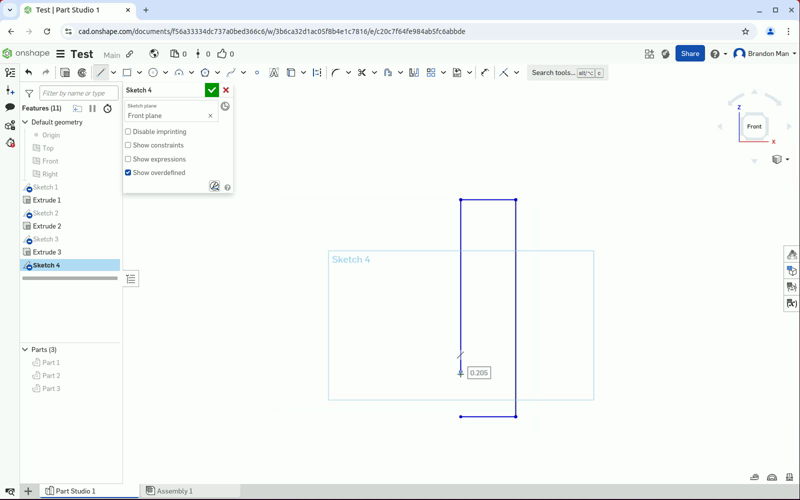
scroll(-6)
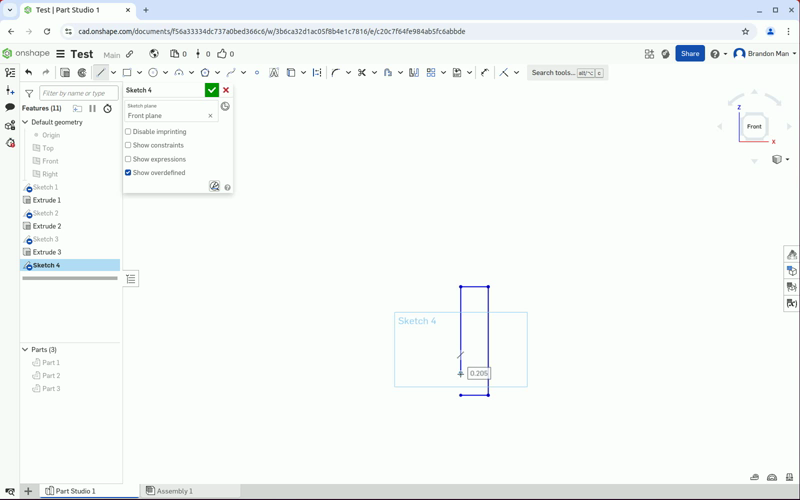
key_up(shift)
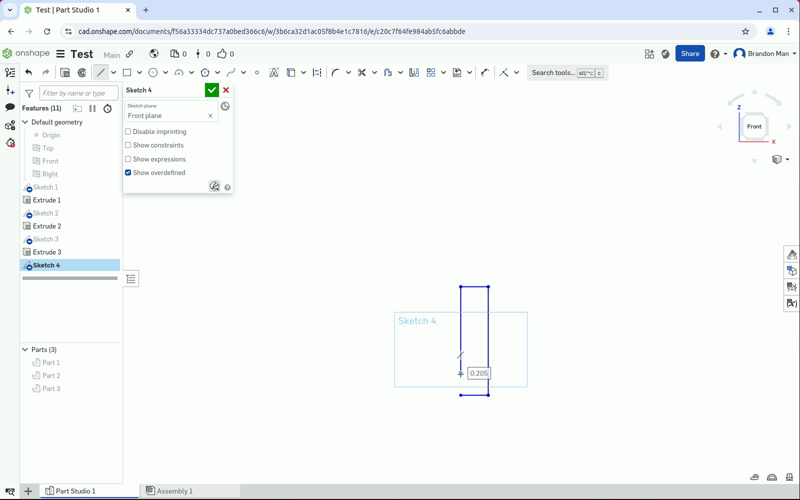
mouse_move(490, 373)
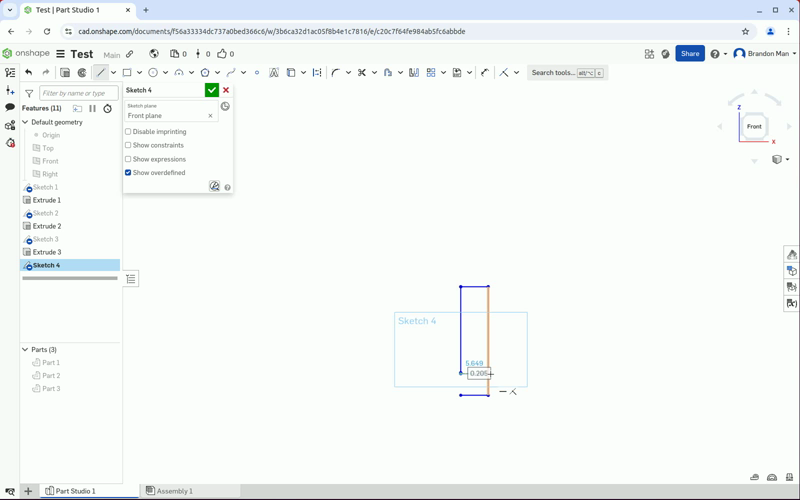
key_down(shift)
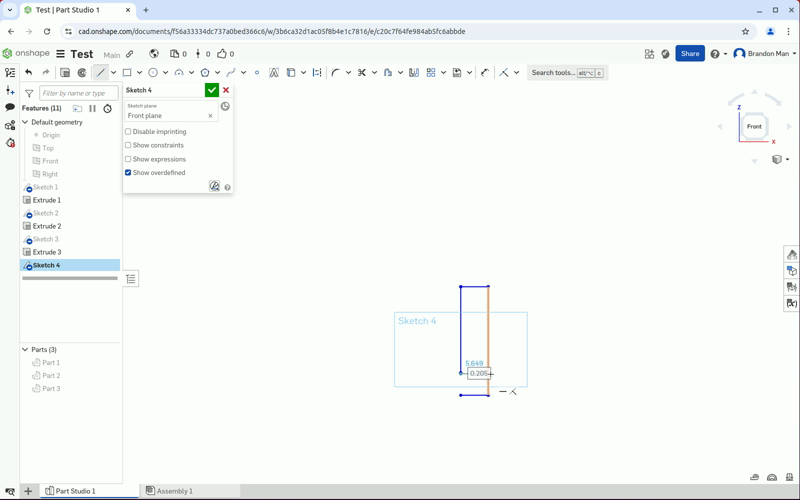
mouse_move(460, 395)
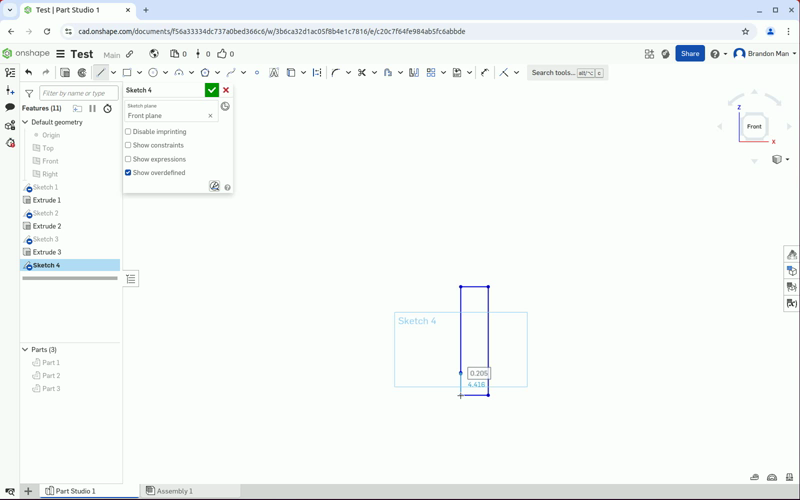
key_up(shift)
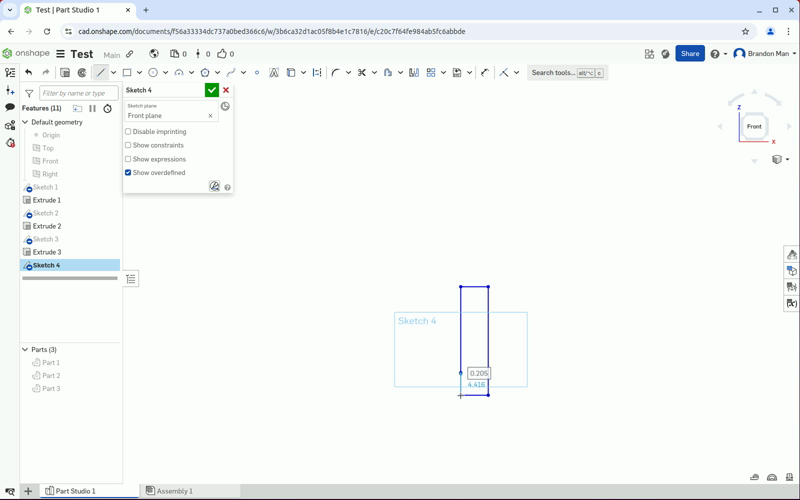
click(460, 395)
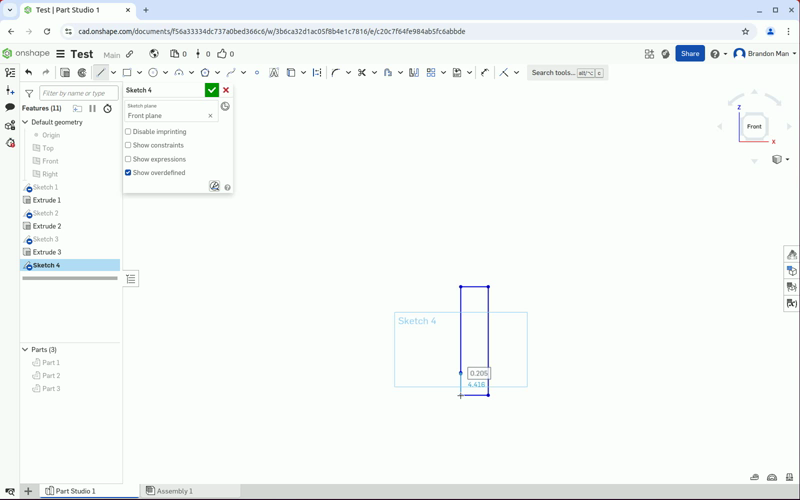
key(esc)
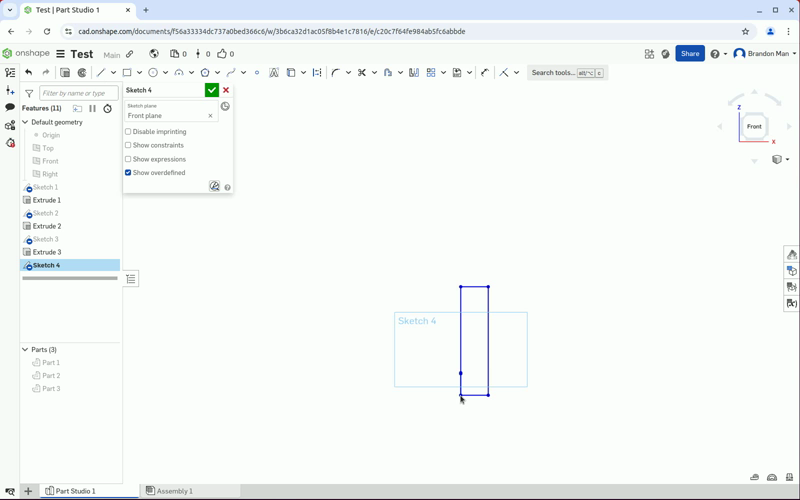
mouse_move(465, 384)
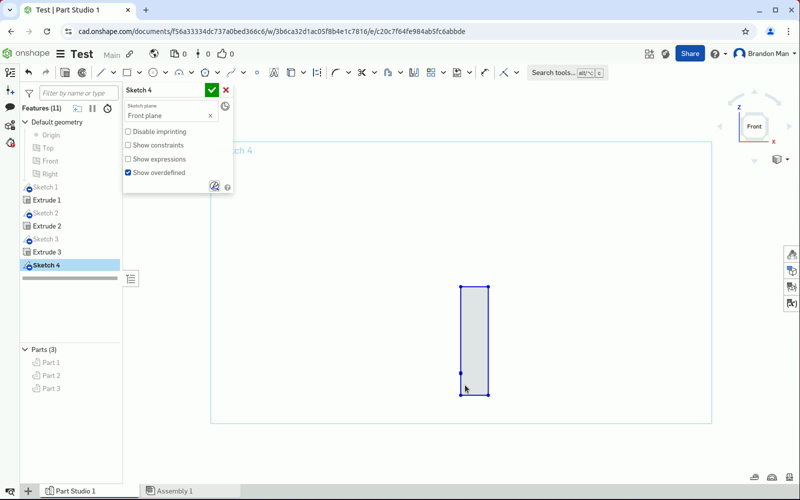
click(465, 384)
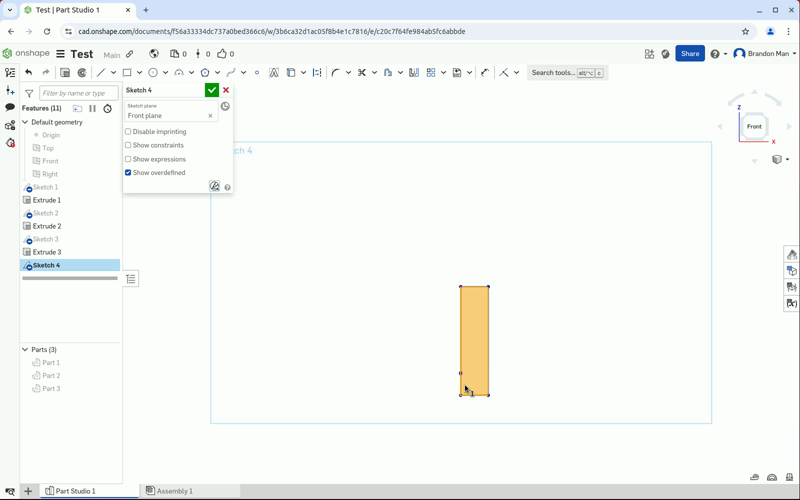
mouse_move(73, 352)
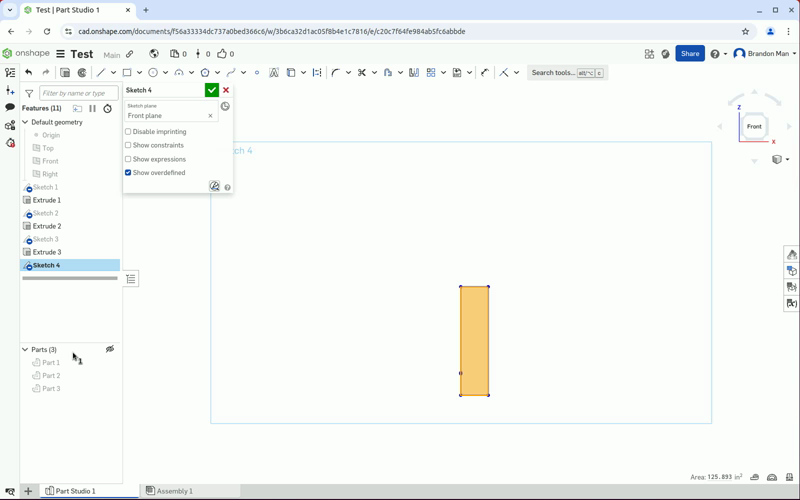
key(shift+y)
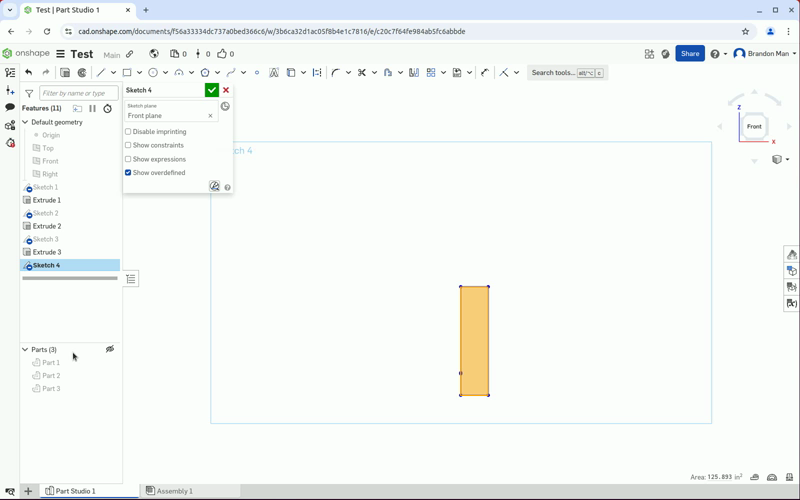
key(shift+e)
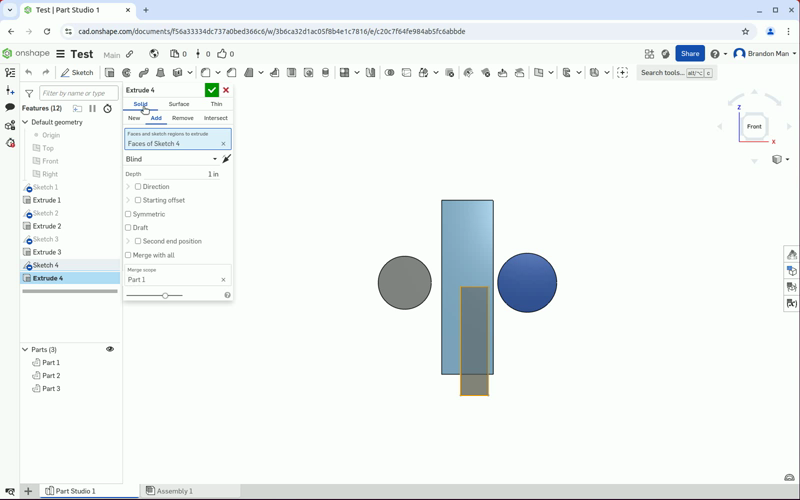
mouse_move(143, 106)
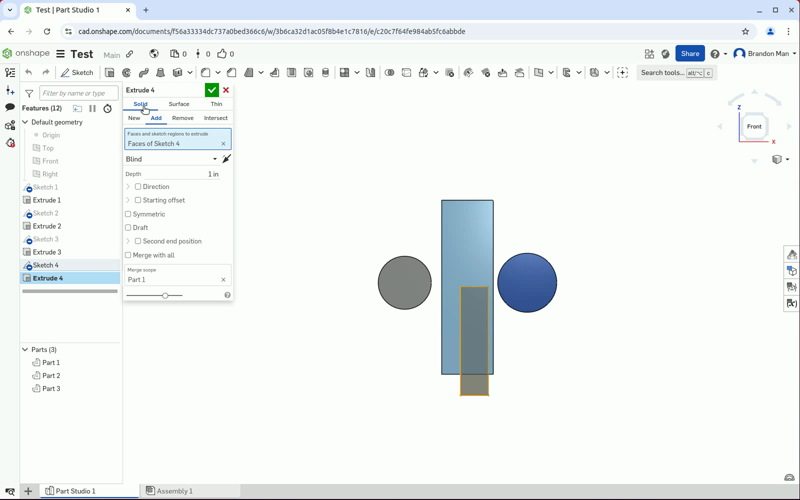
click(143, 106)
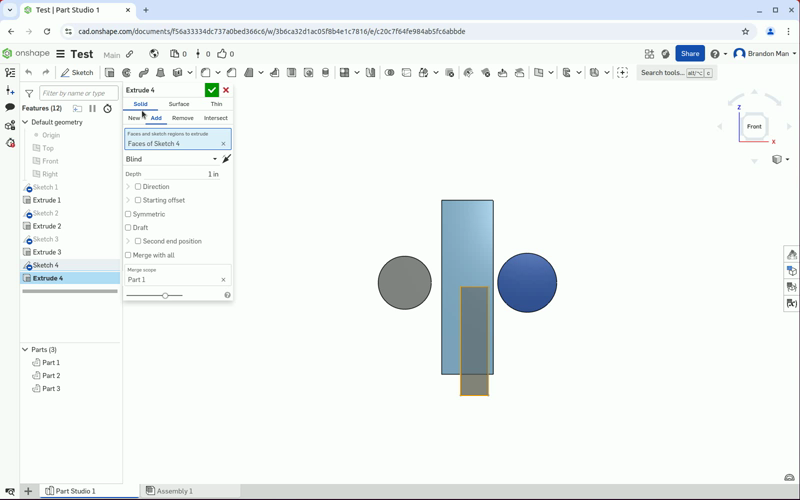
mouse_move(137, 120)
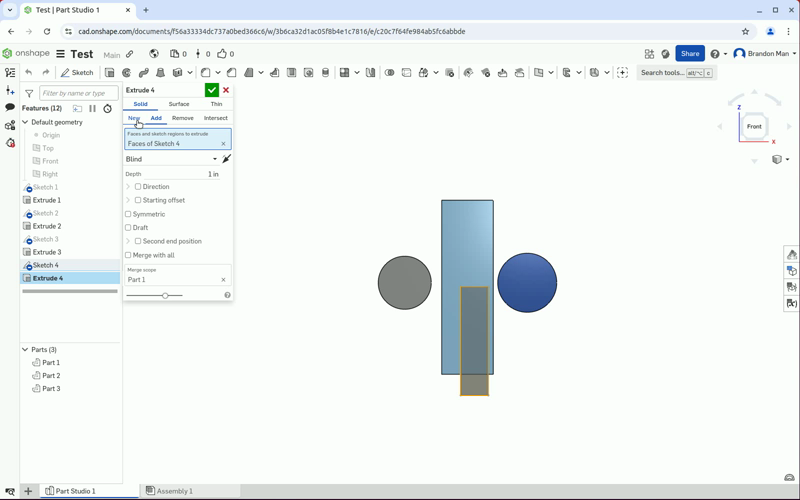
click(137, 120)
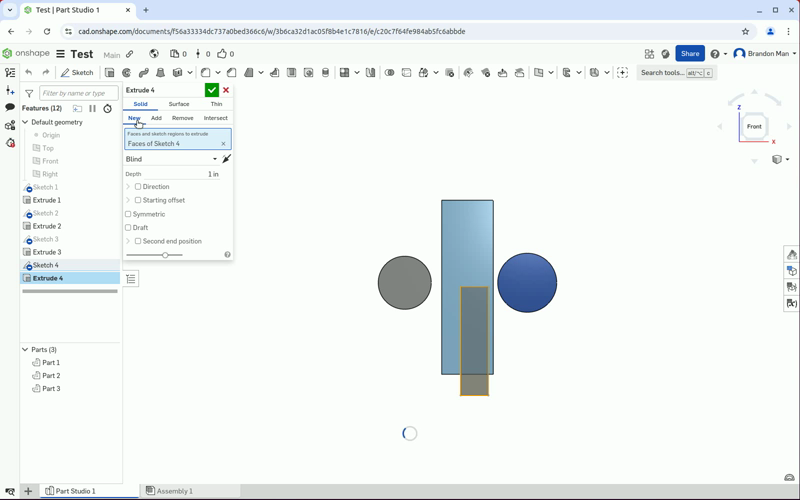
key(tab, 4)
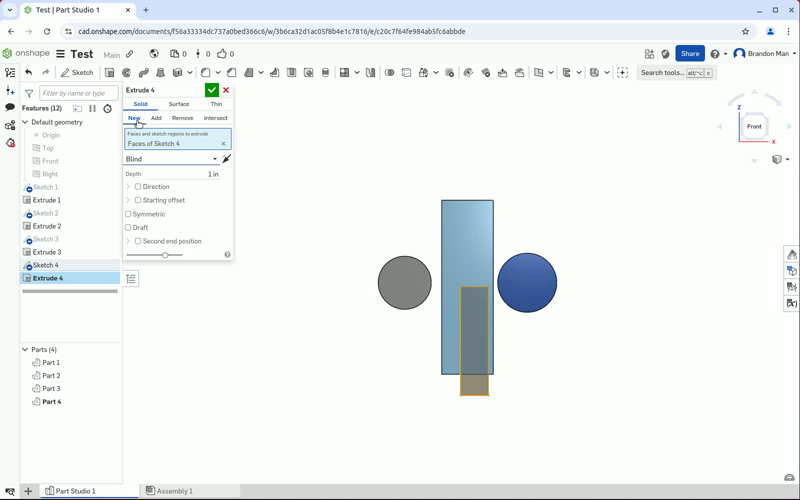
text(8.184)
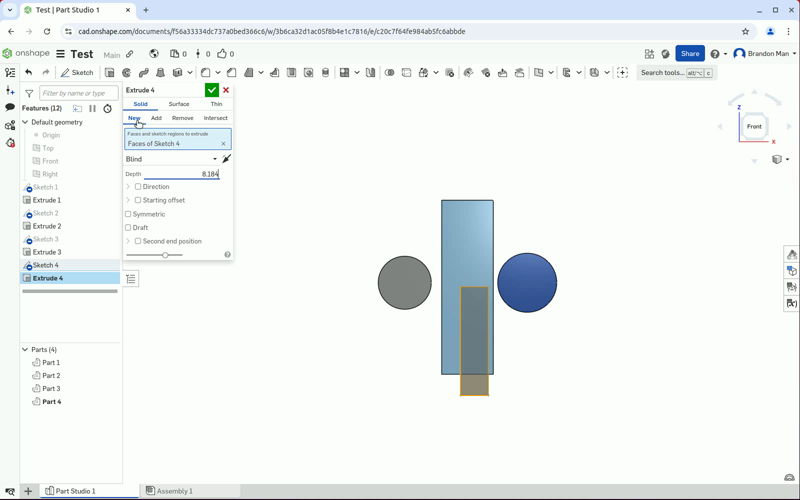
key(enter)
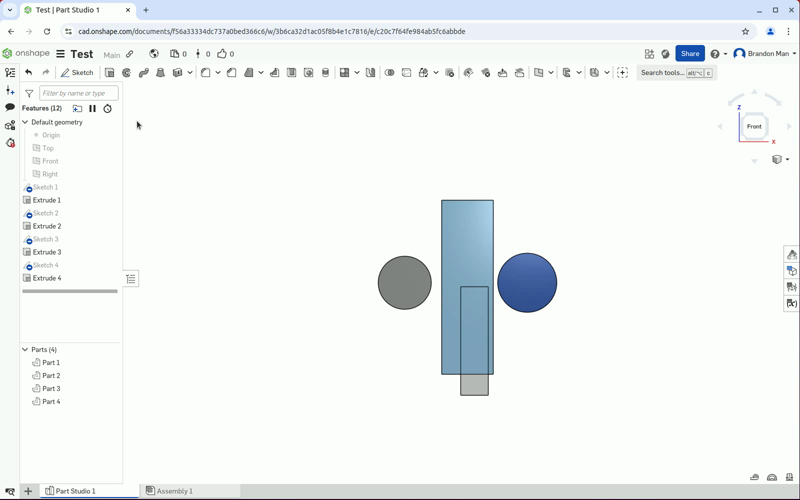
key(shift+h)
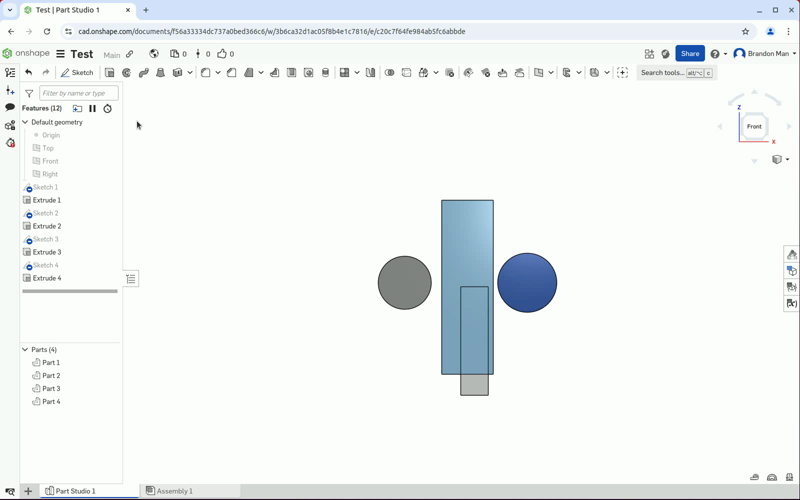
key(shift+h)
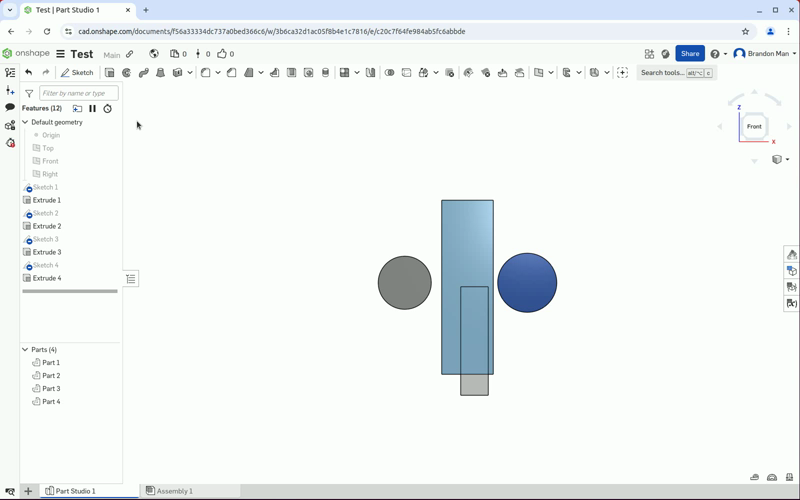
mouse_move(73, 189)
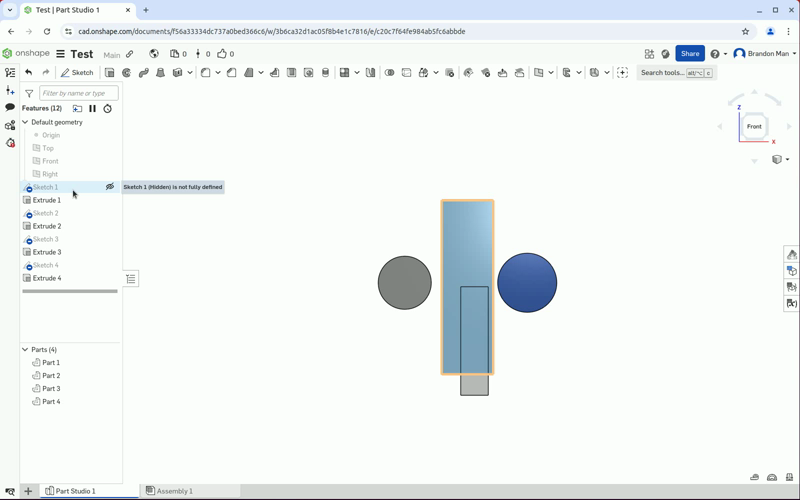
click(73, 189)
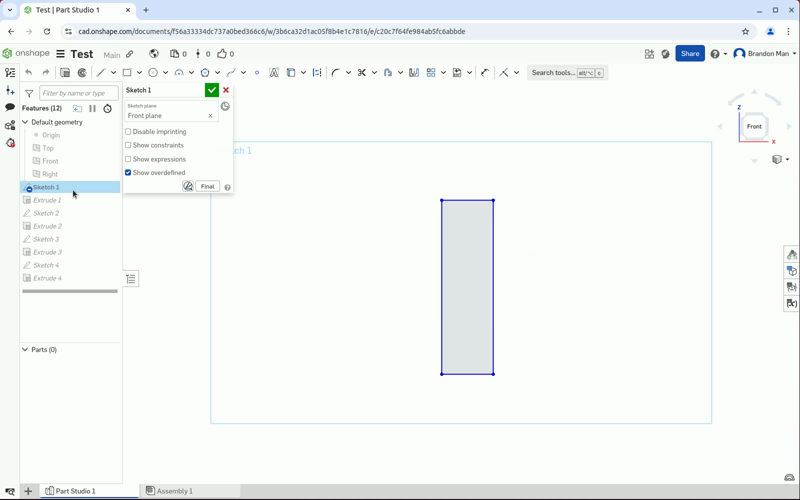
mouse_move(229, 92)
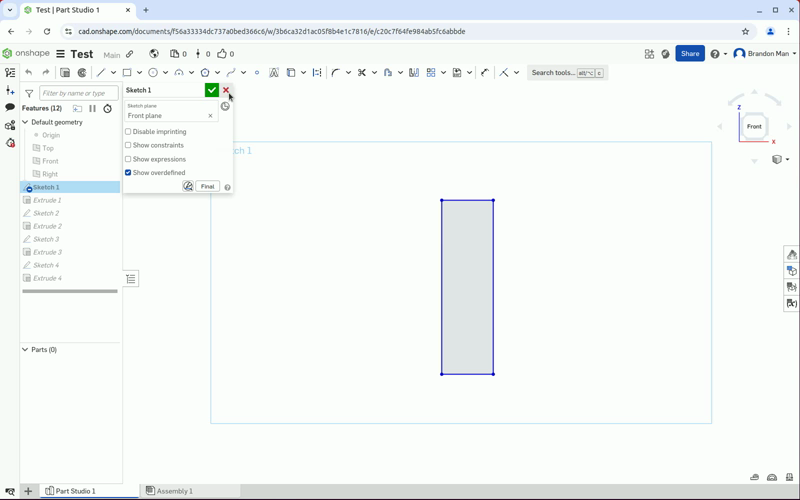
click(229, 92)
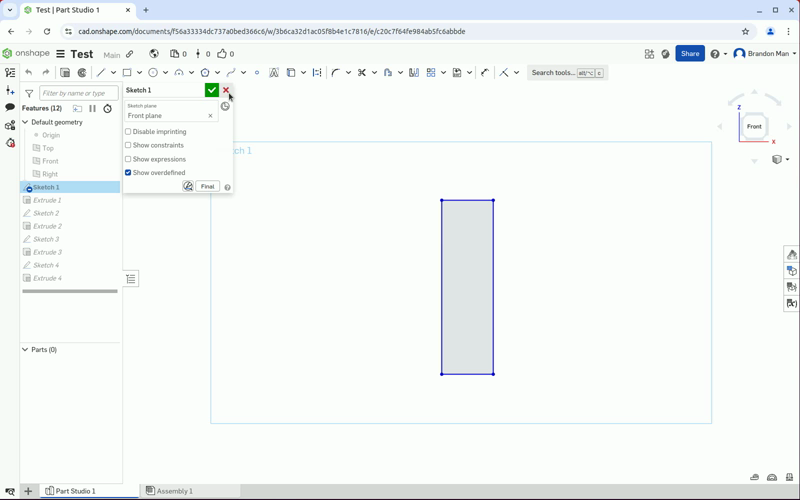
key(shift+s)
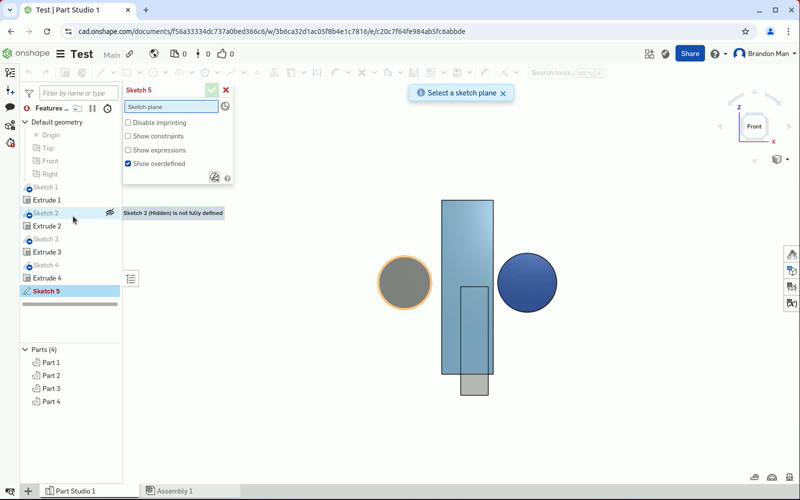
scroll(3)
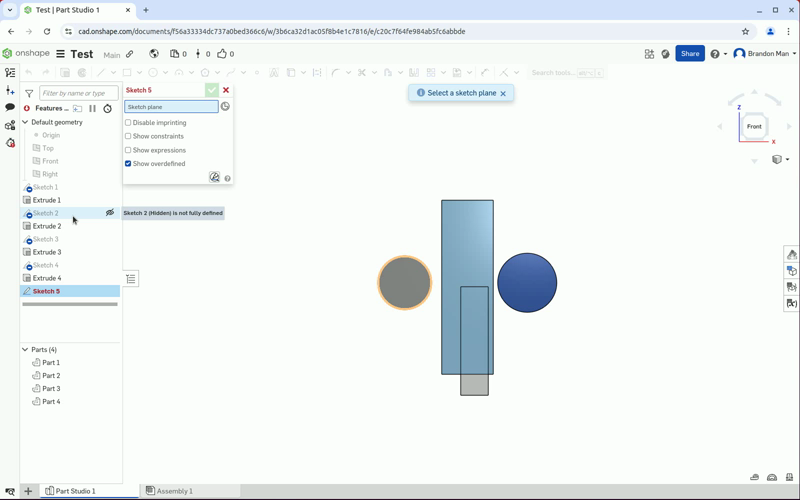
mouse_move(73, 163)
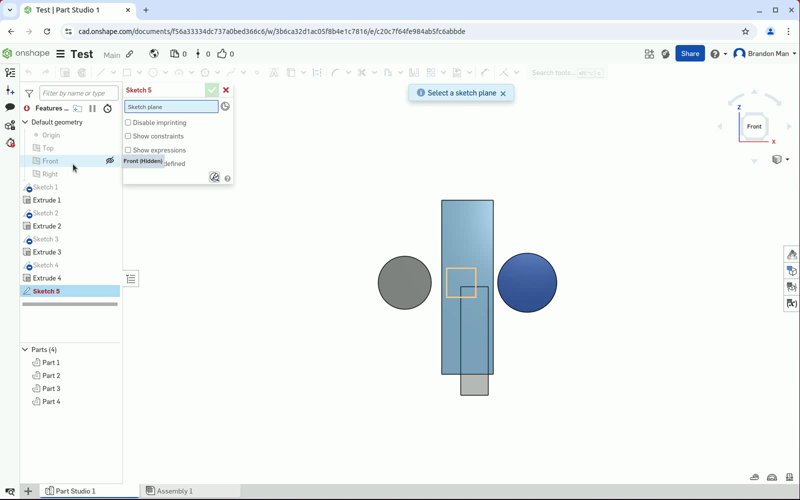
click(73, 163)
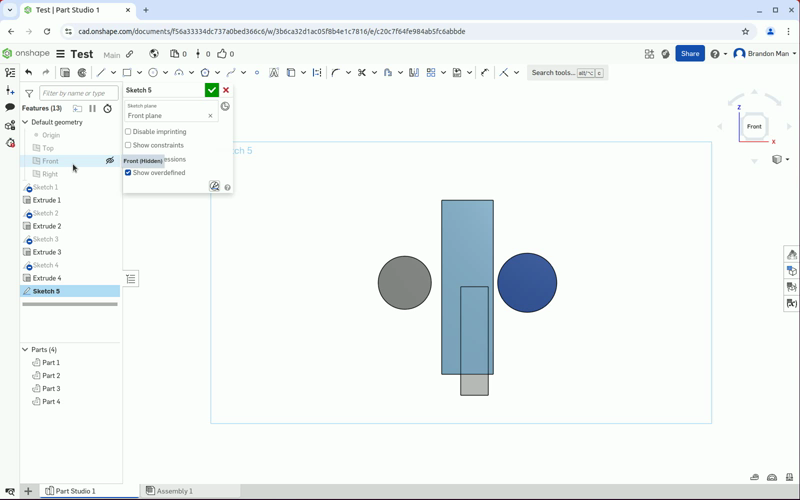
mouse_move(73, 352)
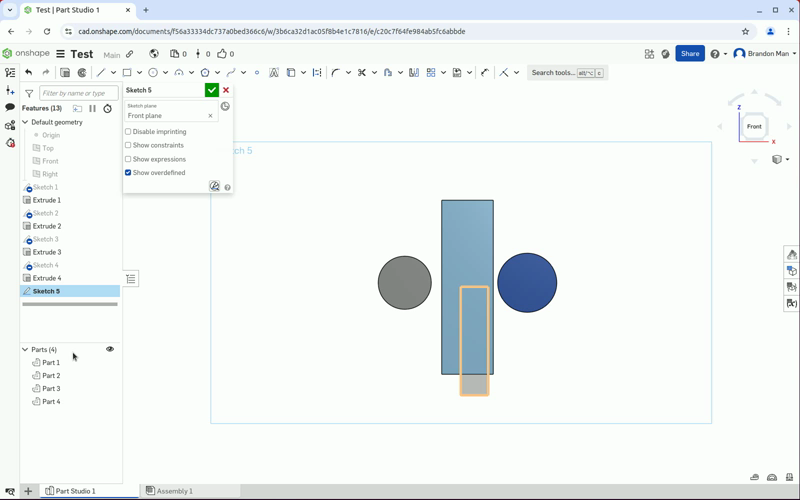
key(y)
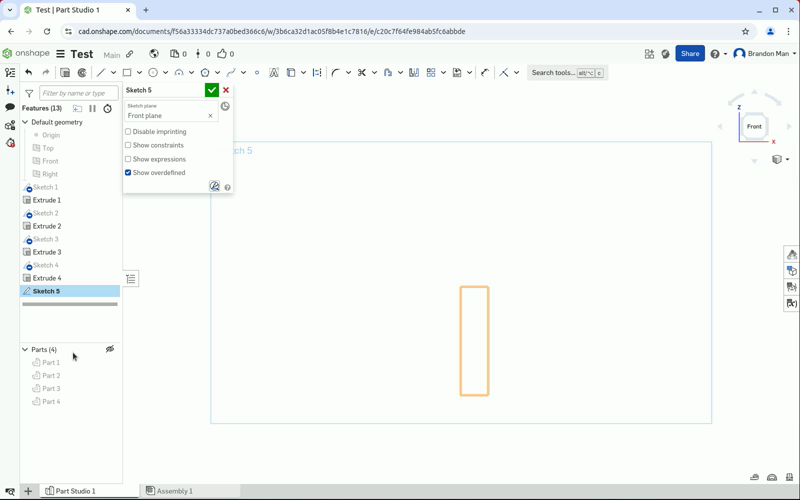
key(l)
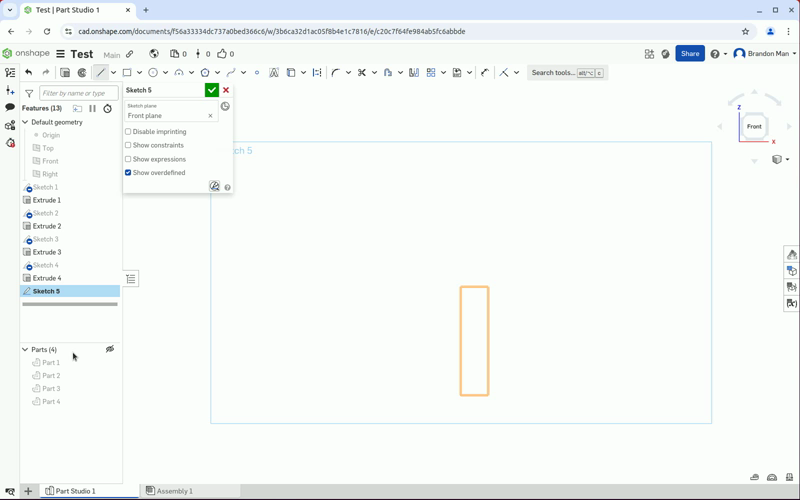
key_down(shift)
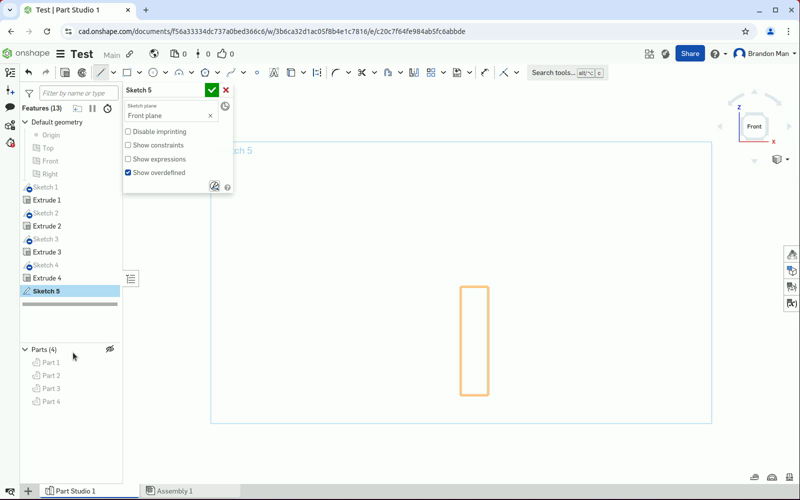
mouse_move(450, 373)
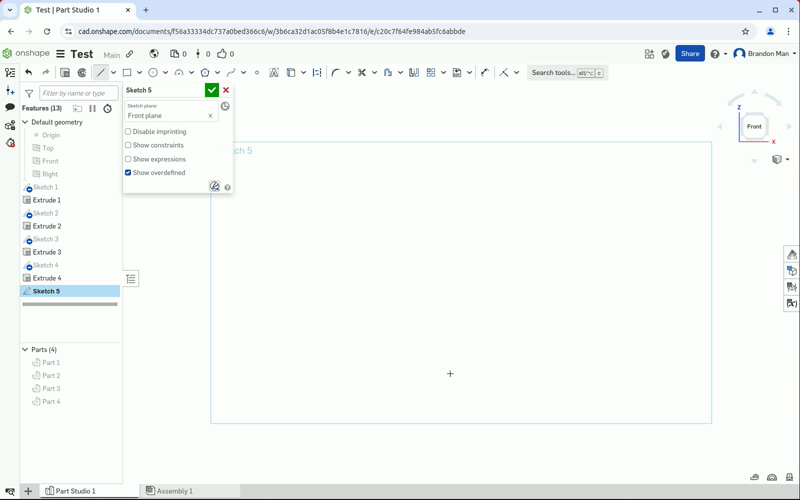
click(450, 373)
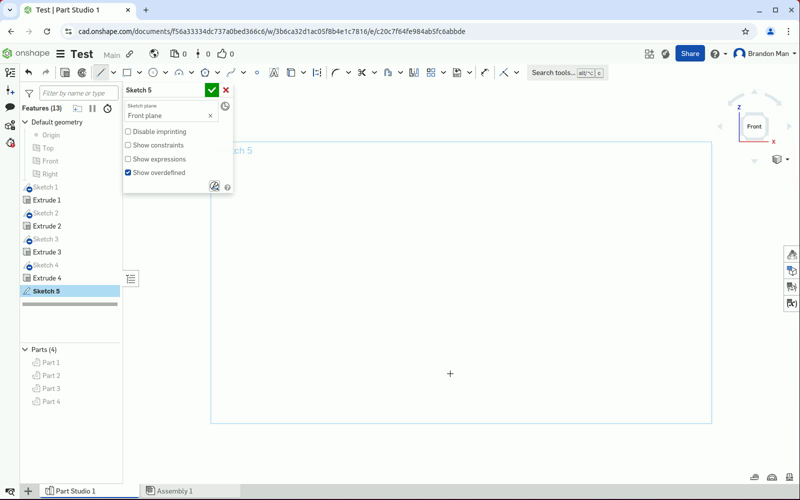
key_up(shift)
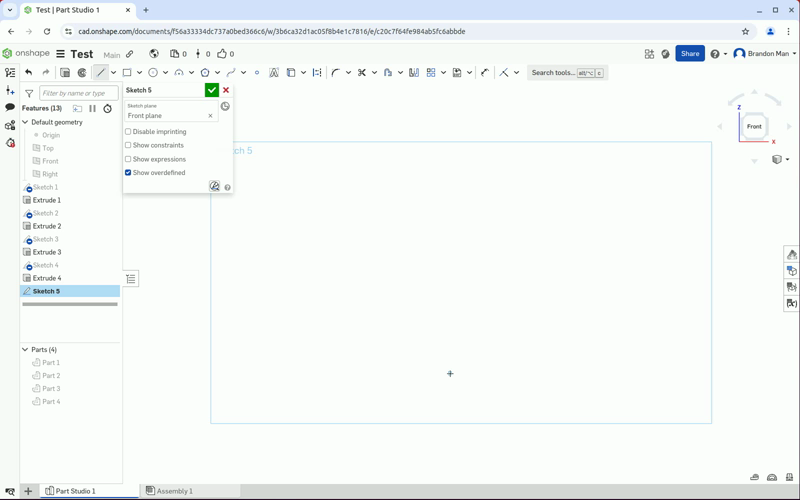
key_down(shift)
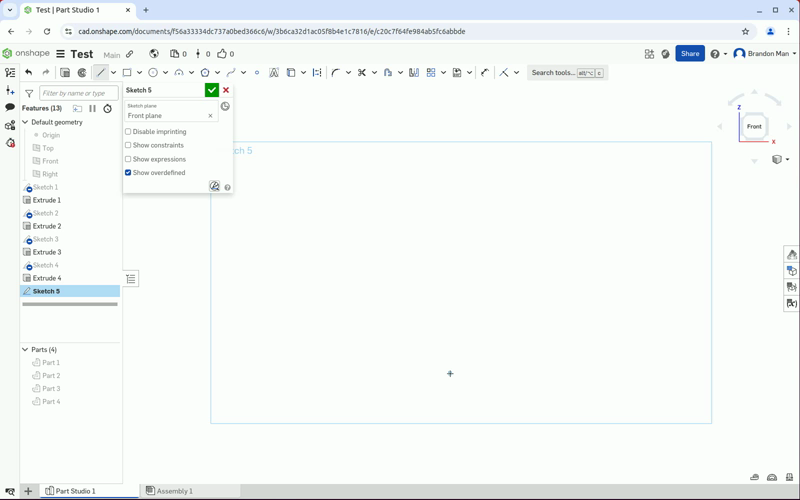
mouse_move(480, 373)
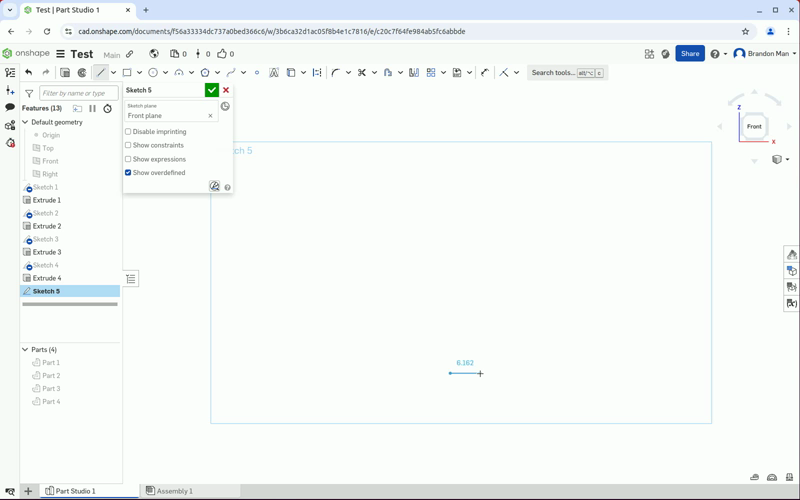
mouse_move(461, 373)
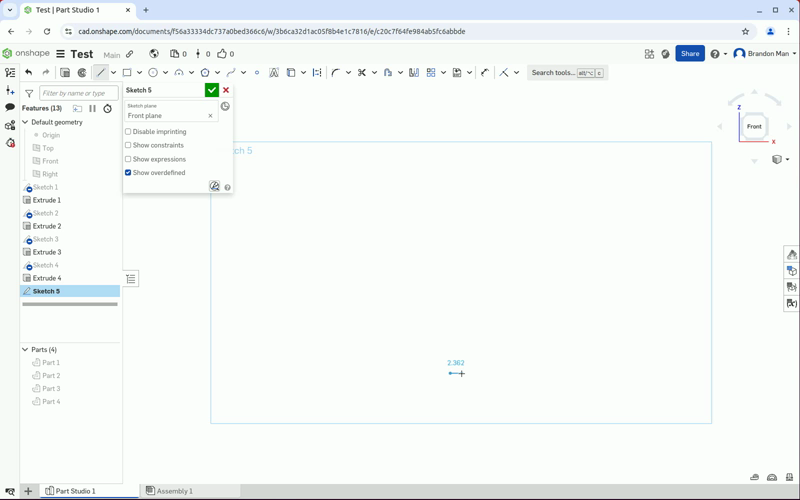
click(461, 373)
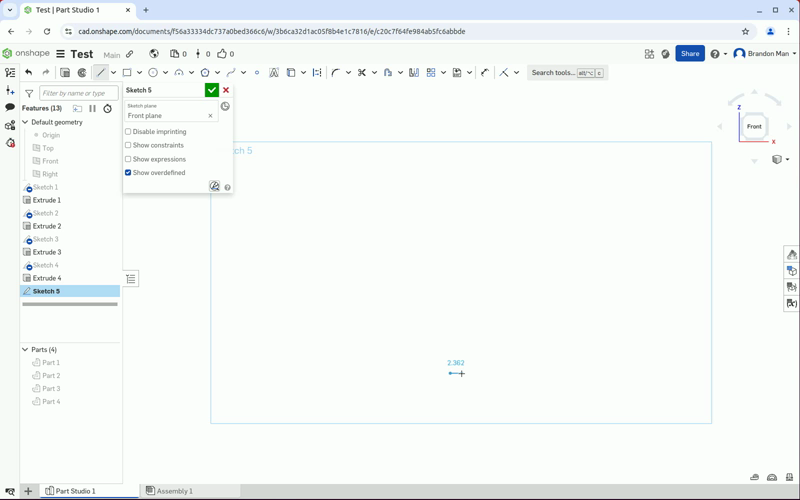
key_up(shift)
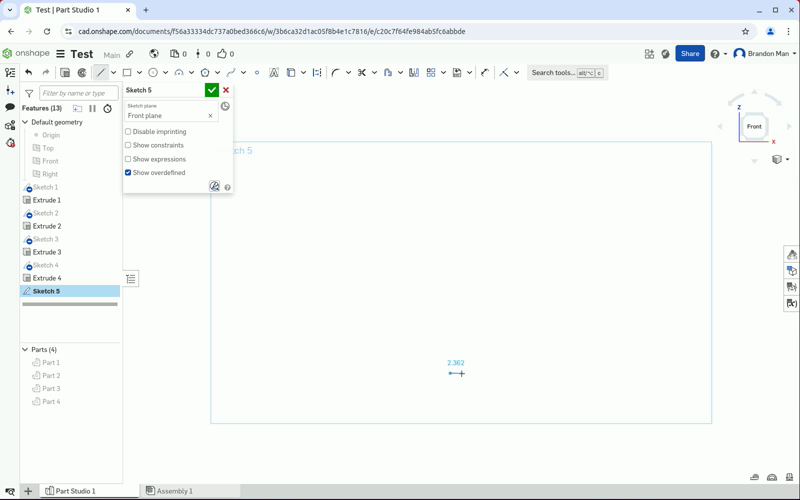
key_down(shift)
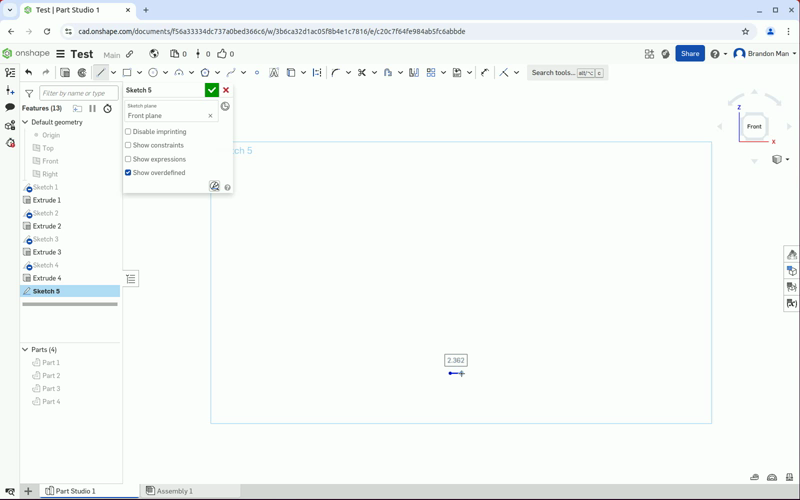
mouse_move(492, 373)
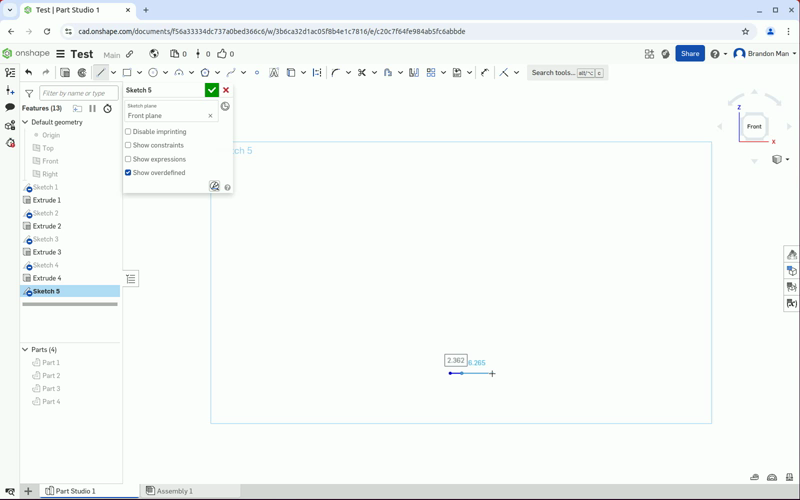
mouse_move(461, 372)
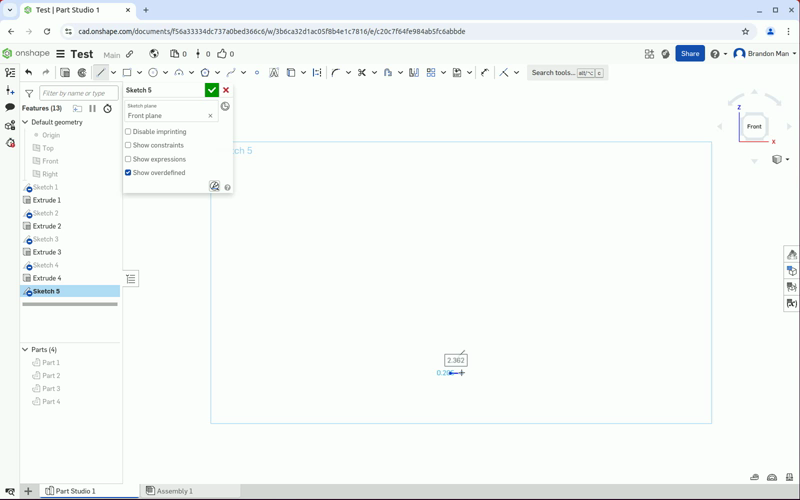
scroll(6)
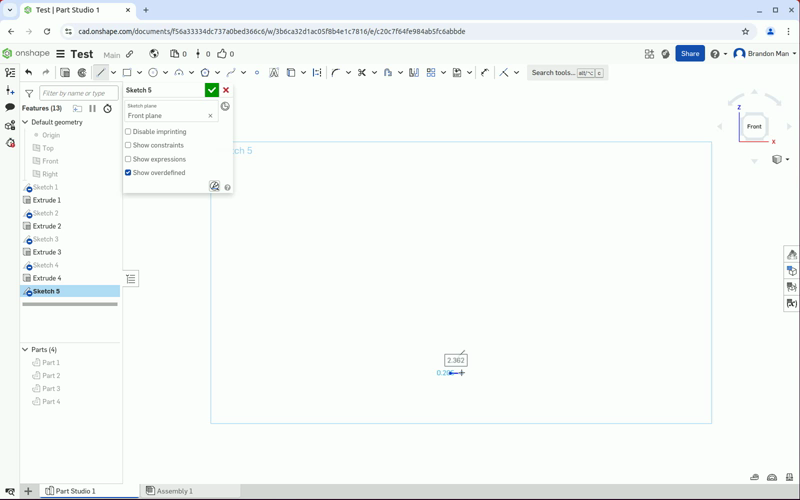
scroll(6)
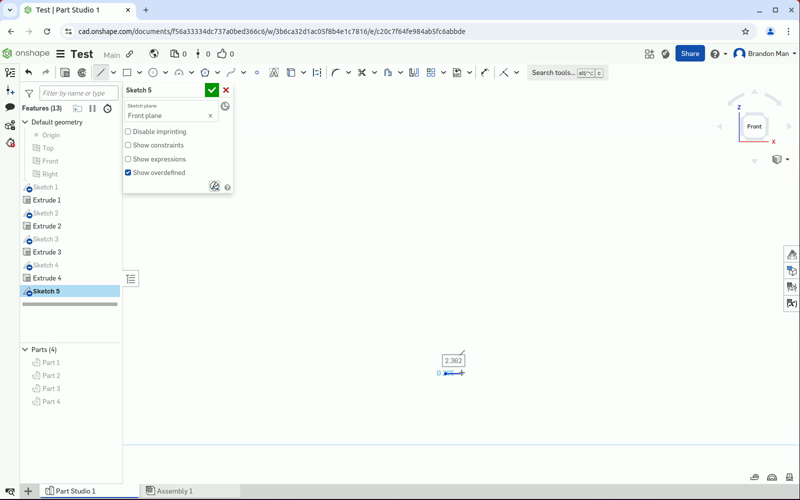
scroll(6)
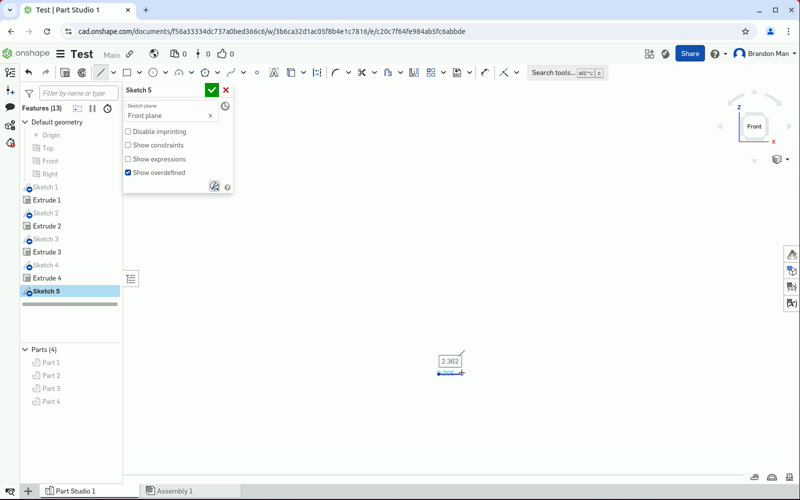
scroll(6)
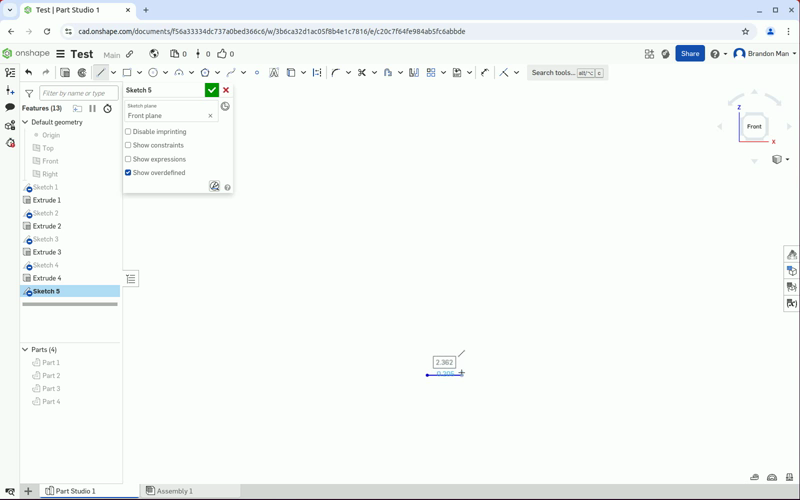
scroll(6)
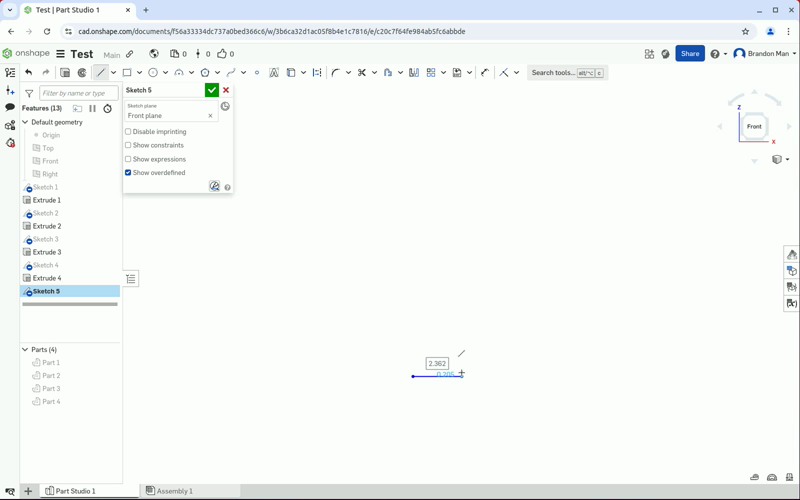
scroll(6)
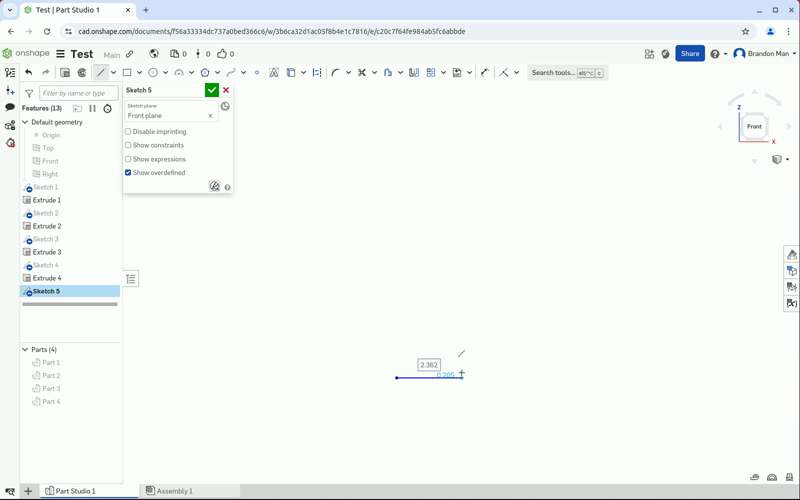
scroll(6)
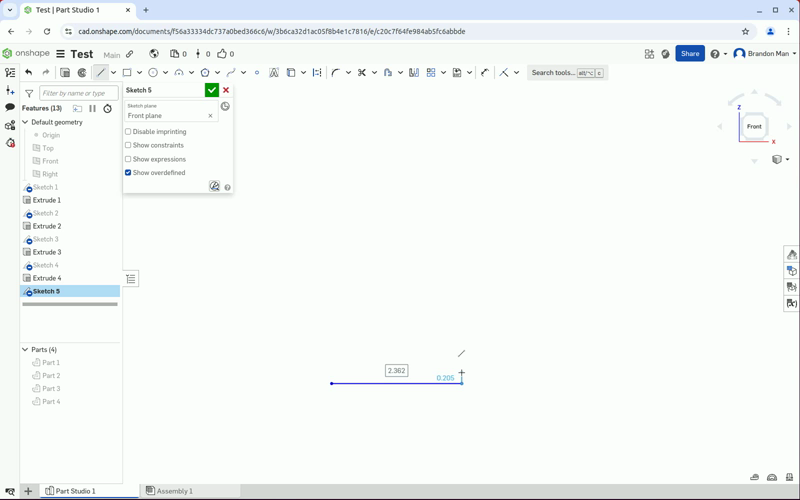
click(461, 372)
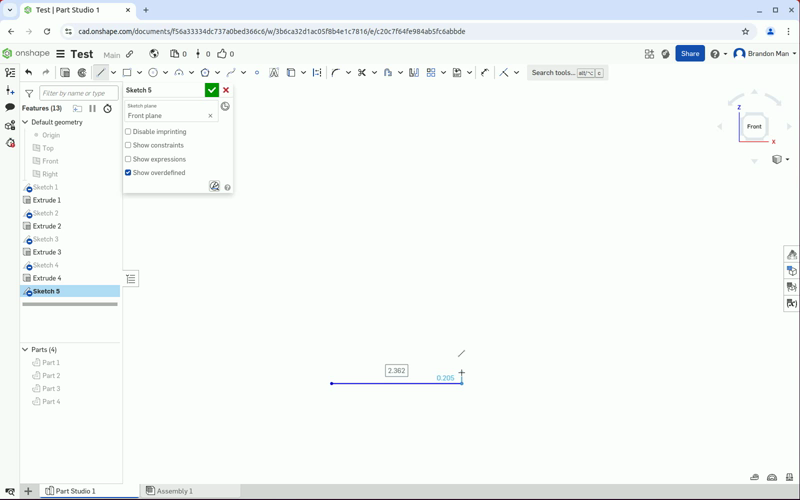
scroll(-6)
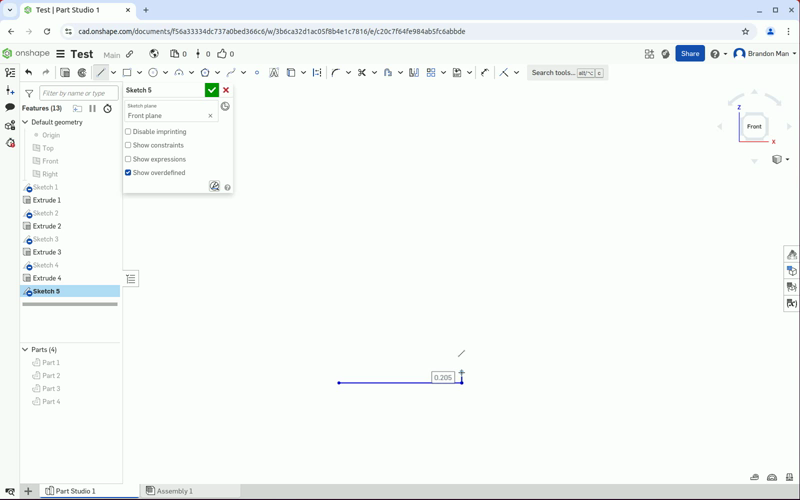
scroll(-6)
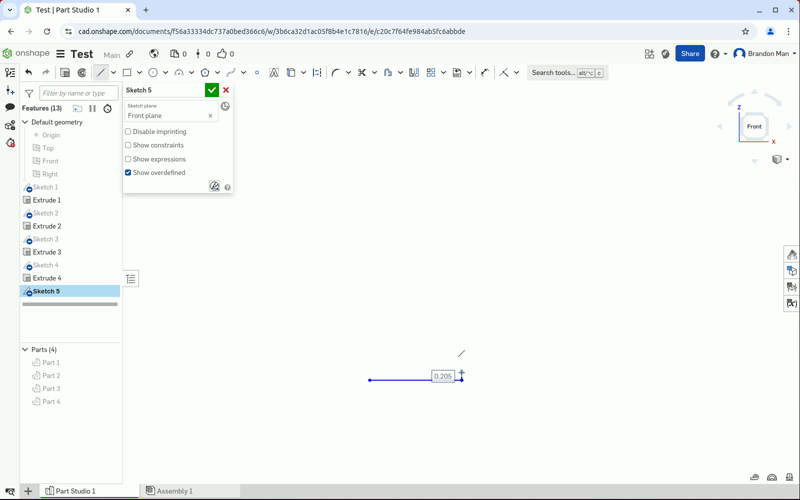
scroll(-6)
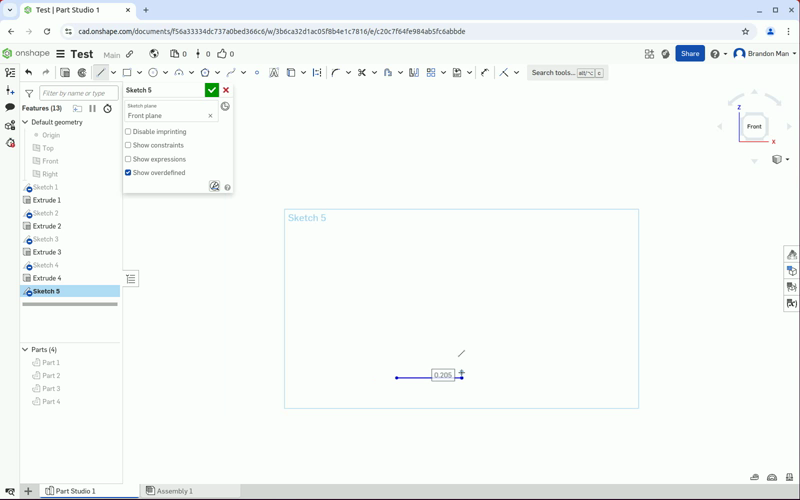
scroll(-6)
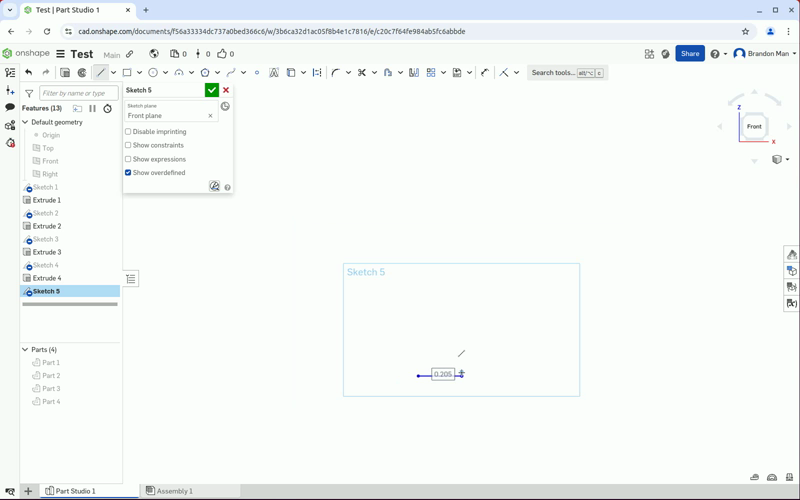
scroll(-6)
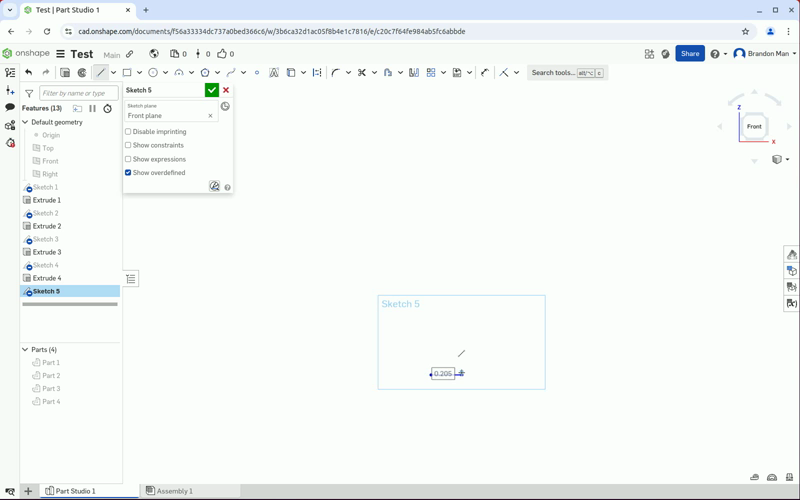
scroll(-6)
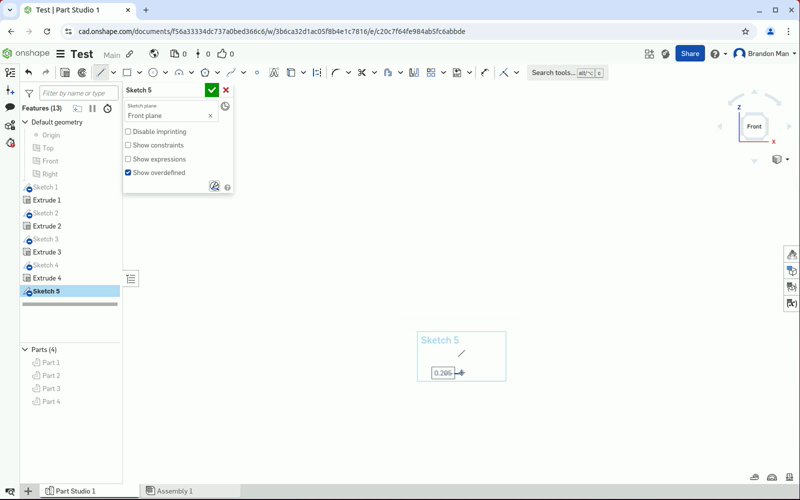
scroll(-6)
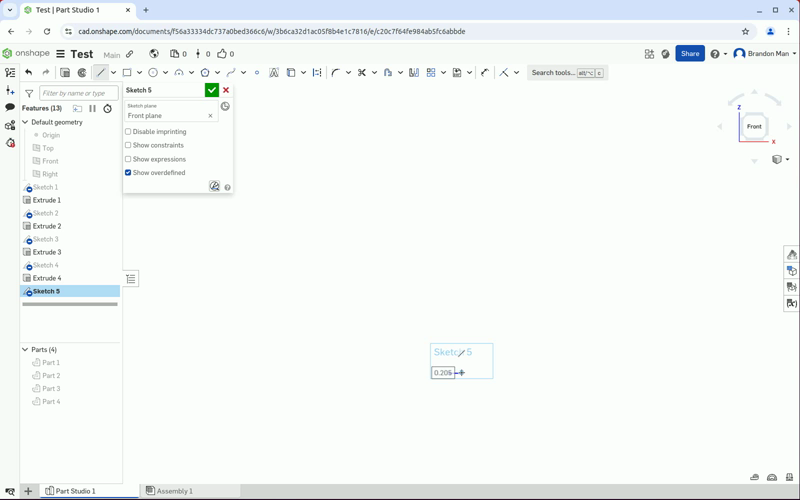
key_up(shift)
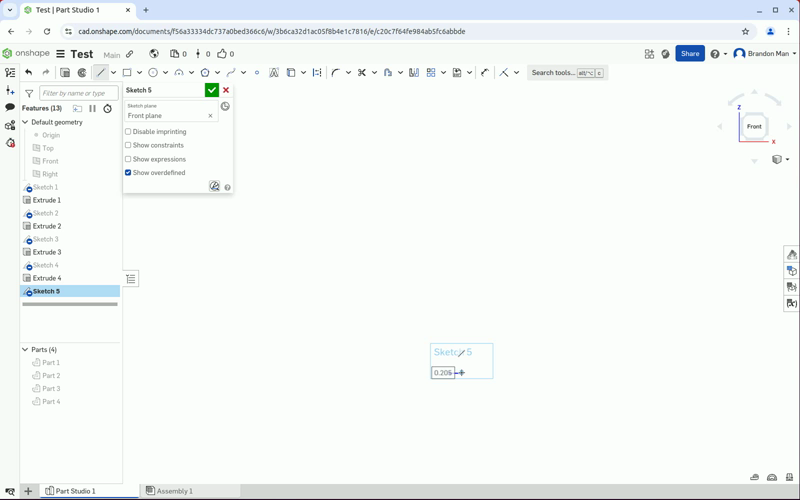
key_down(shift)
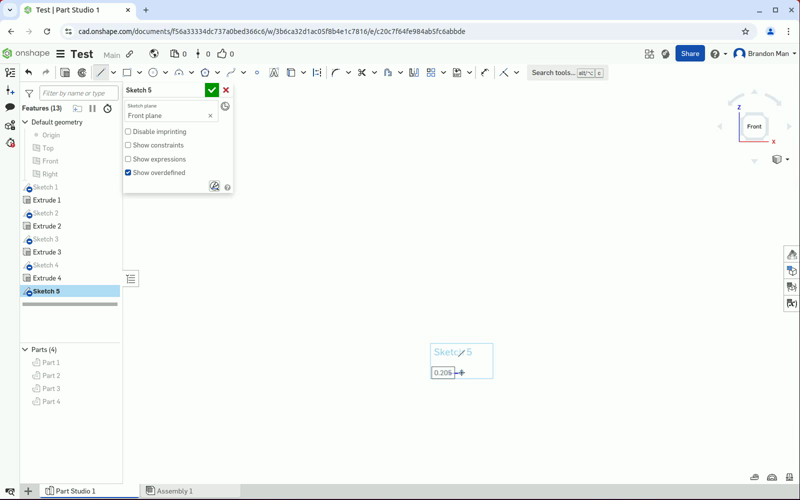
mouse_move(492, 372)
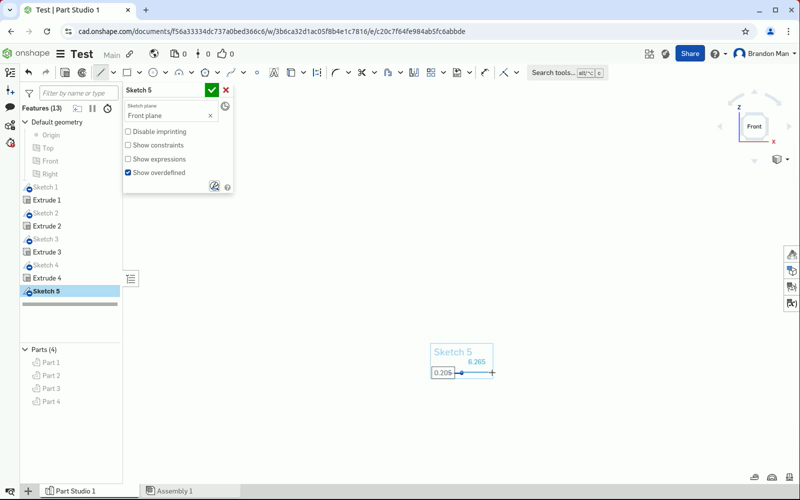
mouse_move(450, 372)
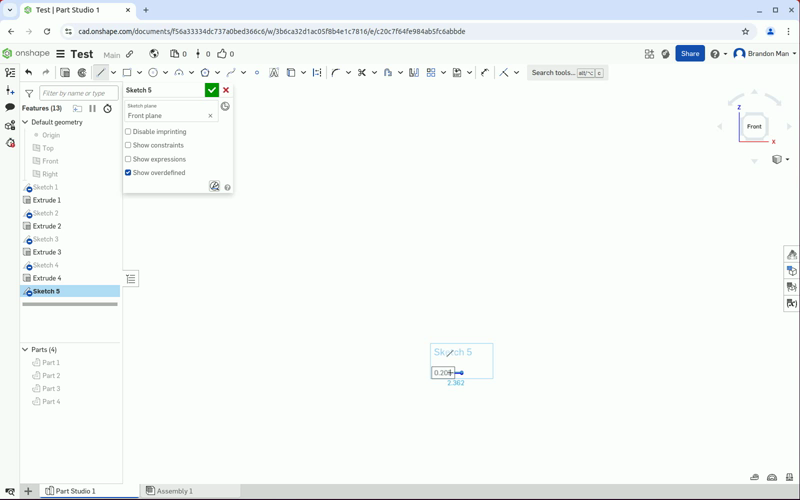
scroll(6)
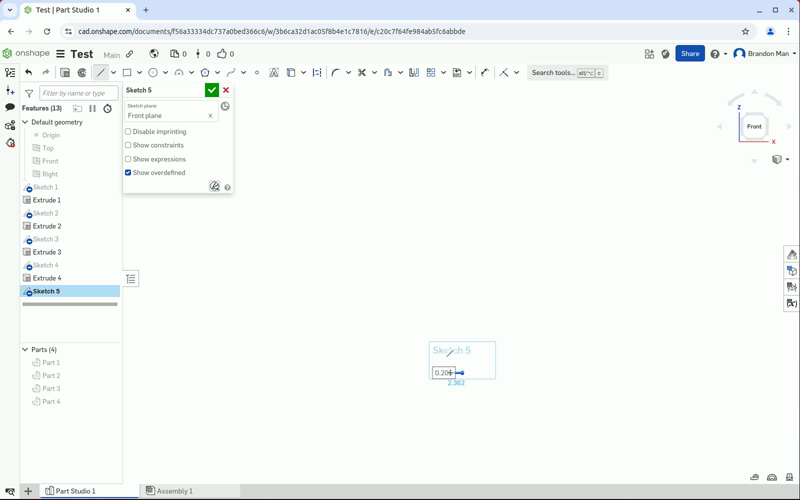
scroll(6)
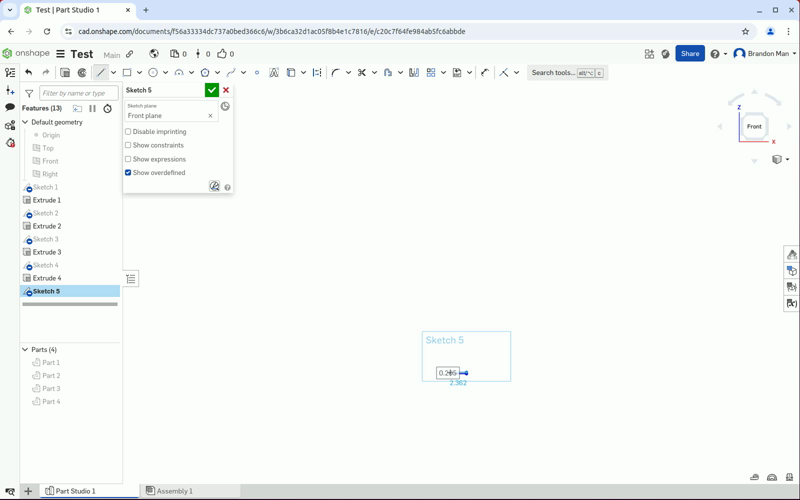
scroll(6)
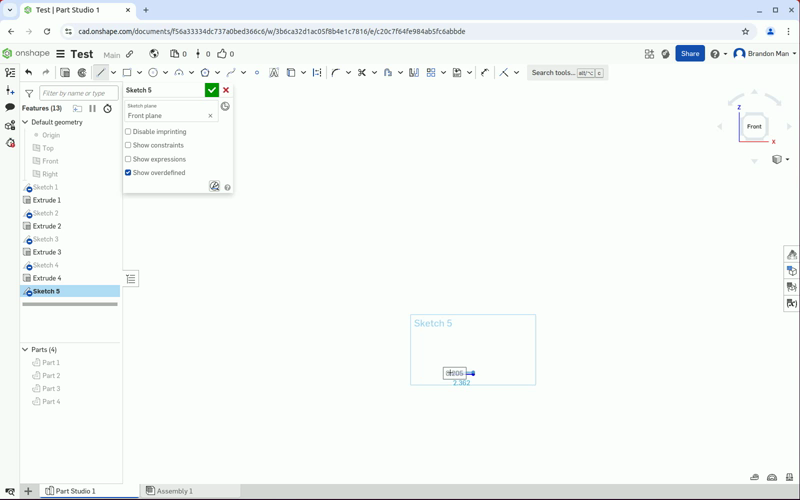
scroll(6)
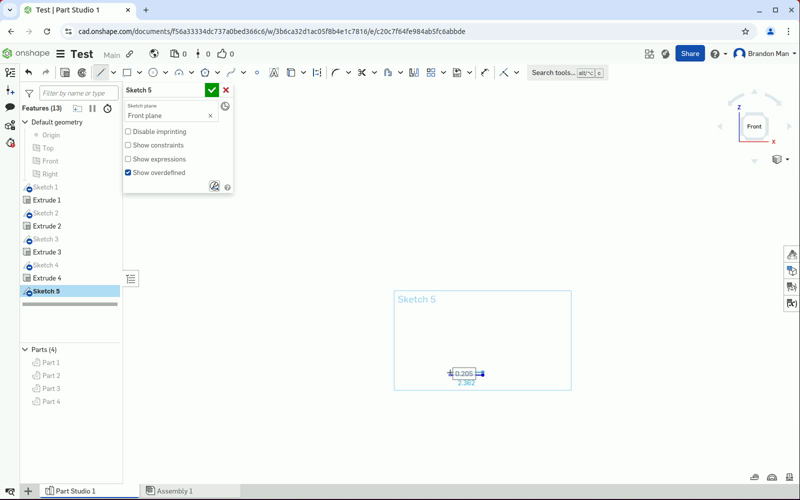
scroll(6)
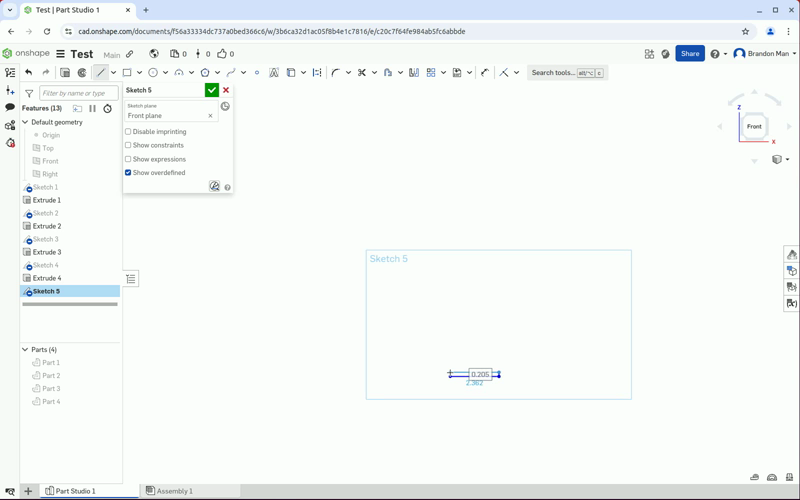
scroll(6)
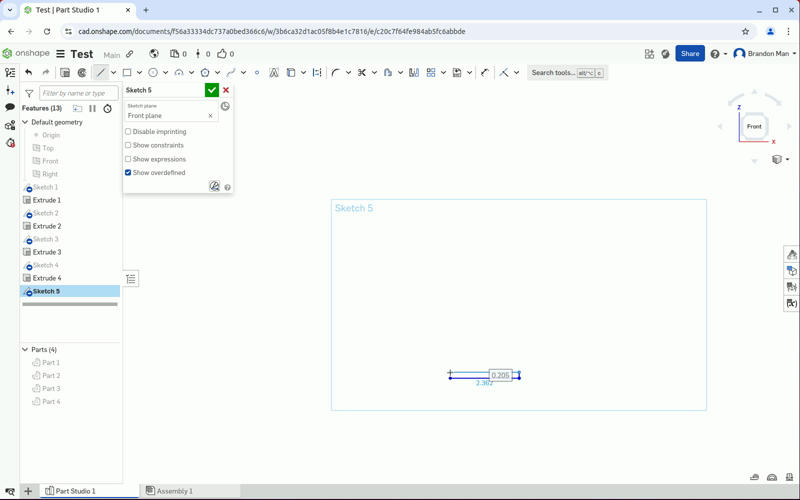
scroll(6)
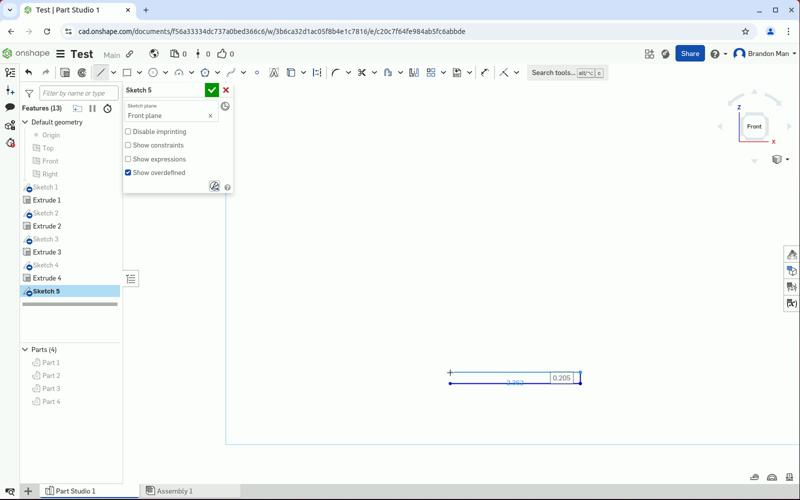
click(450, 372)
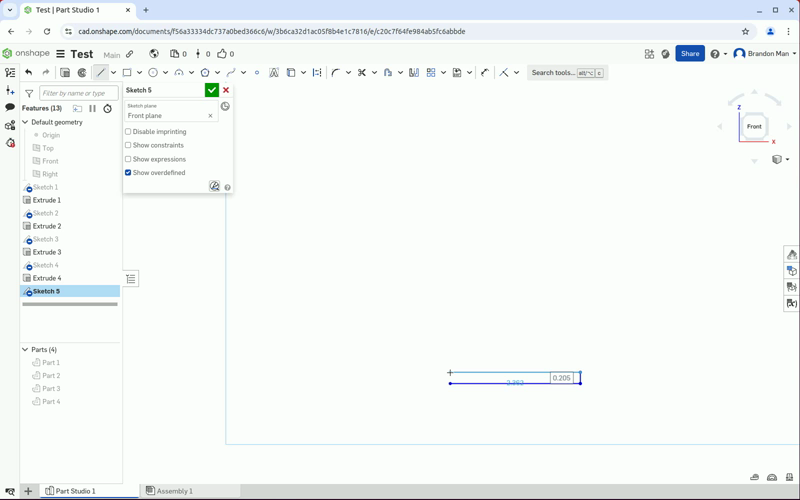
scroll(-6)
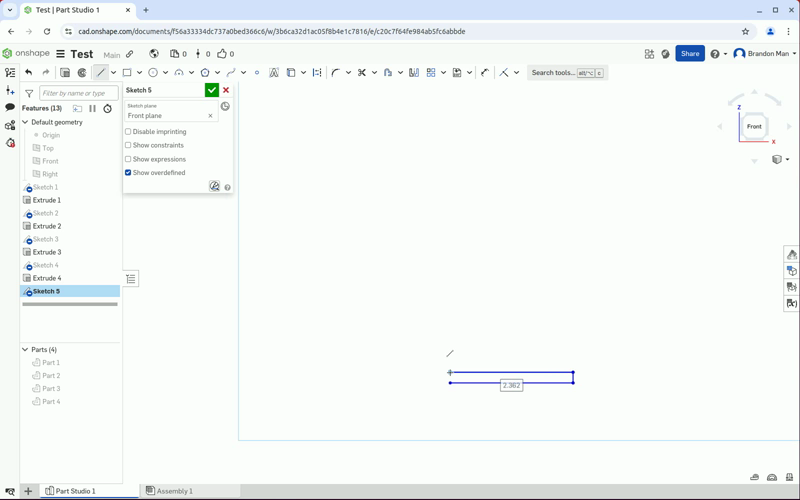
scroll(-6)
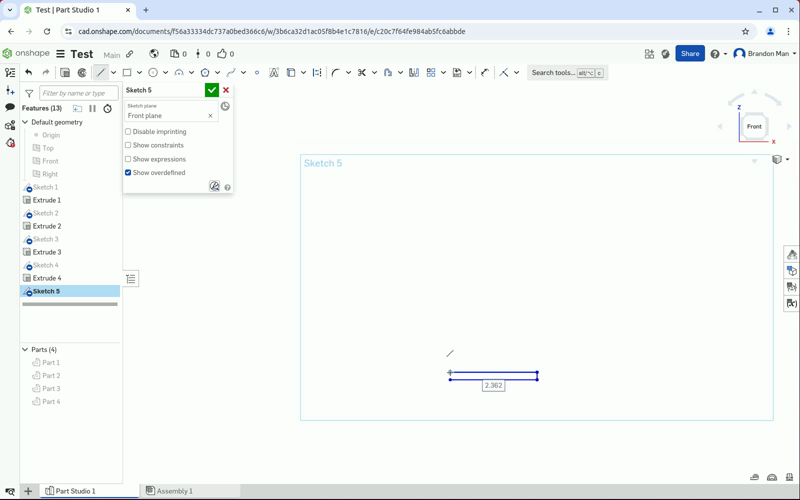
scroll(-6)
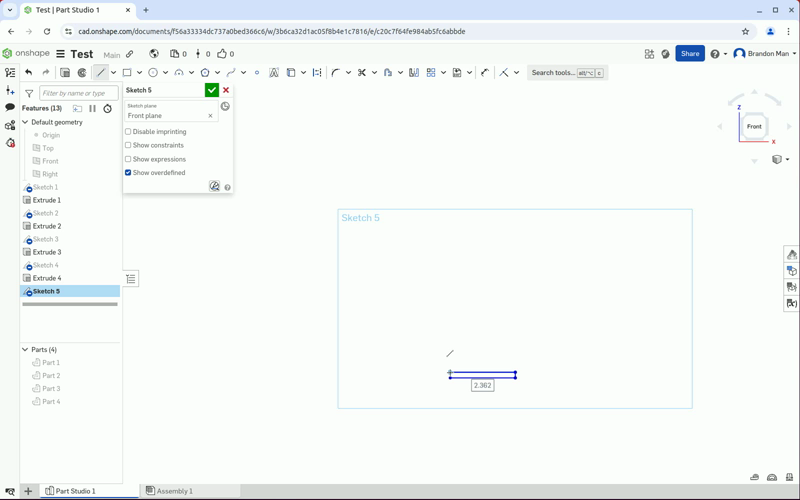
scroll(-6)
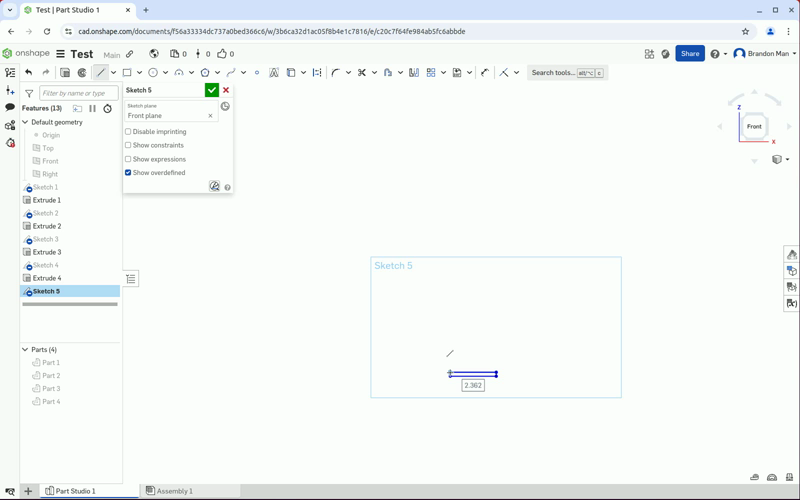
scroll(-6)
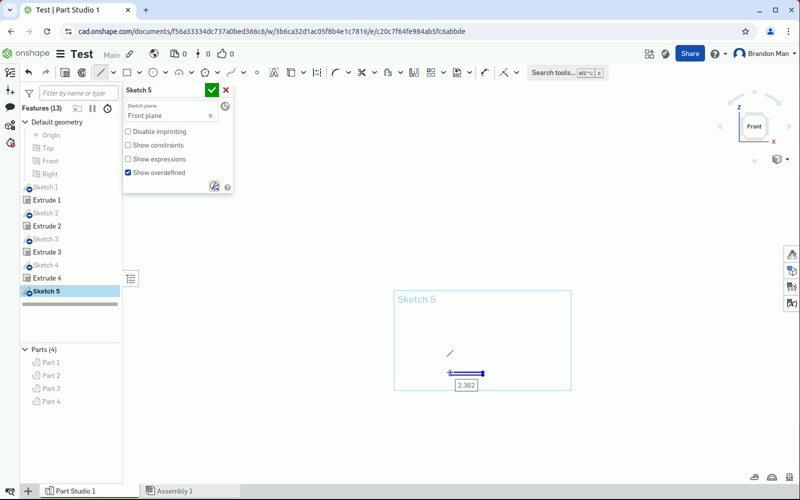
scroll(-6)
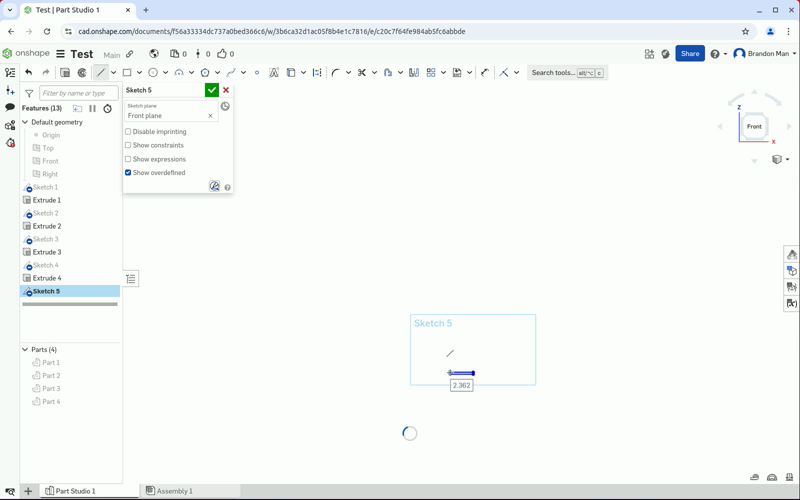
scroll(-6)
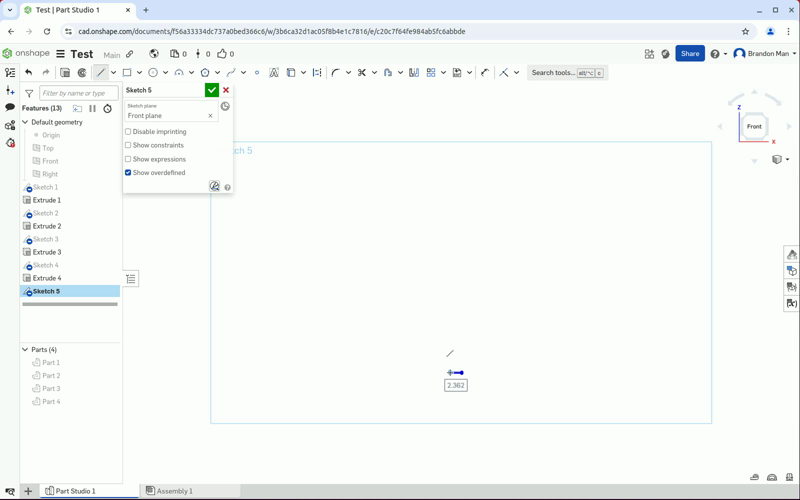
key_up(shift)
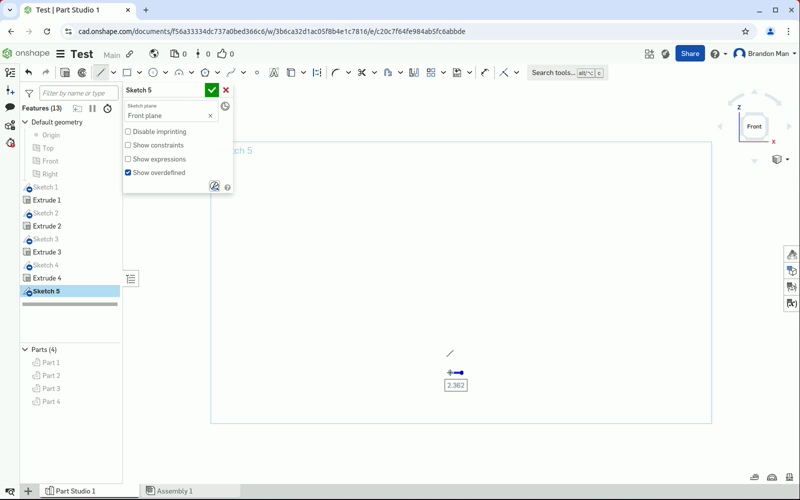
mouse_move(480, 372)
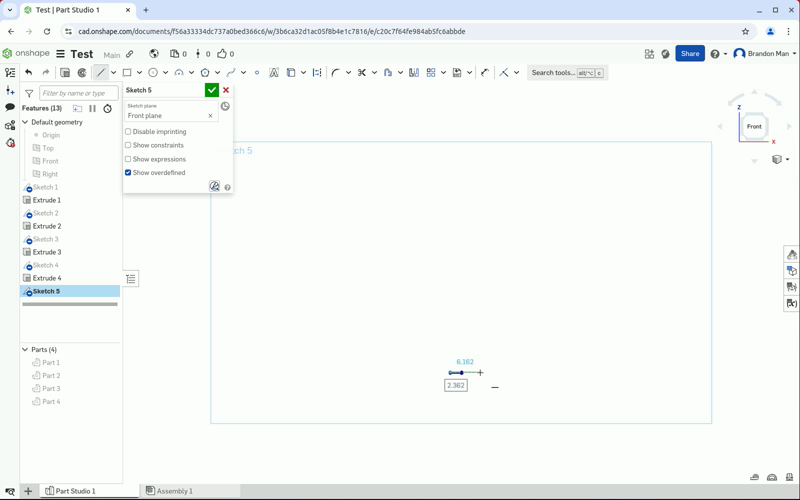
key_down(shift)
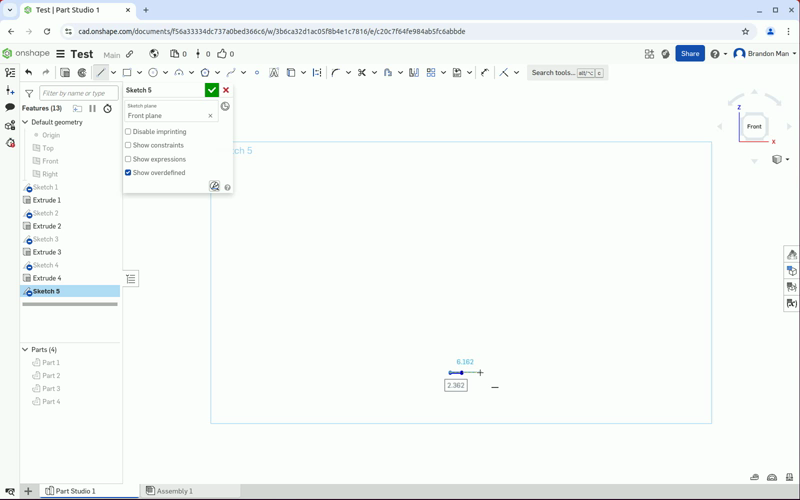
mouse_move(450, 373)
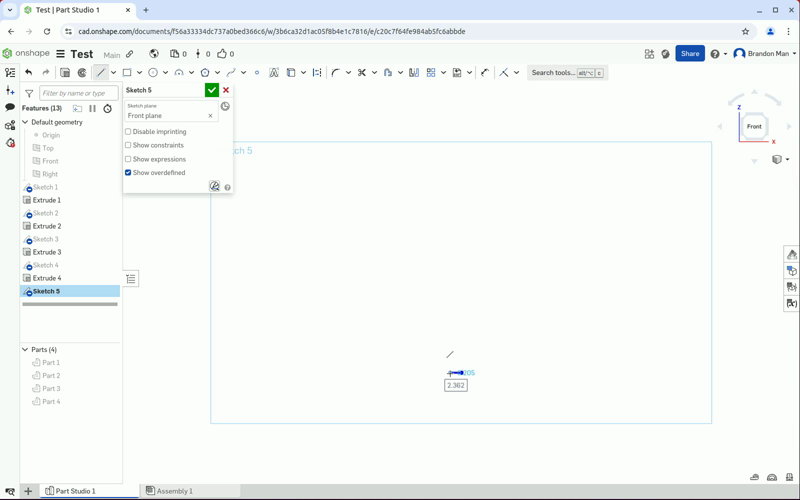
scroll(6)
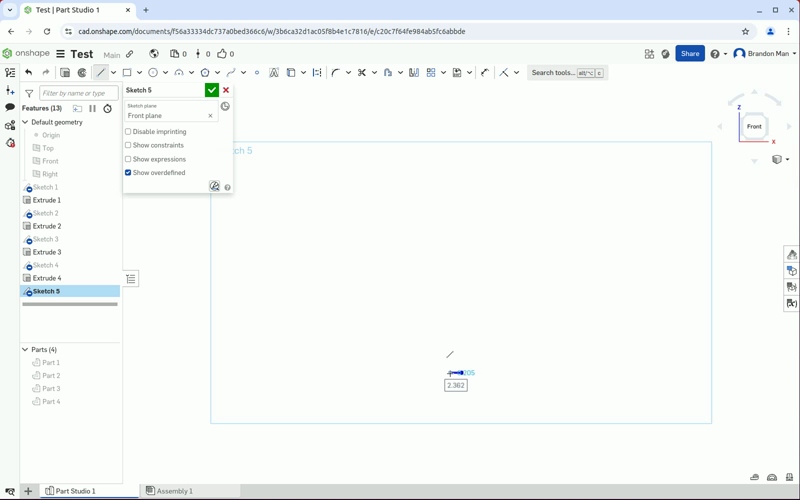
scroll(6)
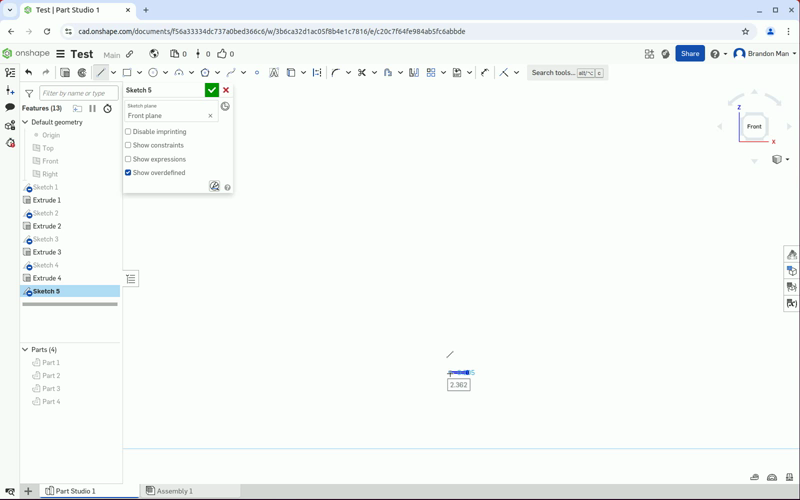
scroll(6)
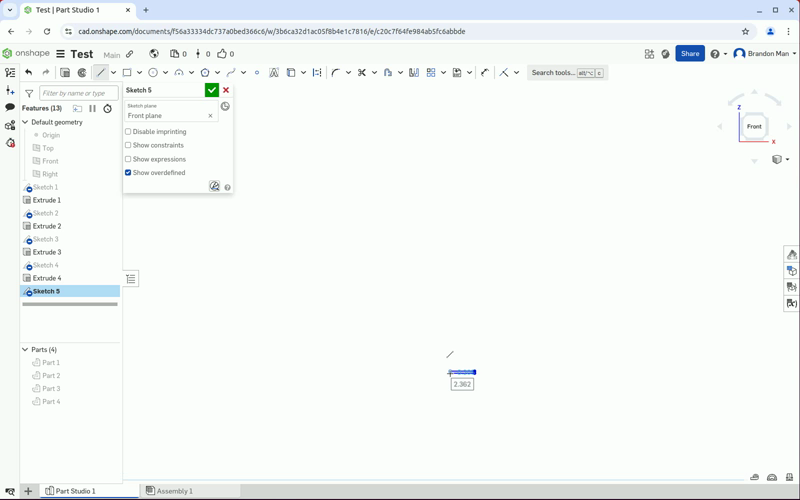
scroll(6)
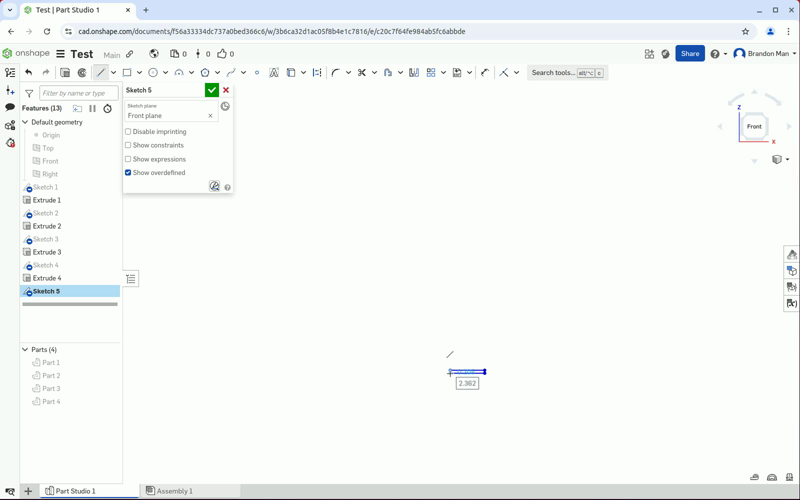
scroll(6)
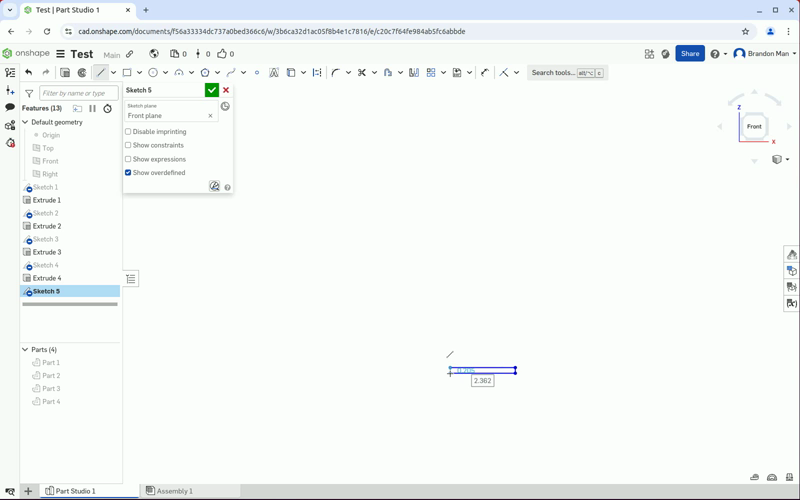
scroll(6)
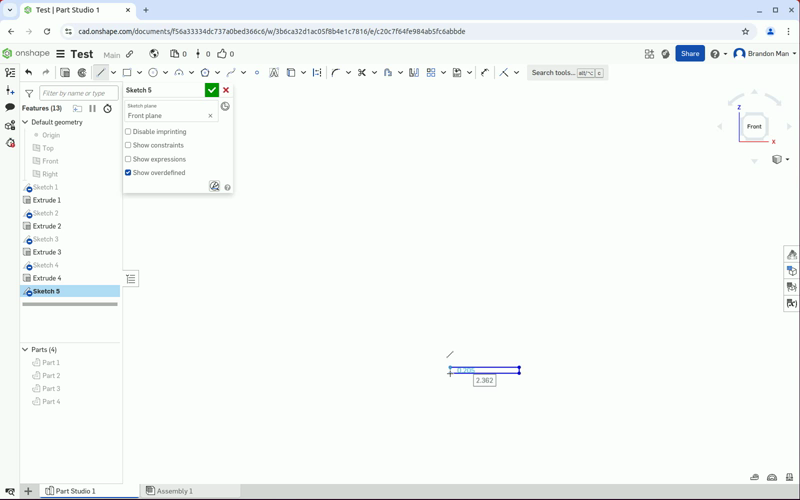
scroll(6)
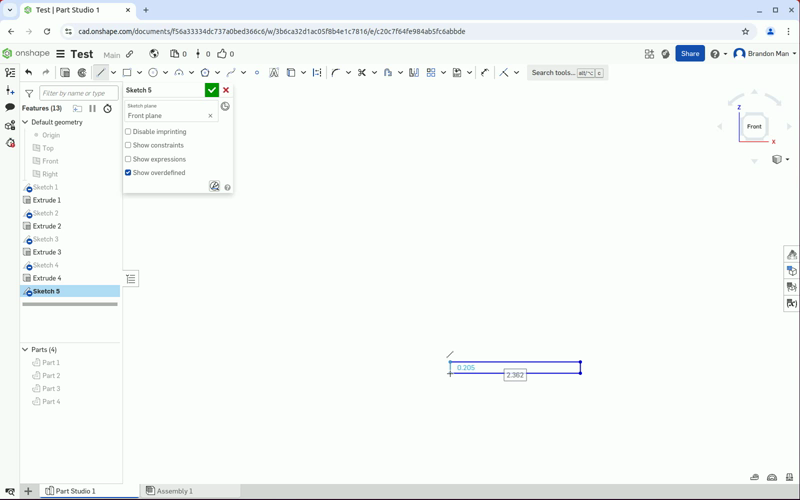
key_up(shift)
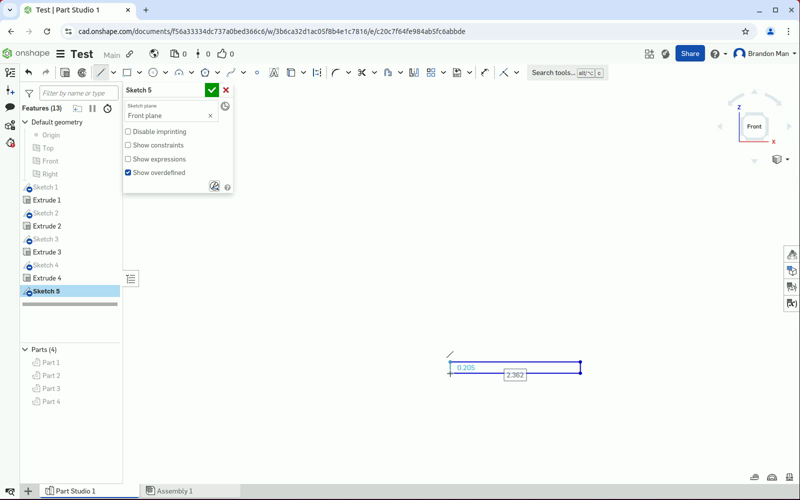
click(450, 373)
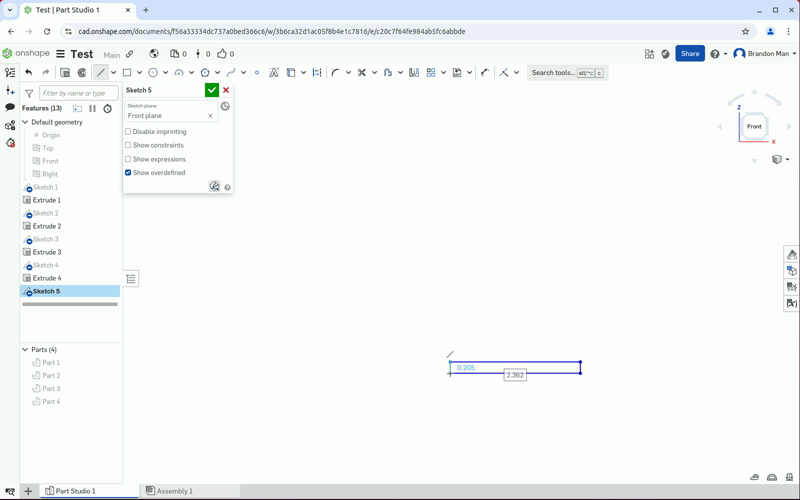
scroll(-6)
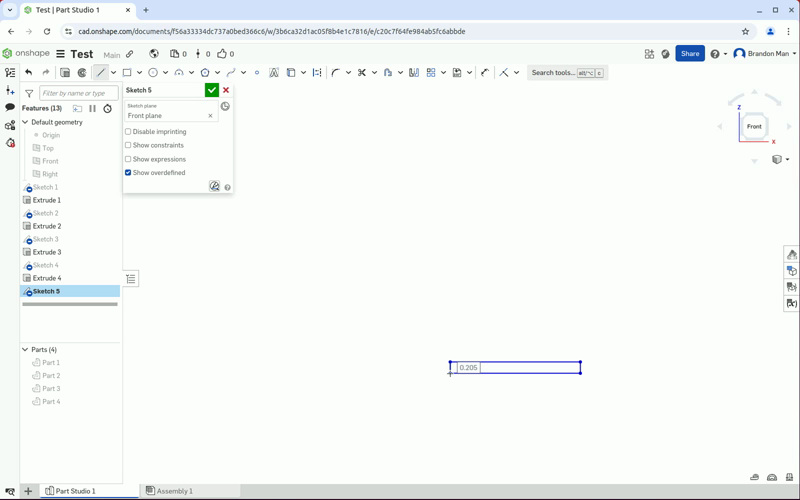
scroll(-6)
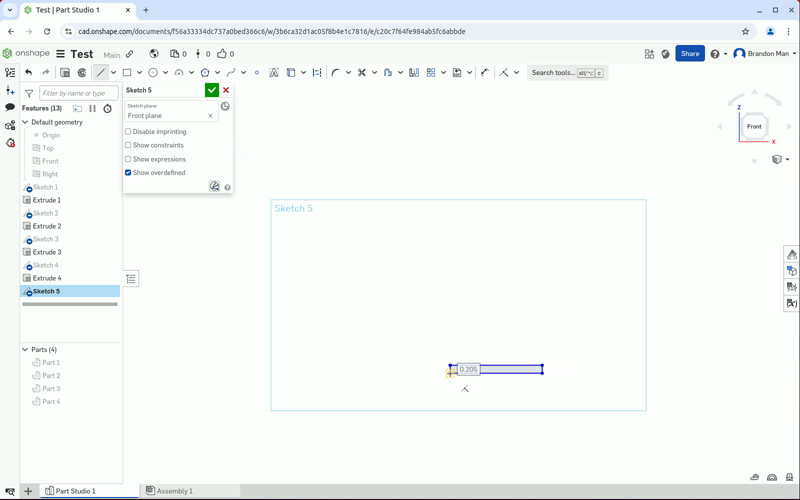
scroll(-6)
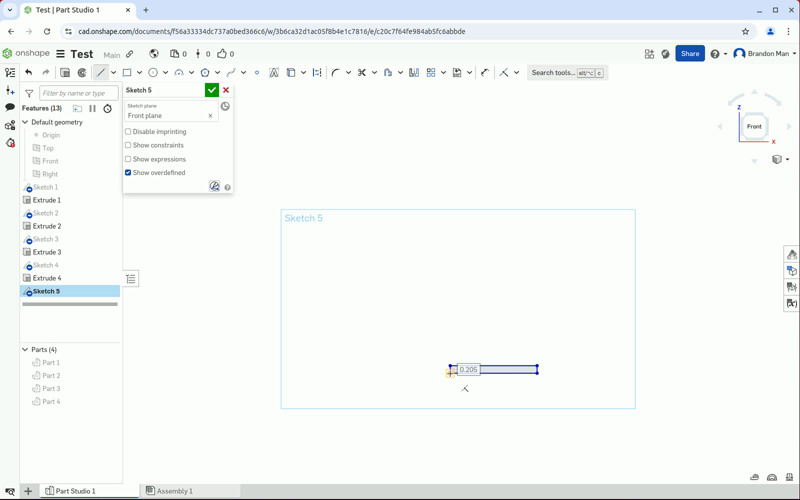
scroll(-6)
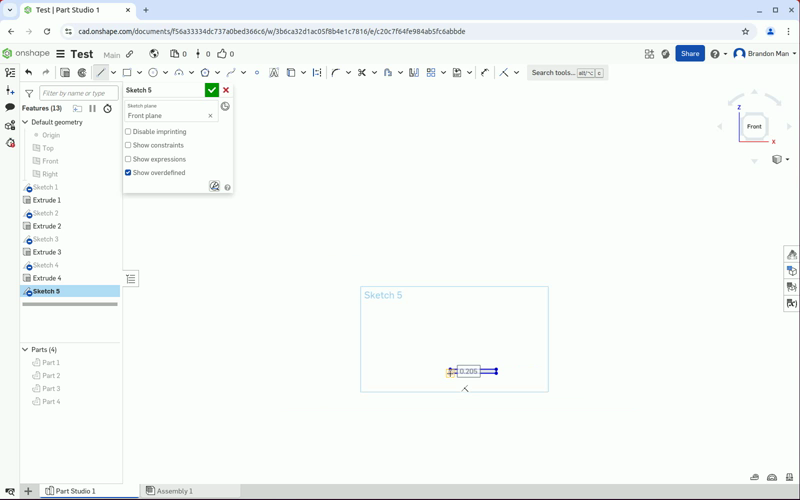
scroll(-6)
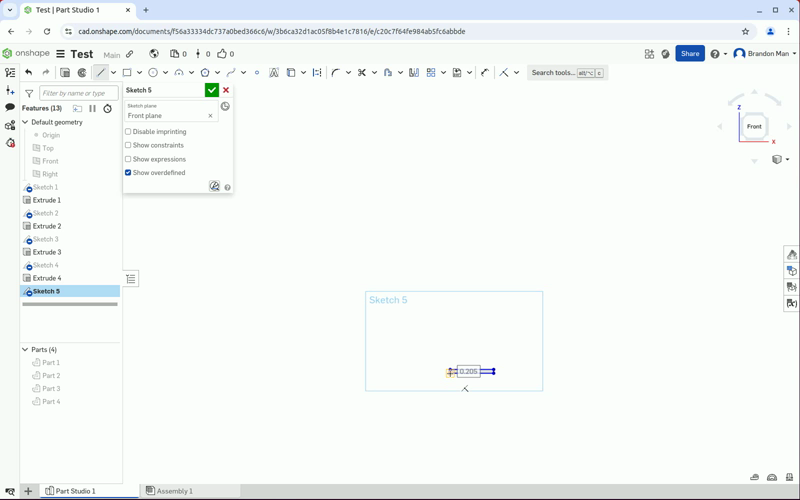
scroll(-6)
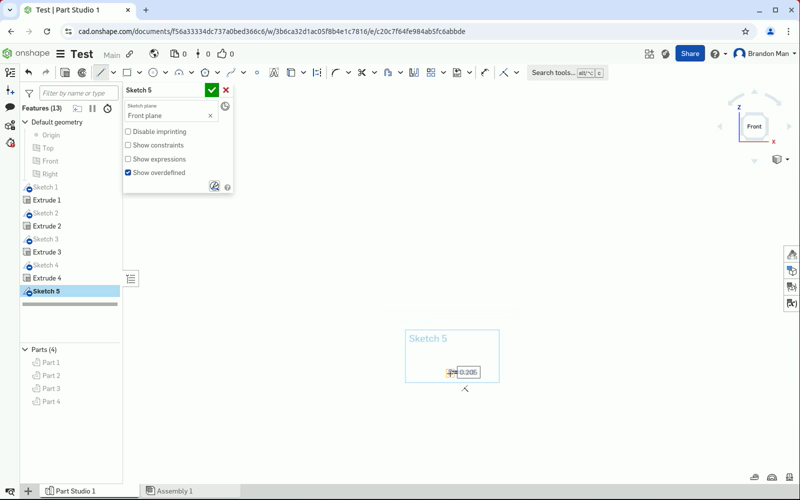
scroll(-6)
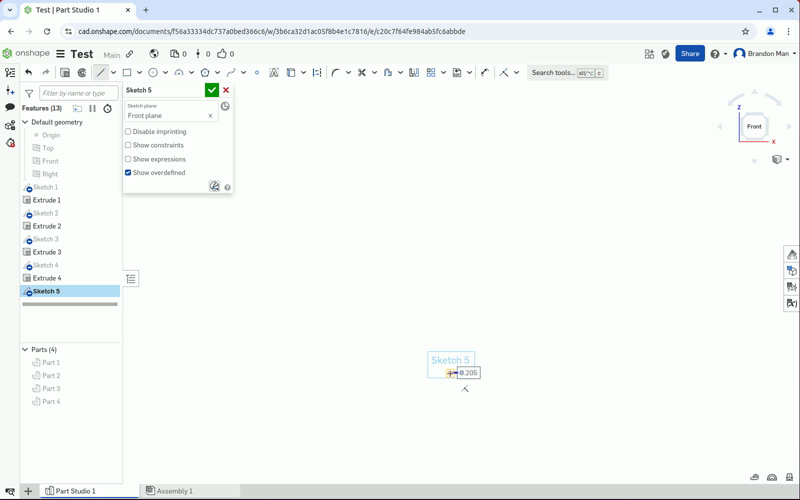
key(esc)
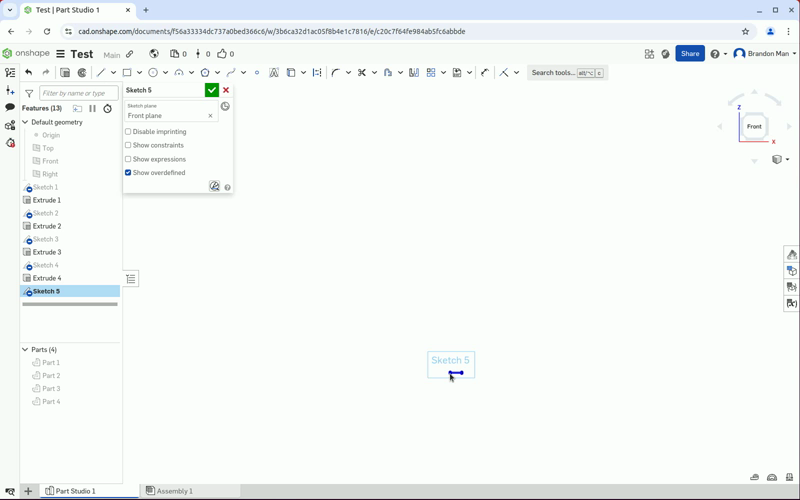
mouse_move(461, 372)
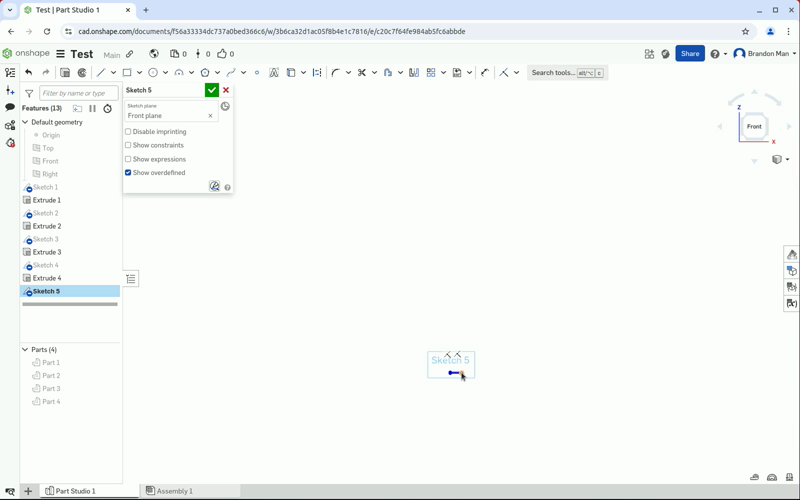
scroll(6)
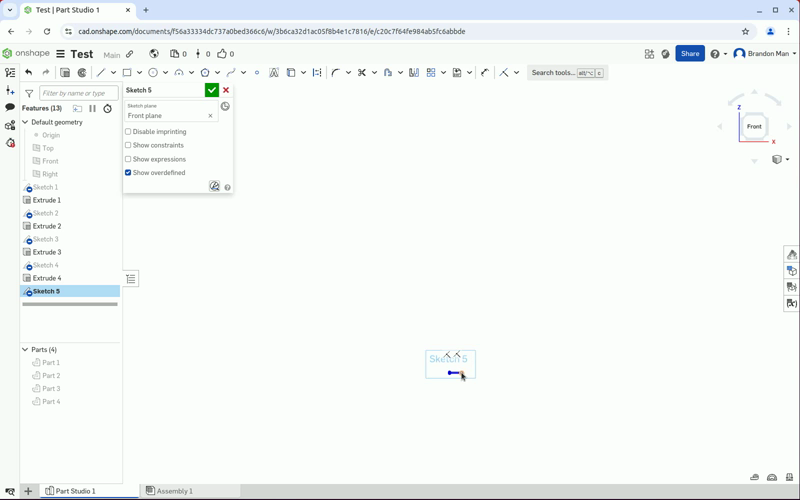
scroll(6)
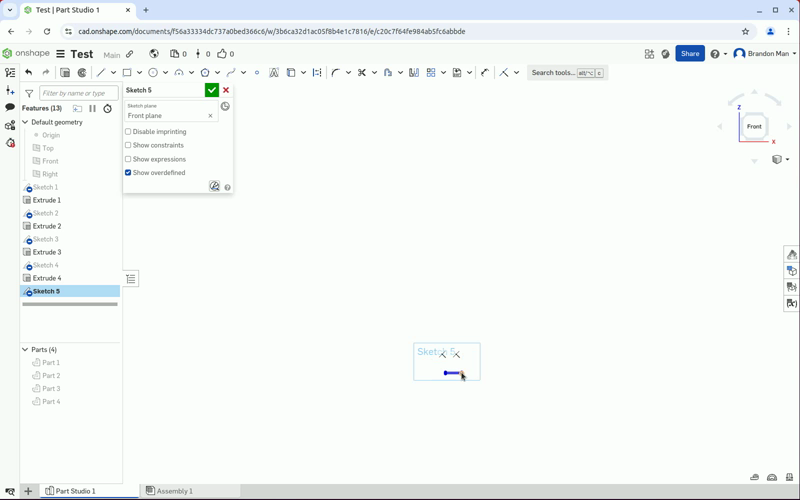
scroll(6)
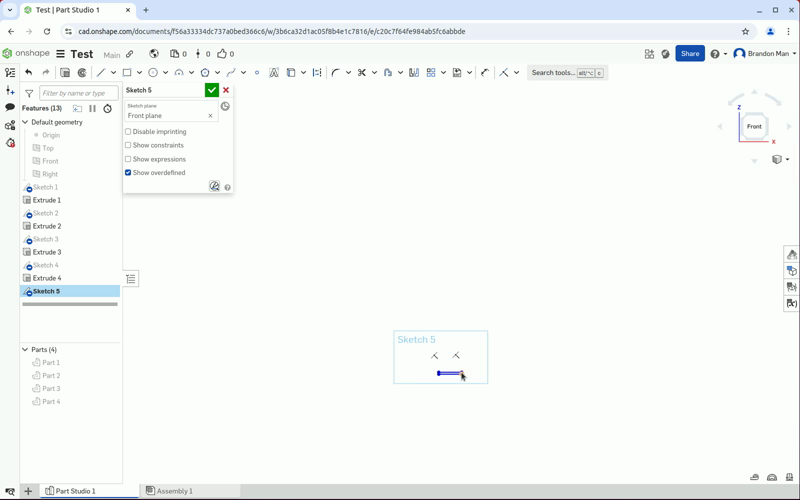
scroll(6)
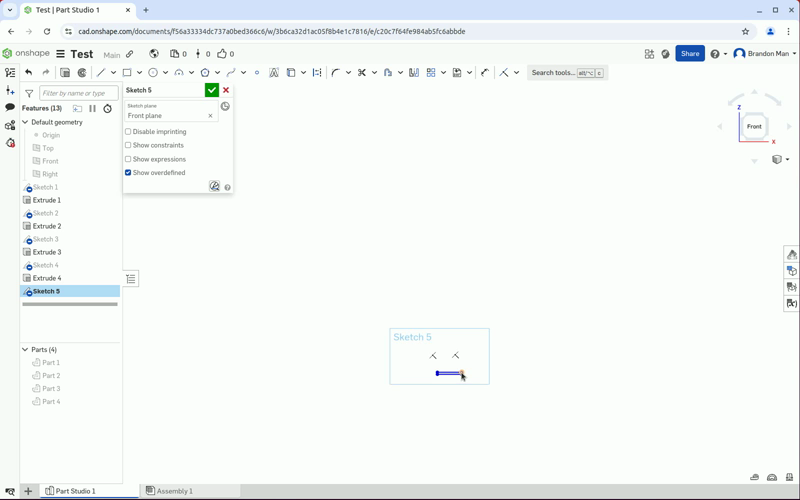
scroll(6)
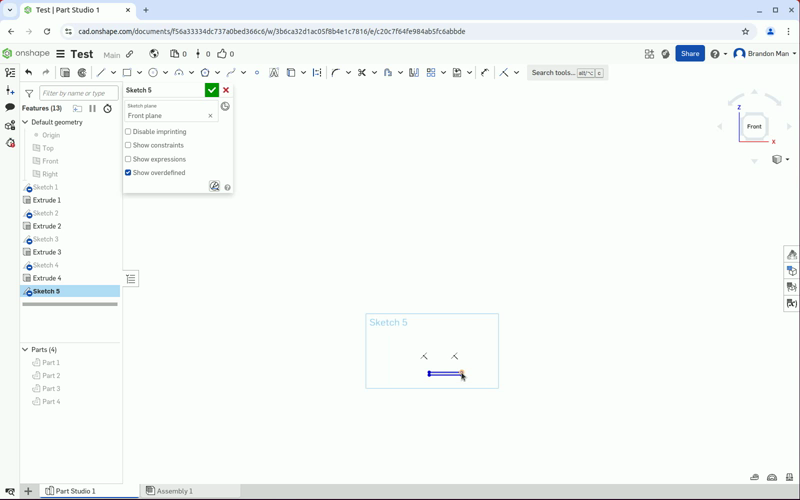
scroll(6)
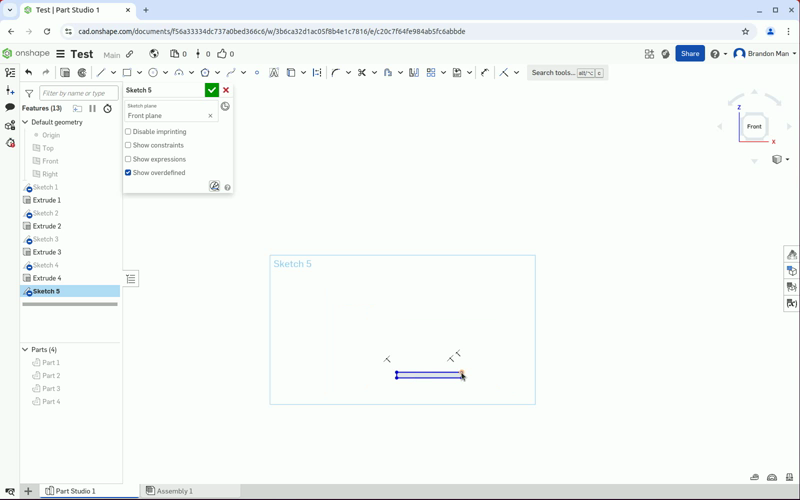
scroll(6)
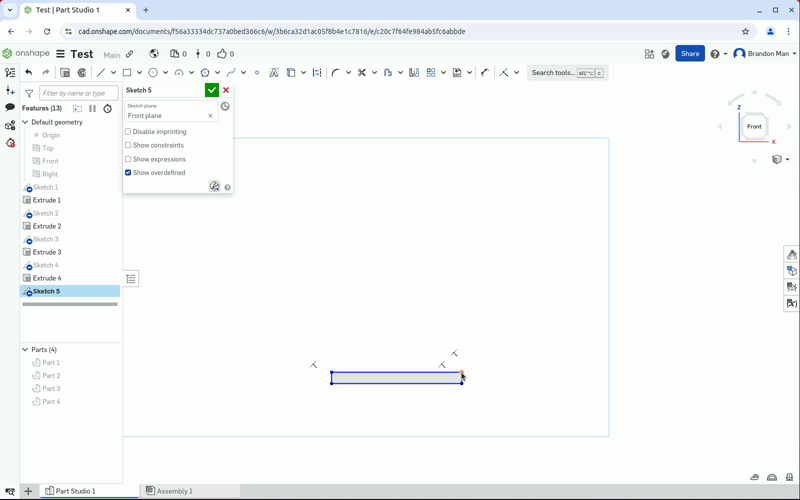
click(461, 372)
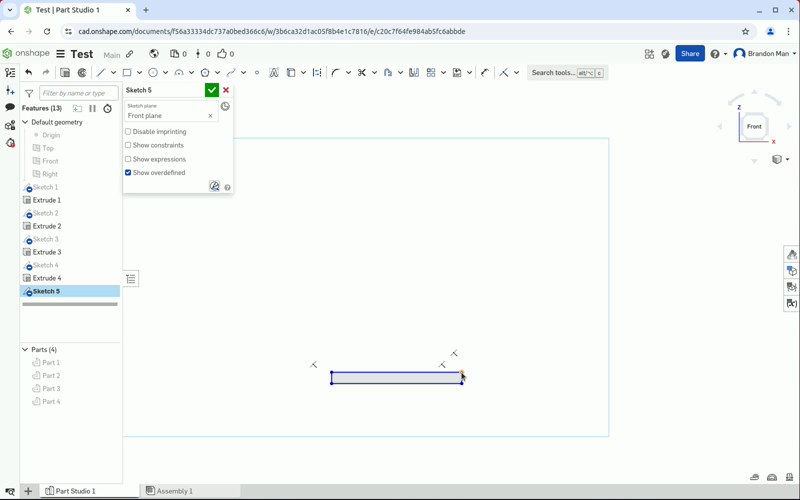
scroll(-6)
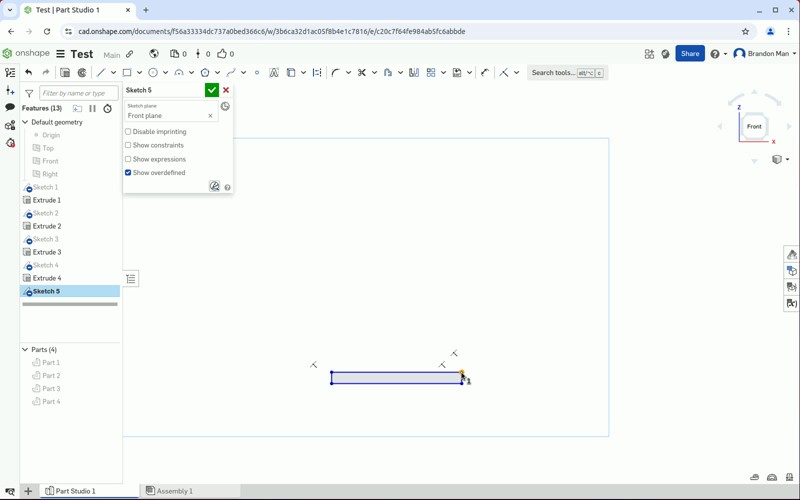
scroll(-6)
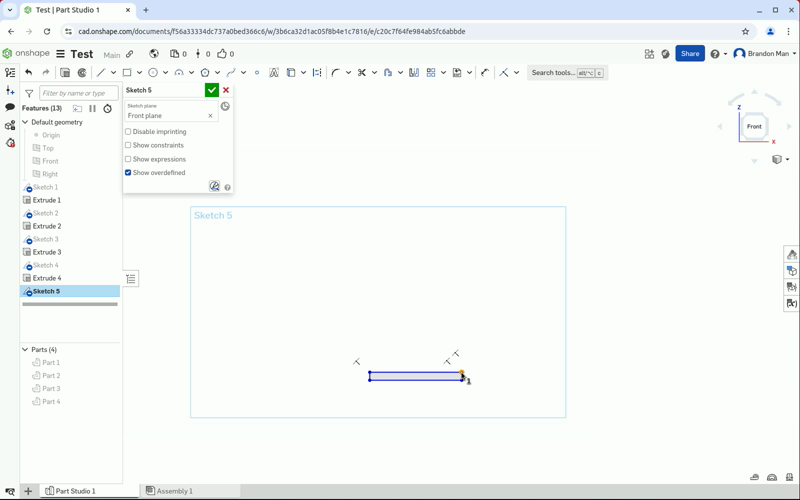
scroll(-6)
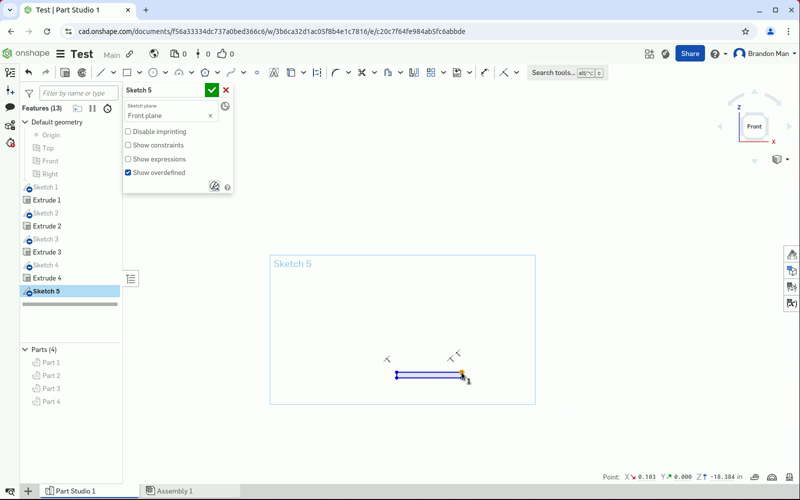
scroll(-6)
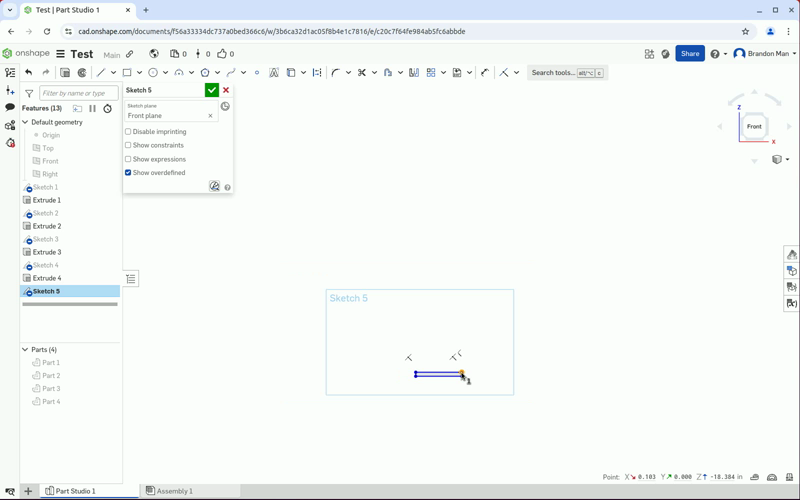
scroll(-6)
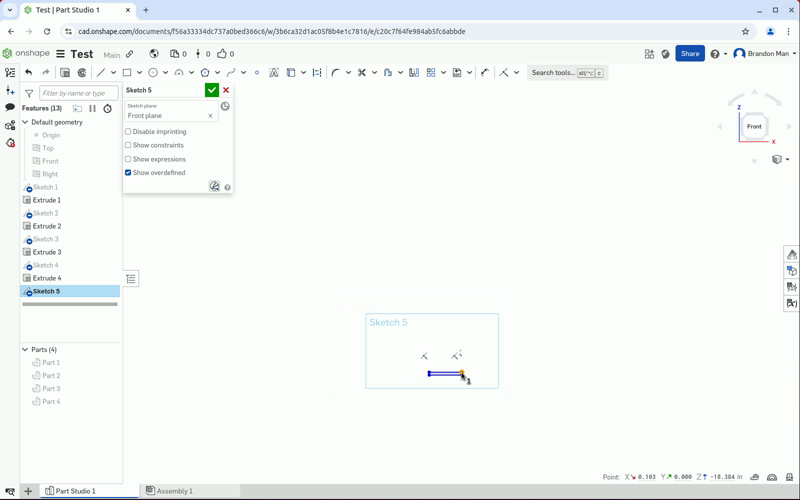
scroll(-6)
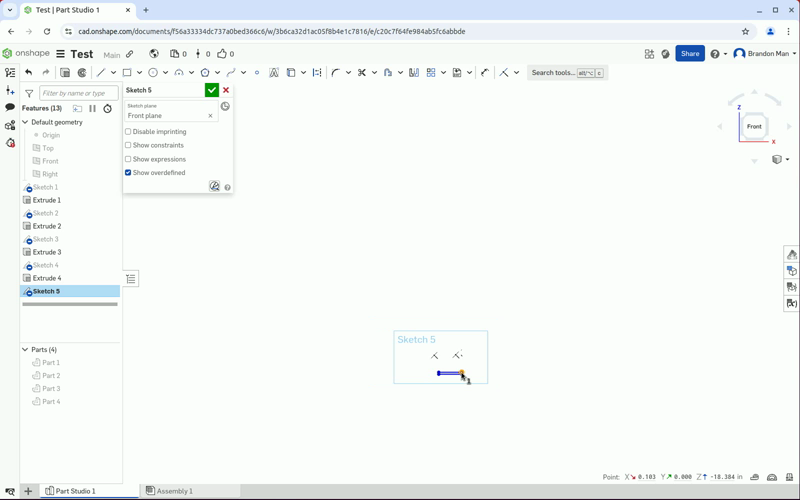
scroll(-6)
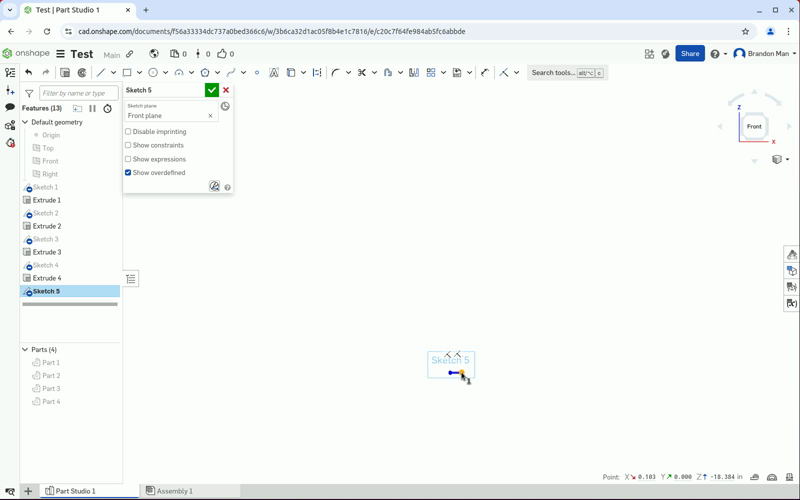
mouse_move(73, 352)
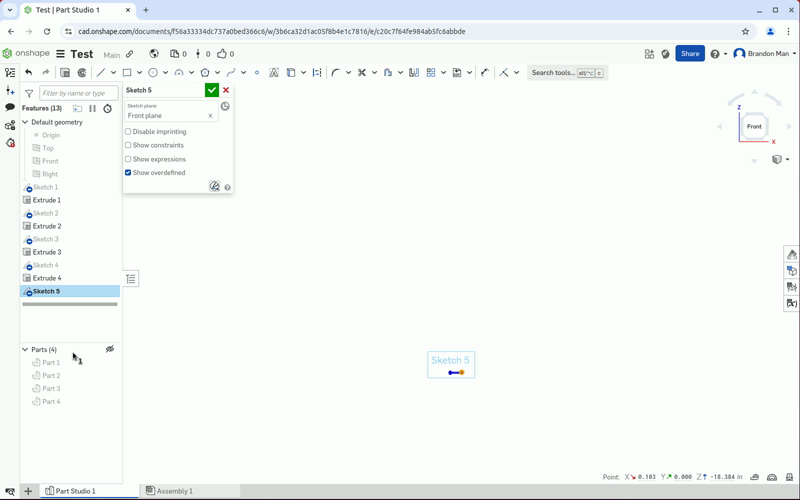
key(shift+y)
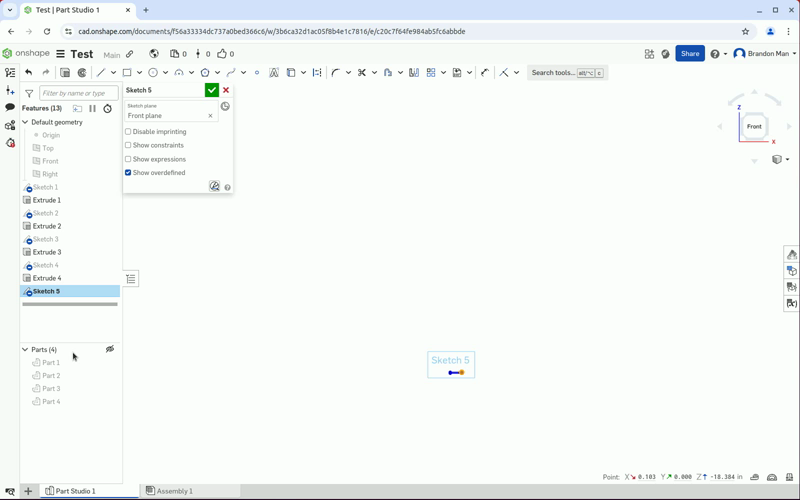
key(shift+e)
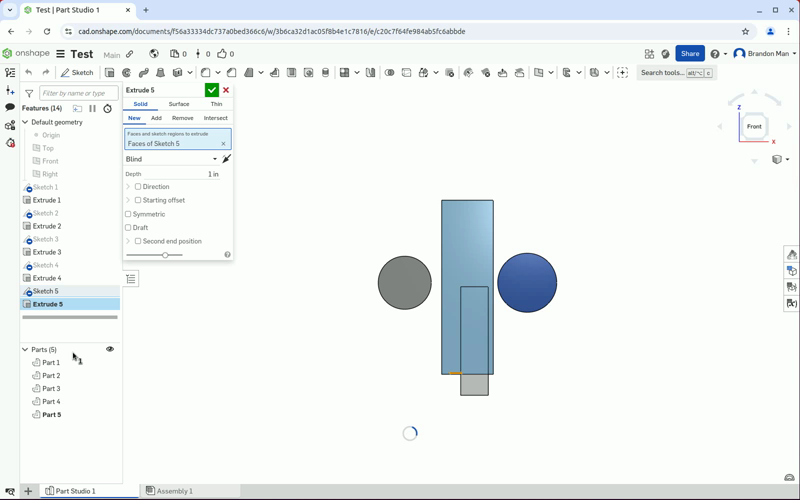
mouse_move(143, 106)
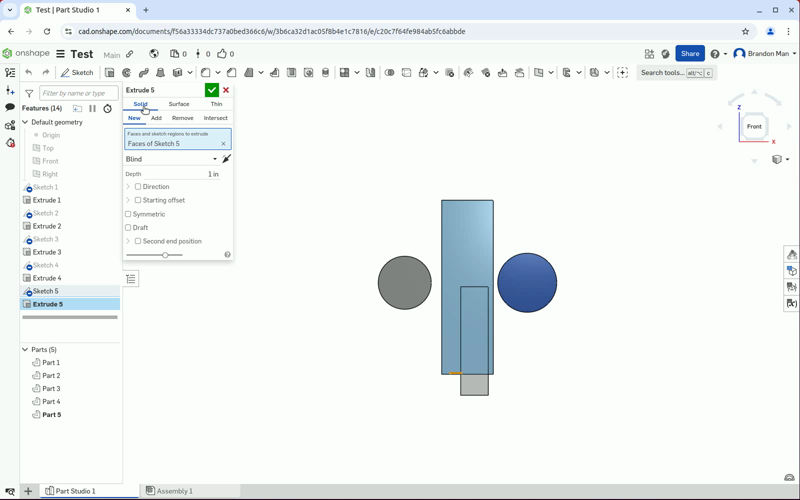
click(143, 106)
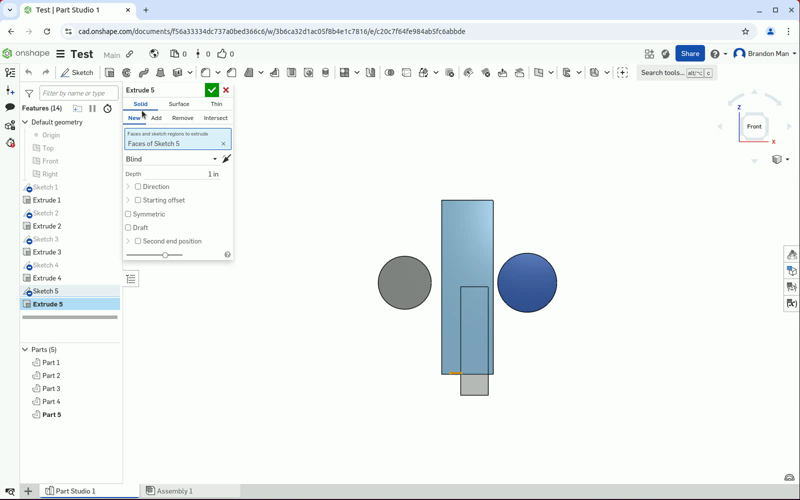
mouse_move(137, 120)
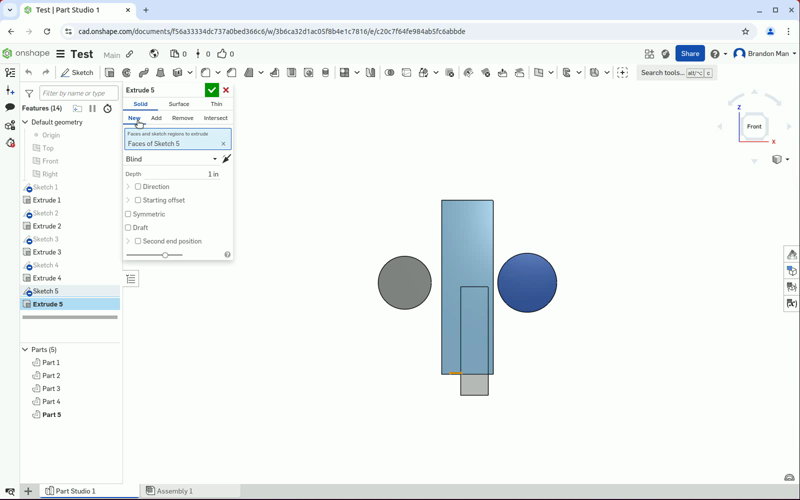
click(137, 120)
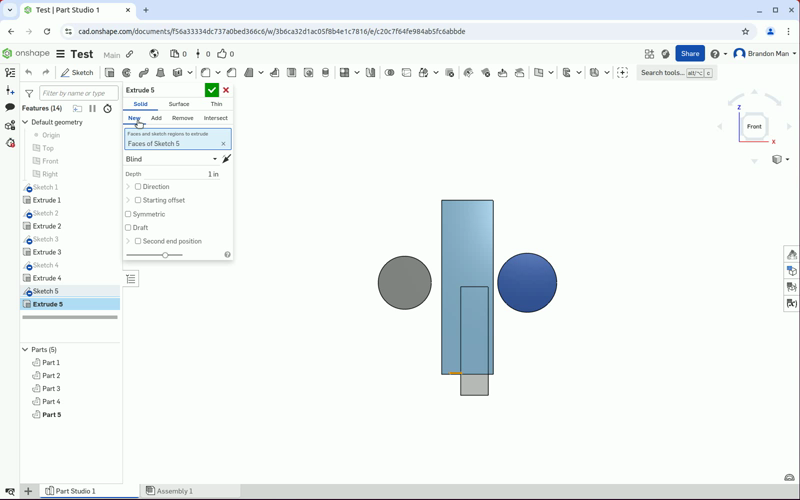
key(tab, 4)
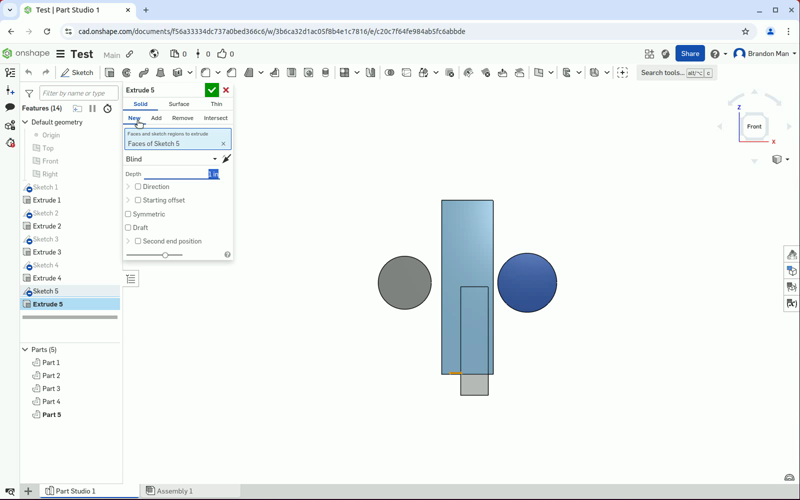
text(8.184)
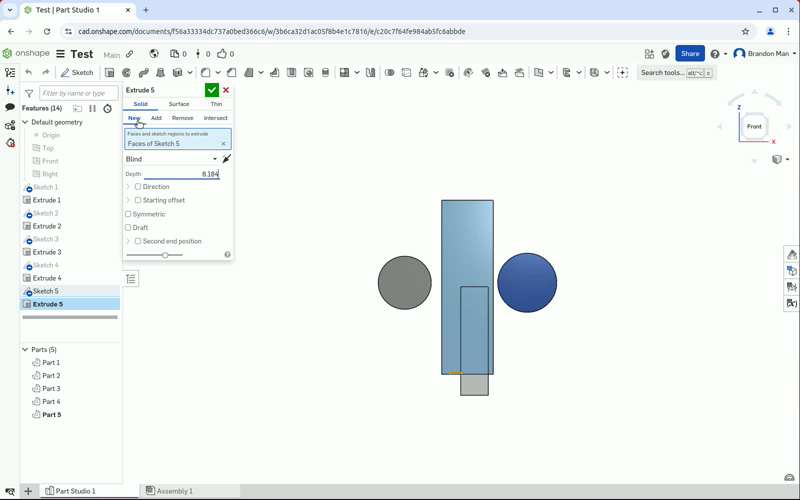
key(enter)
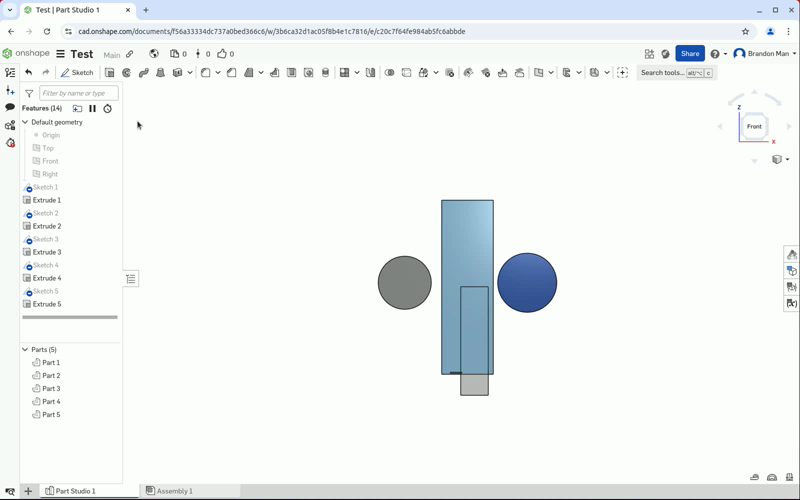
key(shift+h)
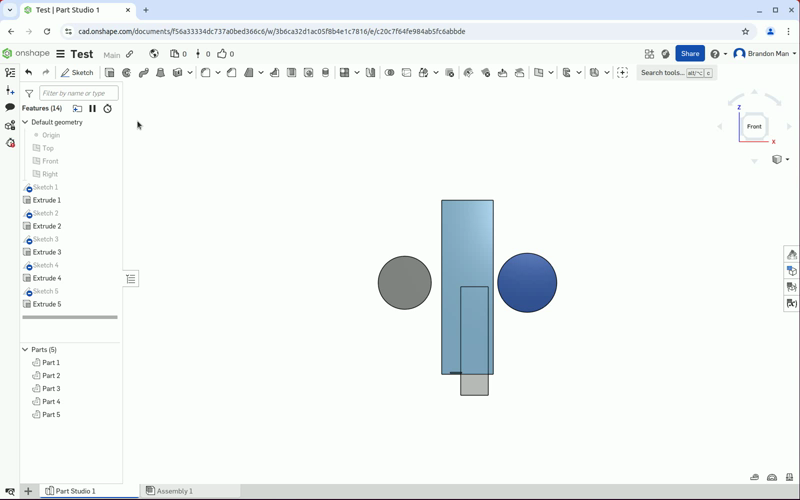
key(shift+h)
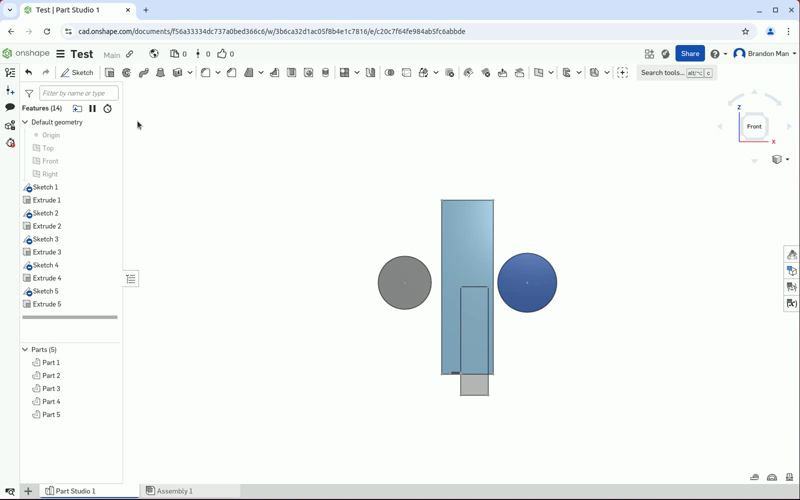
key(shift+7)
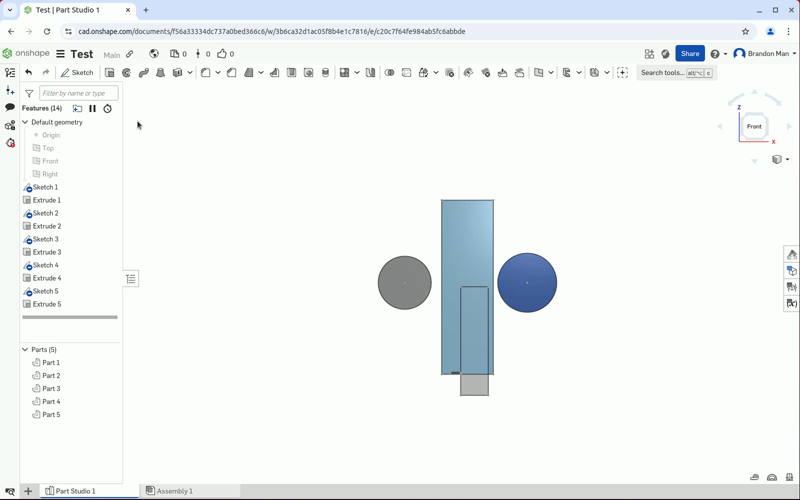
key(left, 2)
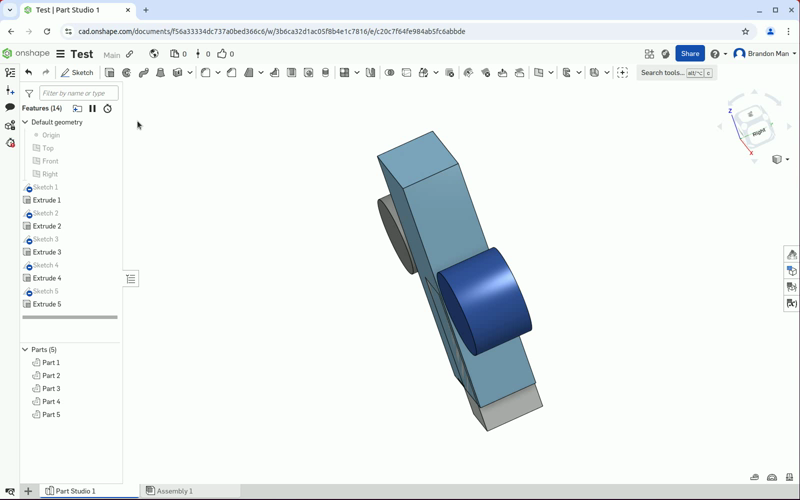
key(down, 2)
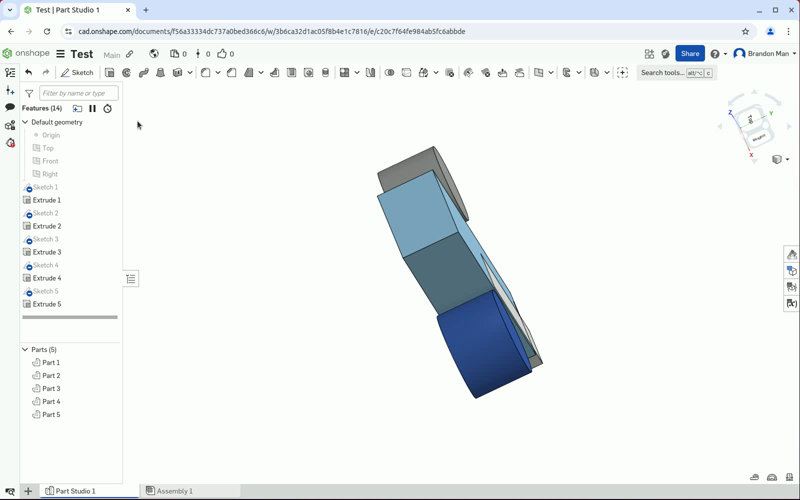
key(up, 2)
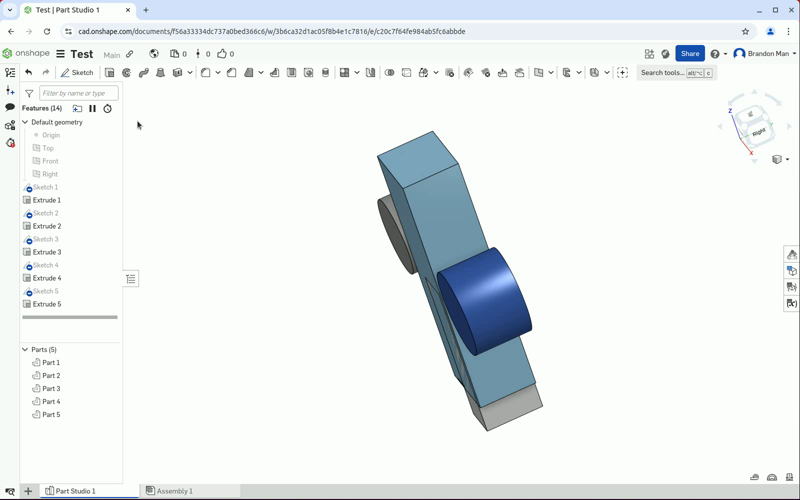
key(right, 2)
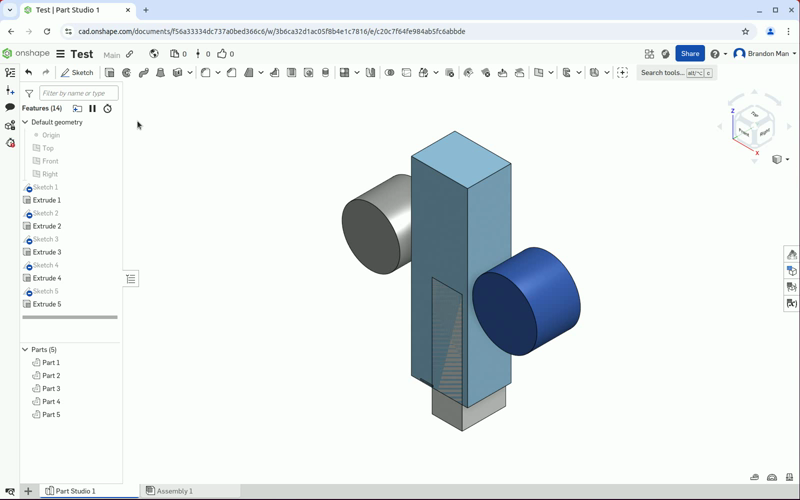
mouse_move(73, 189)
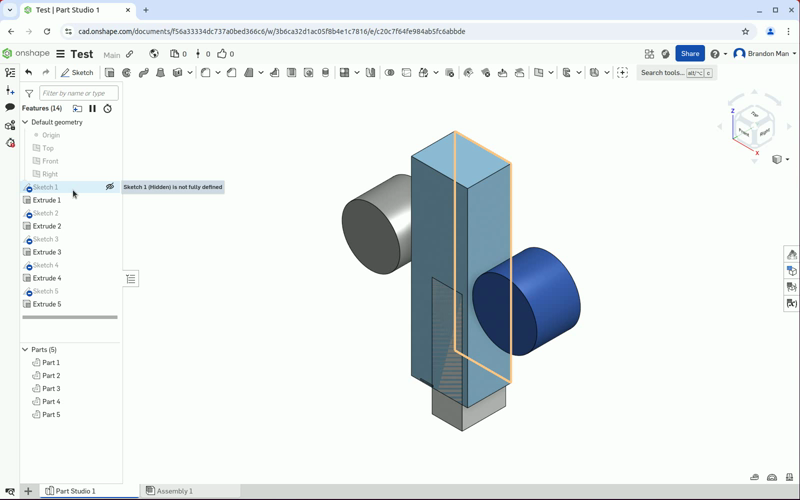
click(73, 189)